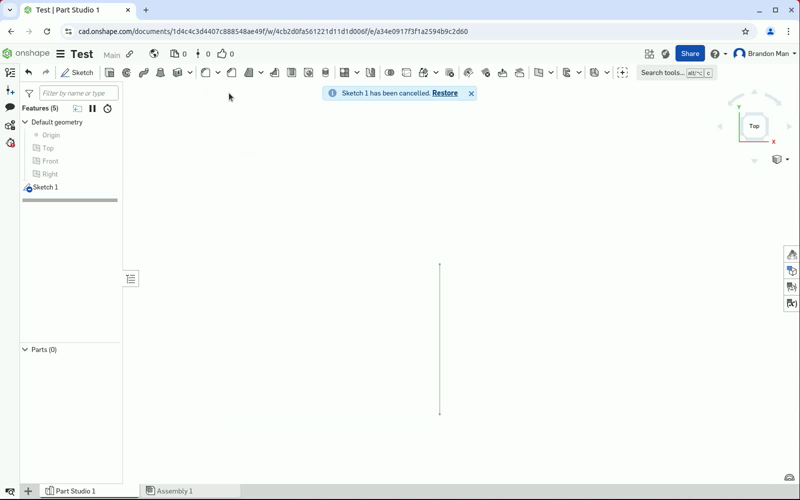
key(shift+h)
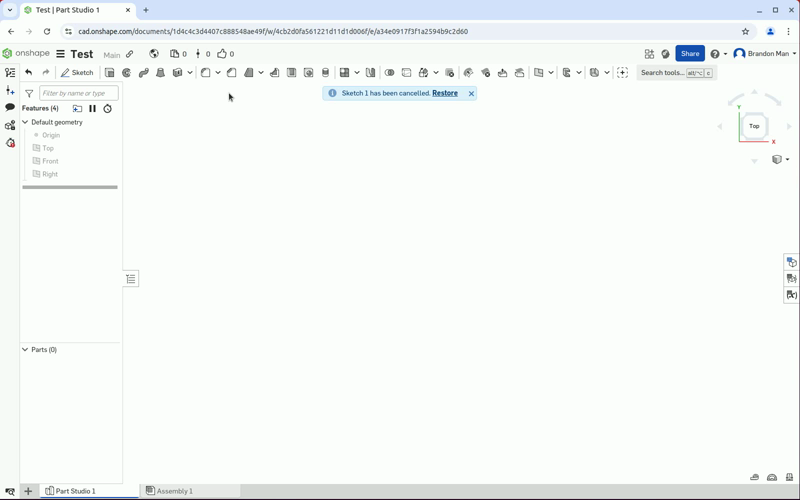
mouse_move(73, 352)
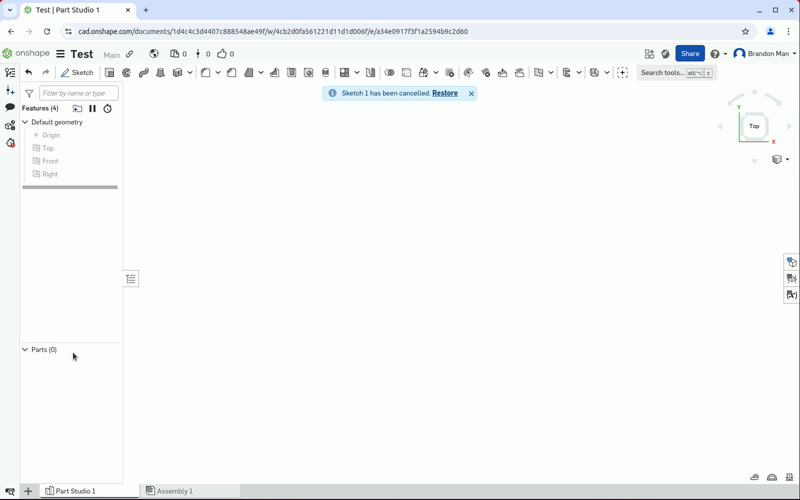
key(y)
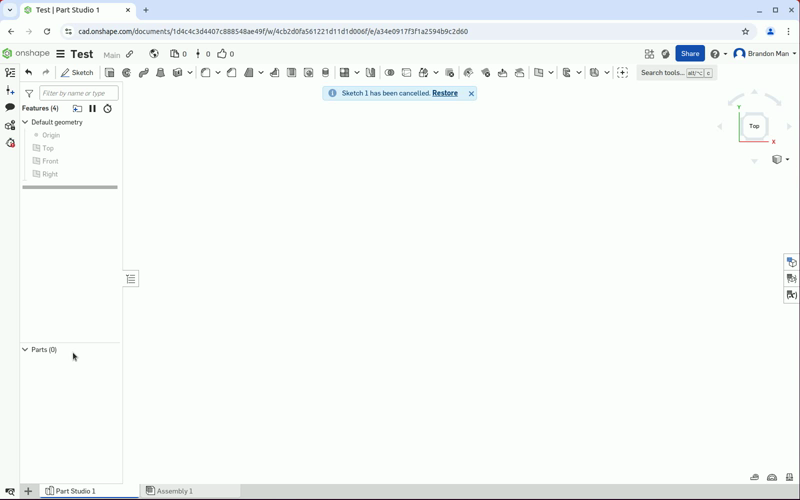
key(shift+p)
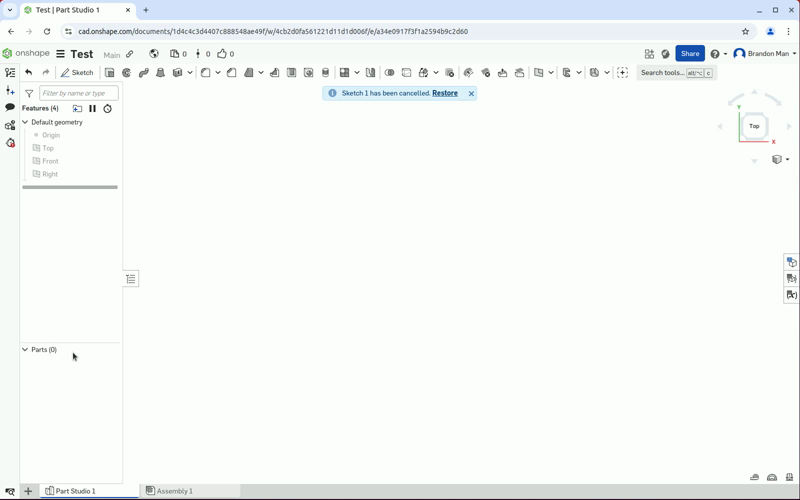
key(space)
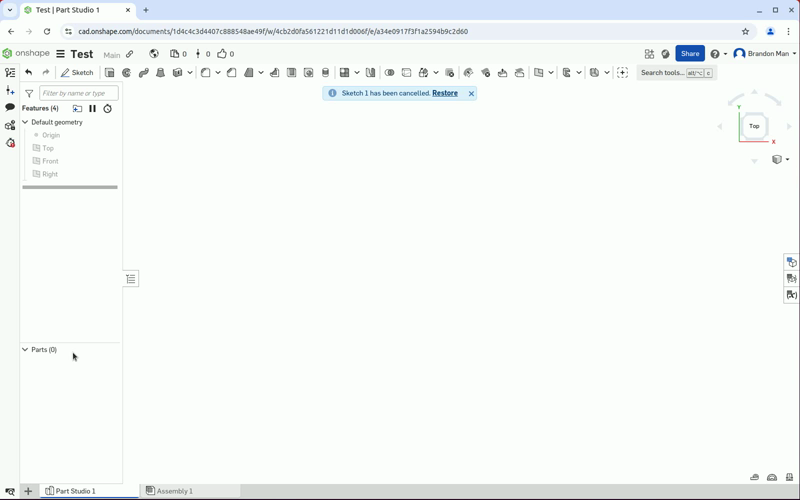
key_down(shift)
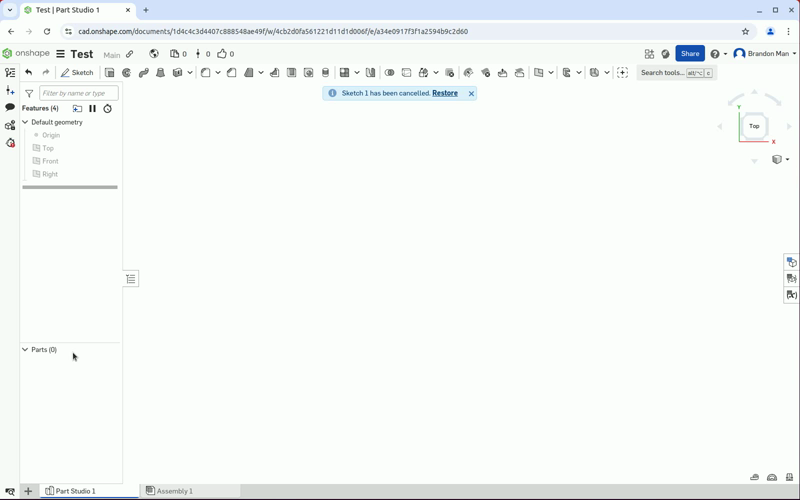
key(up)
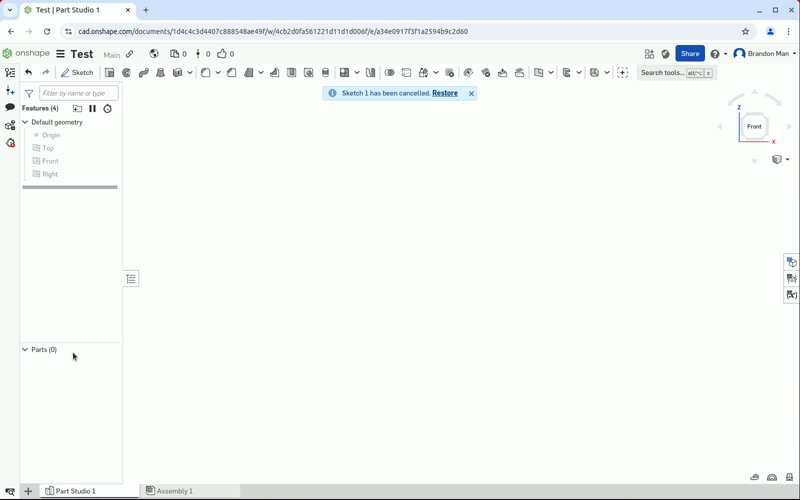
key_up(shift)
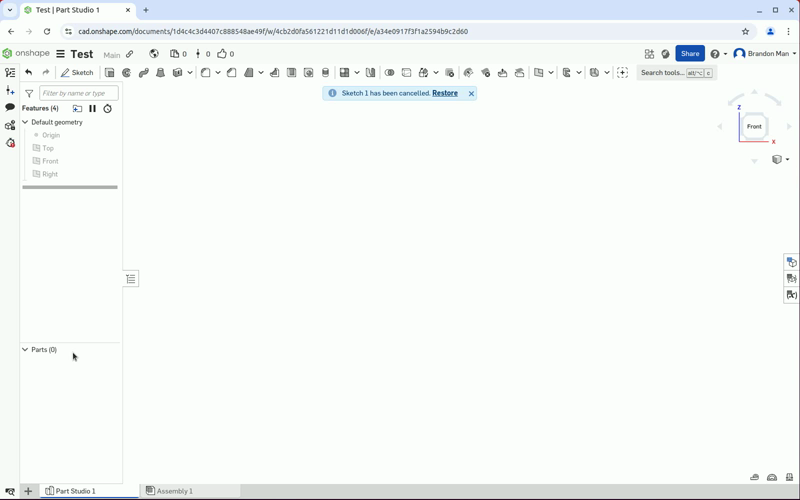
mouse_move(73, 352)
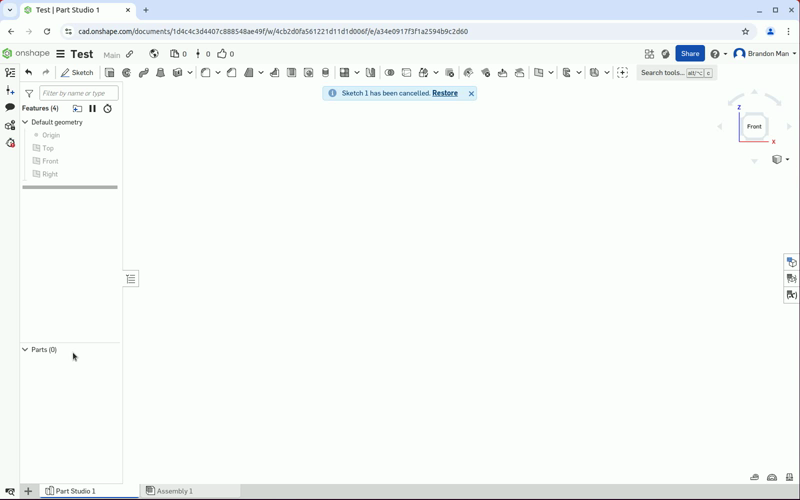
key(shift+y)
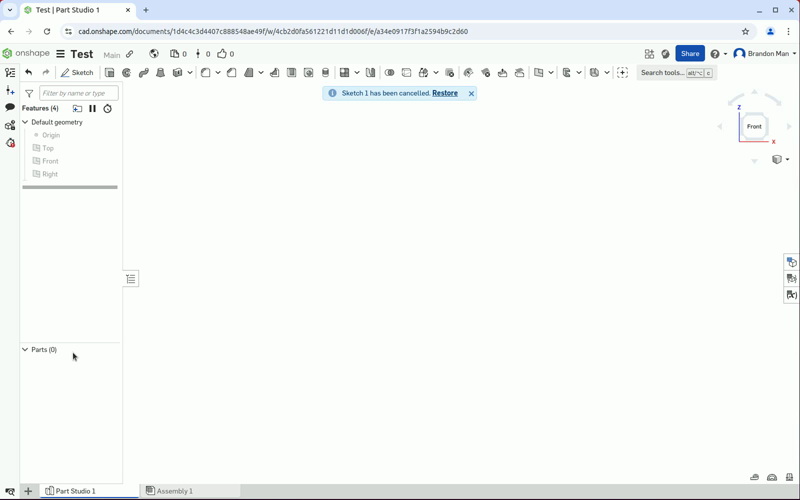
key(shift+s)
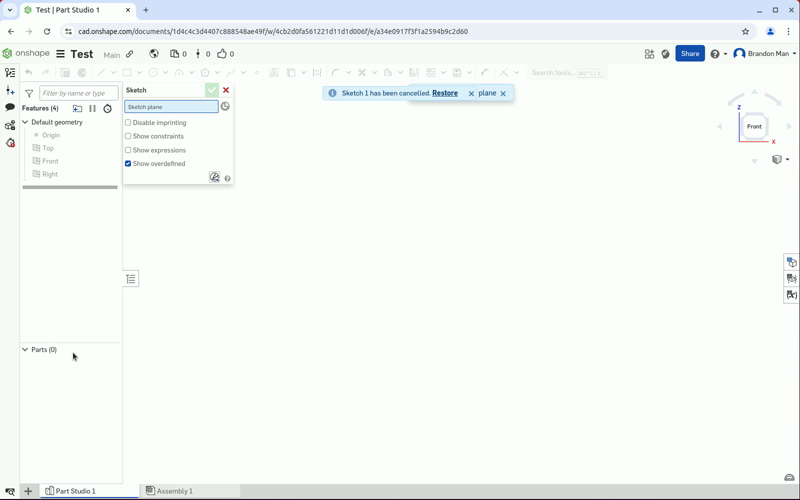
mouse_move(73, 163)
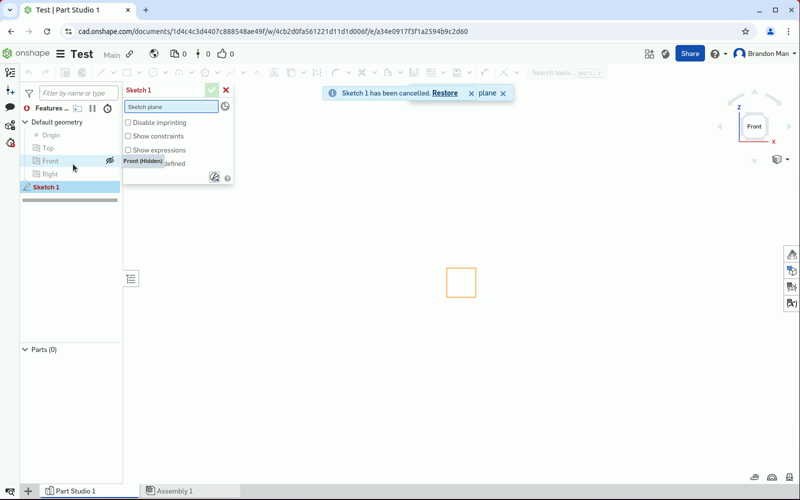
click(73, 163)
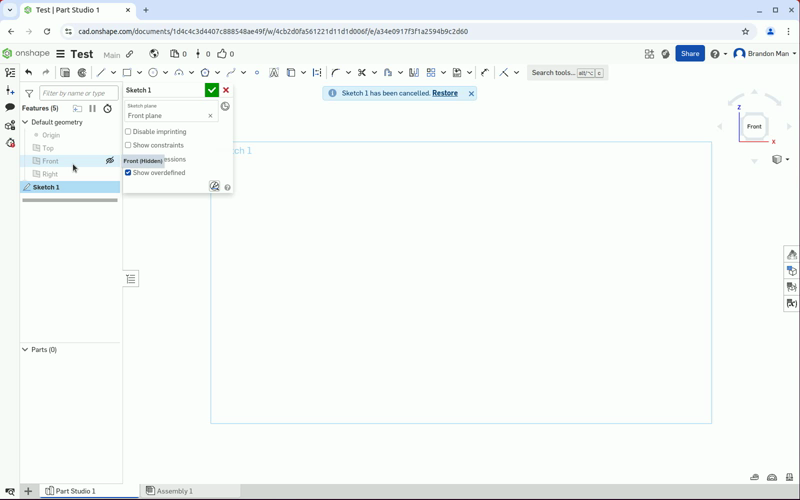
mouse_move(73, 352)
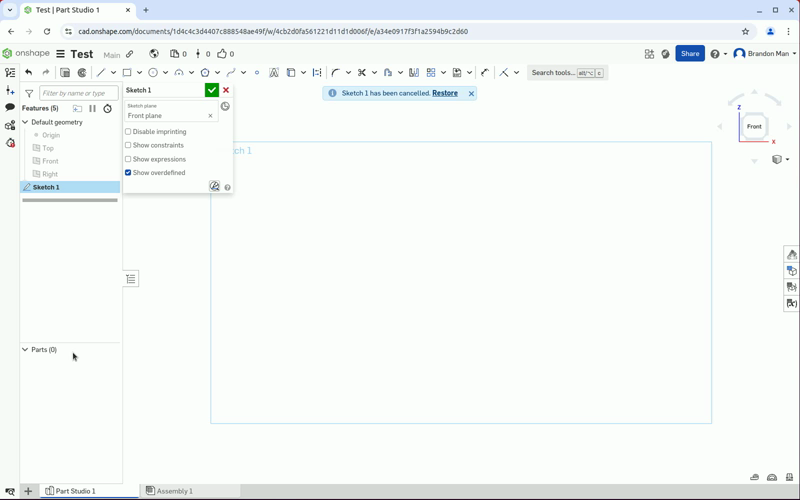
key(y)
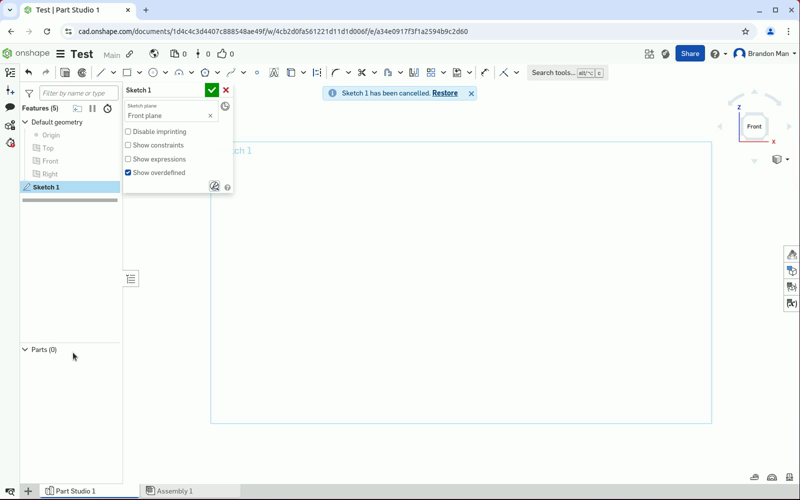
key(l)
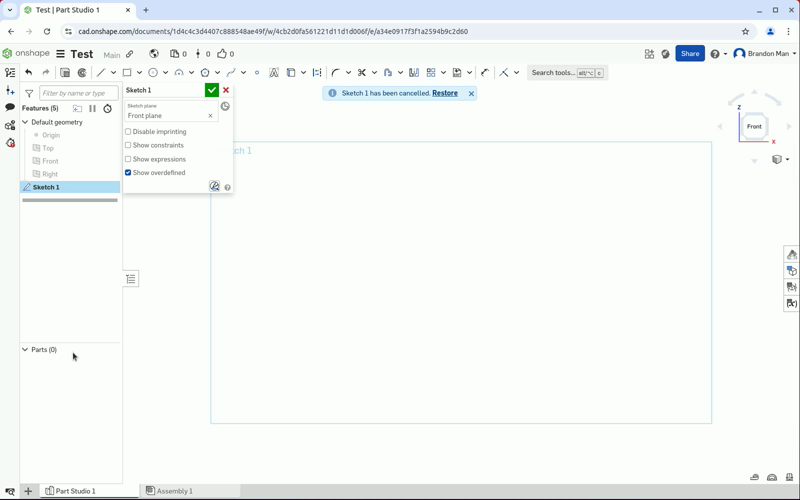
key_down(shift)
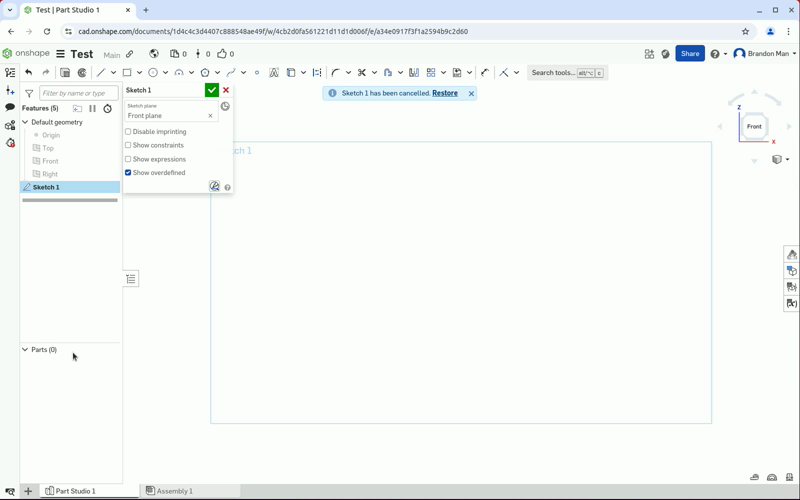
mouse_move(389, 262)
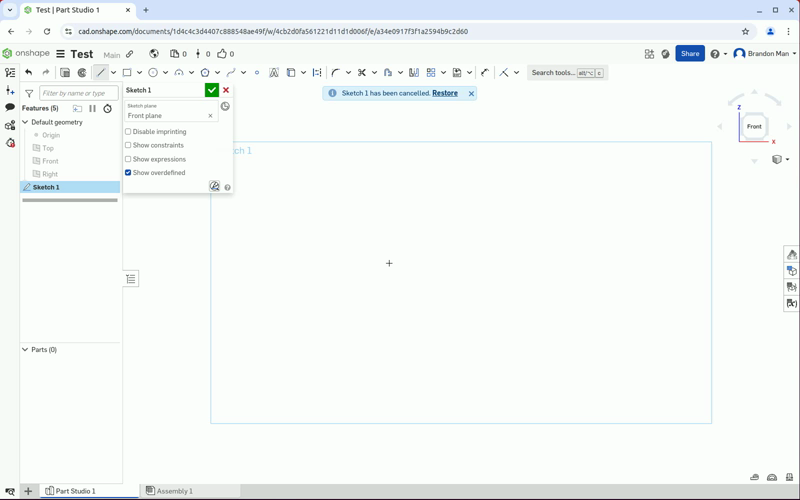
click(389, 262)
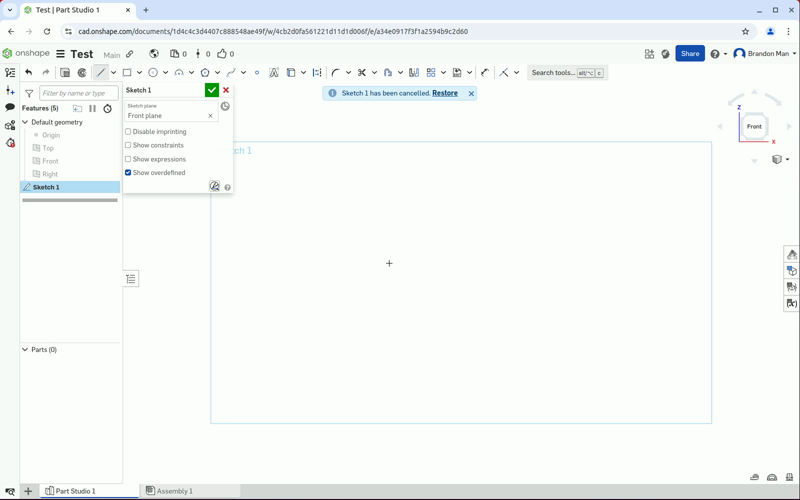
key_up(shift)
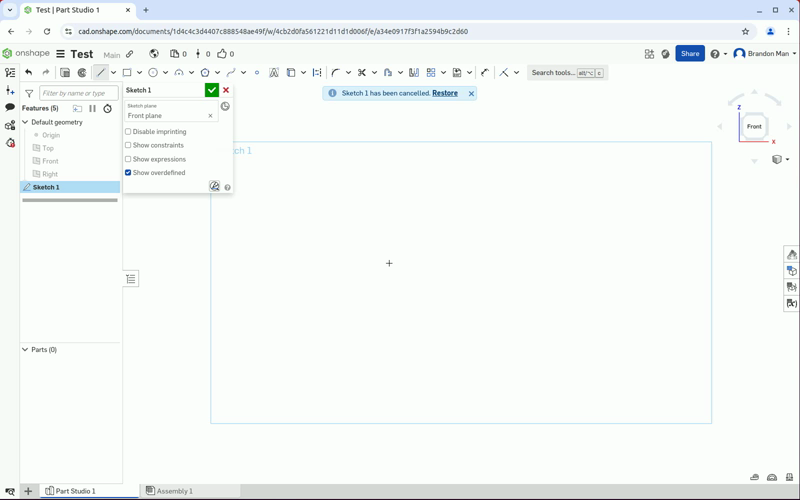
key_down(shift)
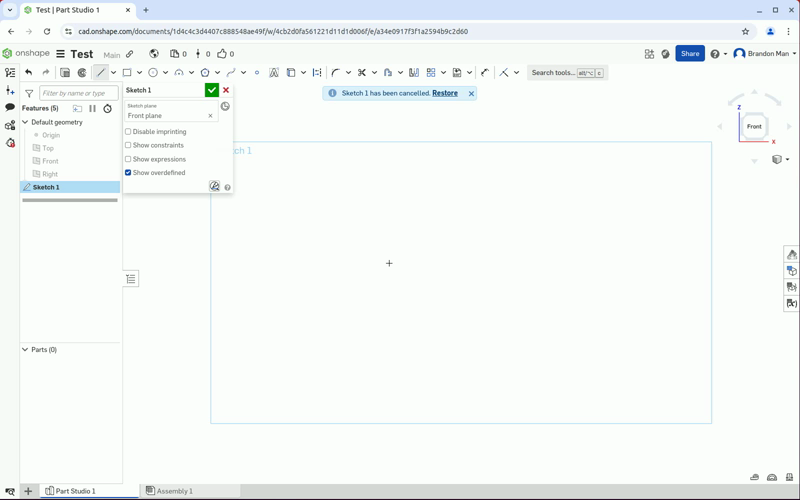
mouse_move(482, 263)
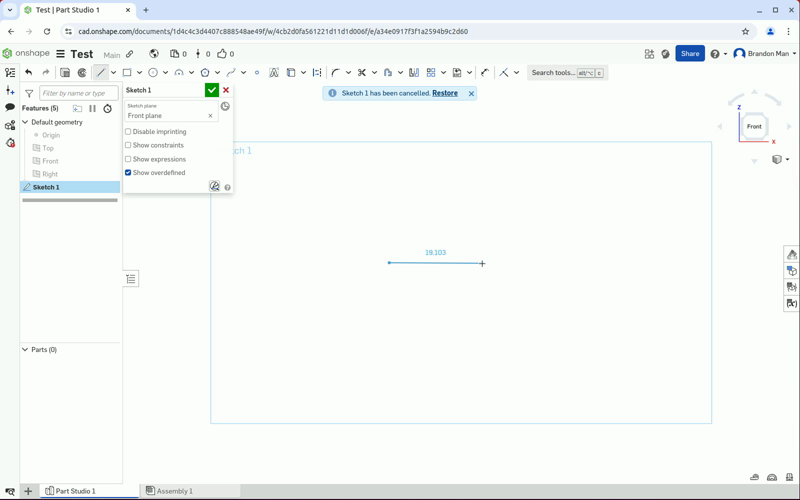
click(482, 263)
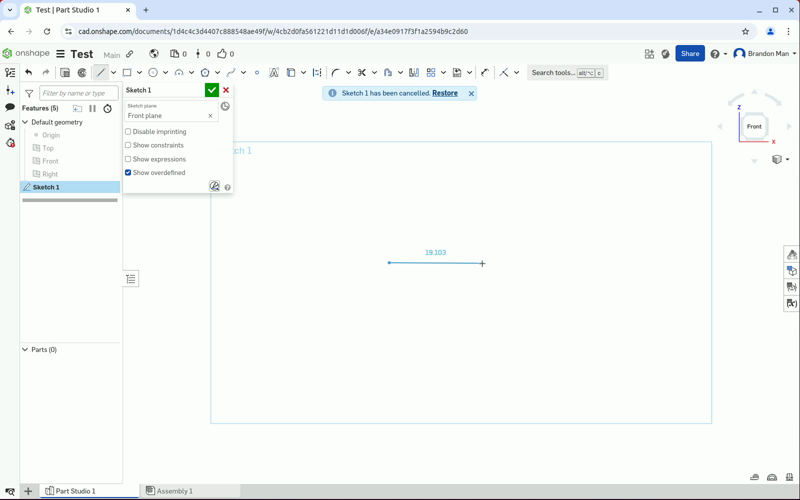
key_up(shift)
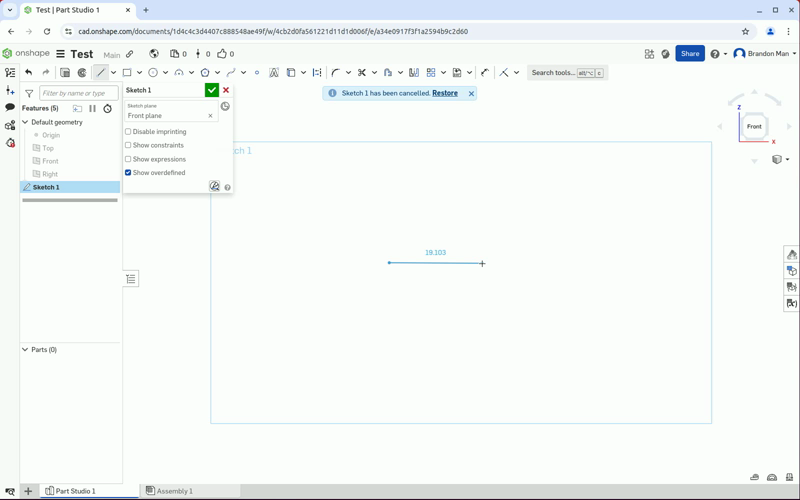
key_down(shift)
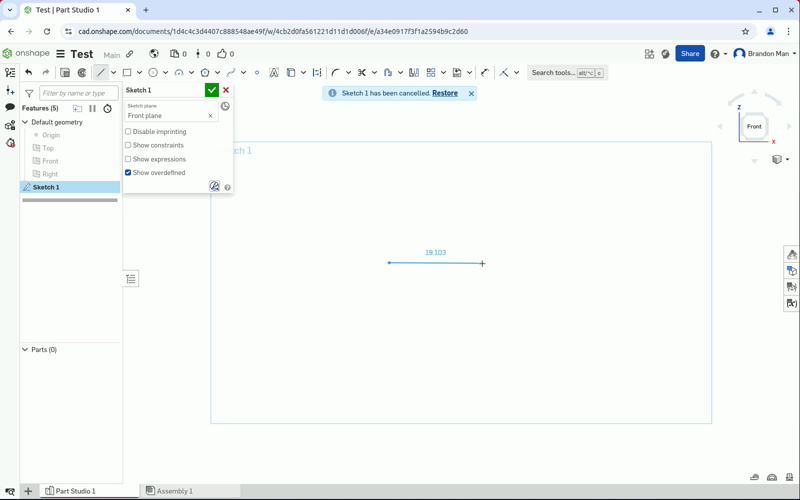
mouse_move(482, 170)
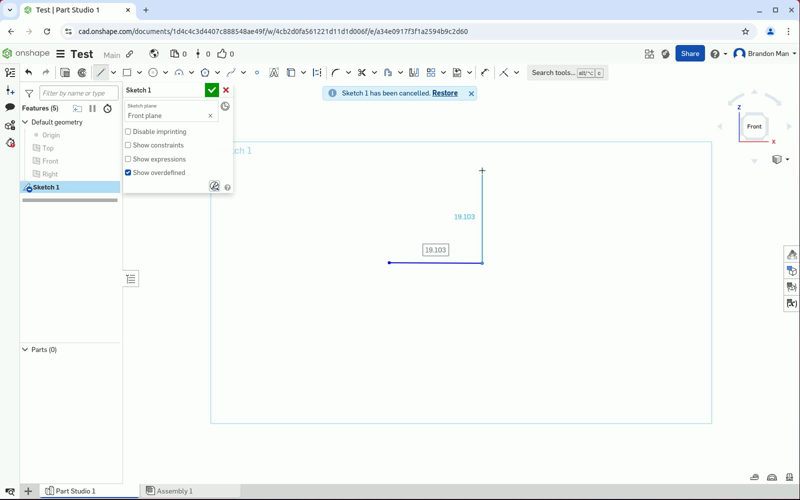
click(482, 170)
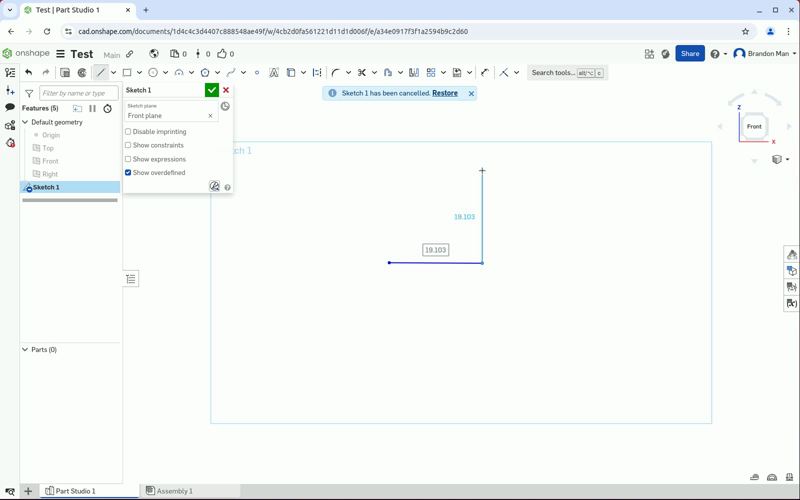
key_up(shift)
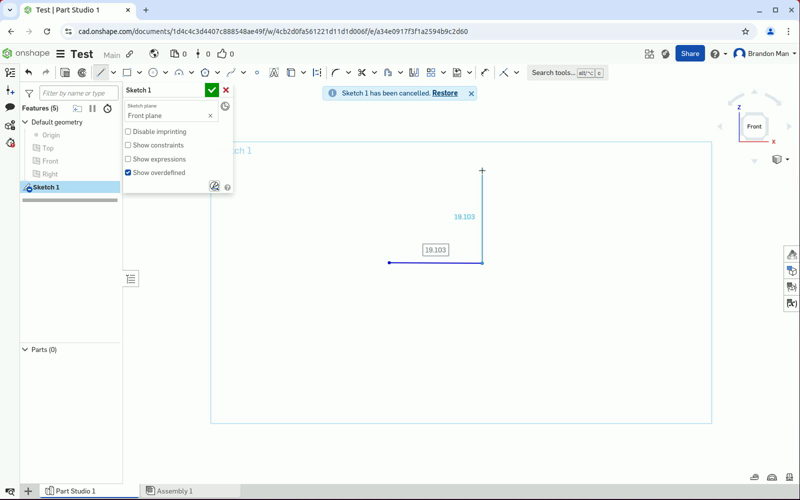
key_down(shift)
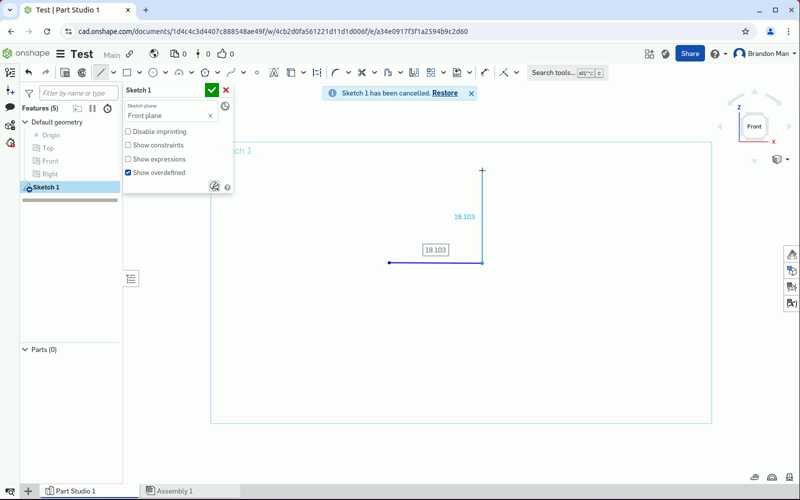
mouse_move(389, 170)
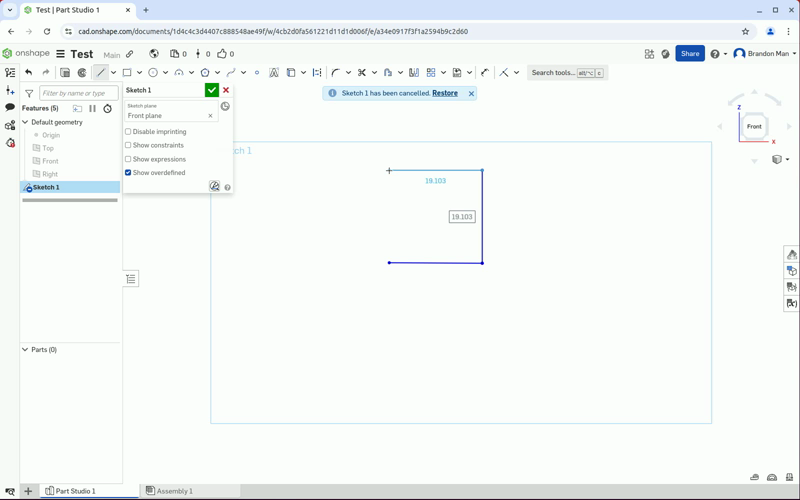
click(389, 170)
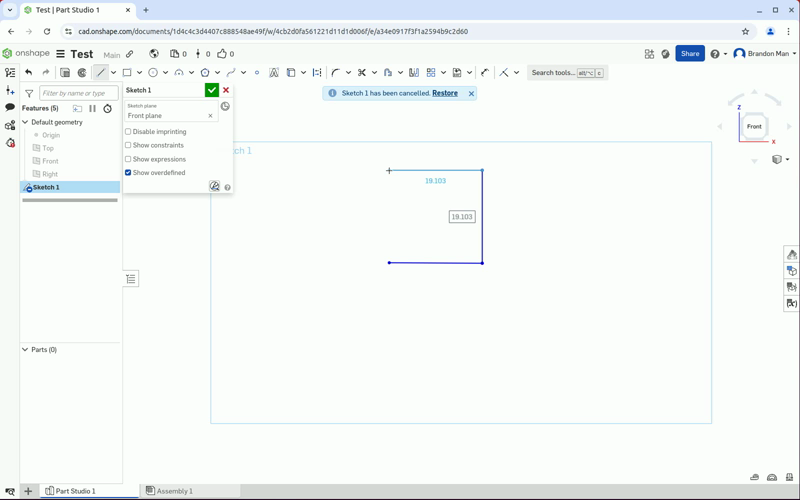
key_up(shift)
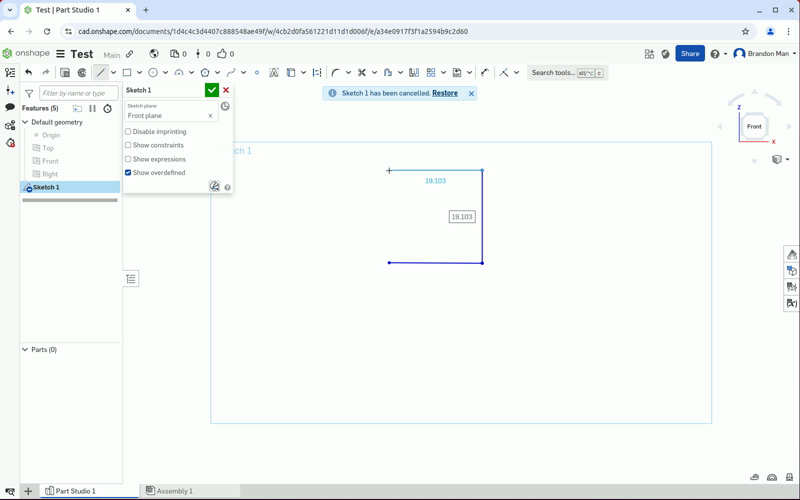
key_down(shift)
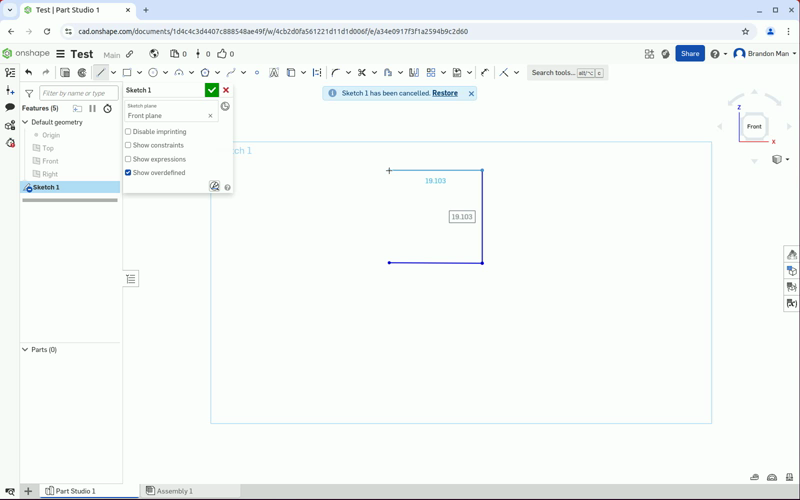
mouse_move(389, 262)
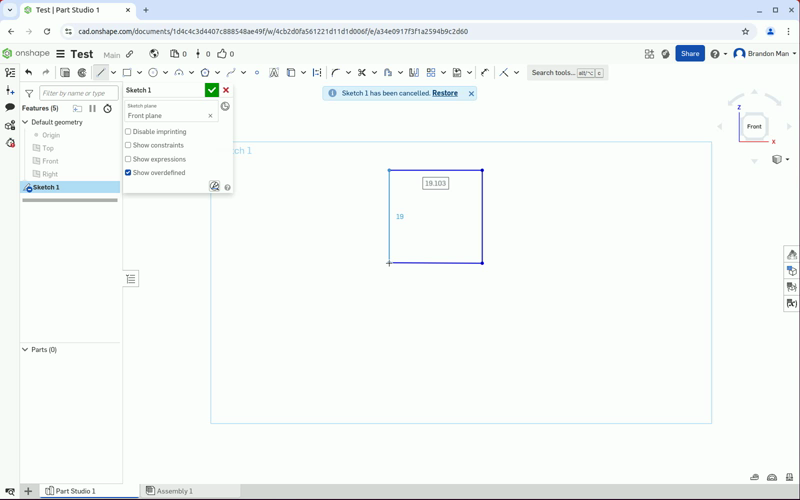
key_up(shift)
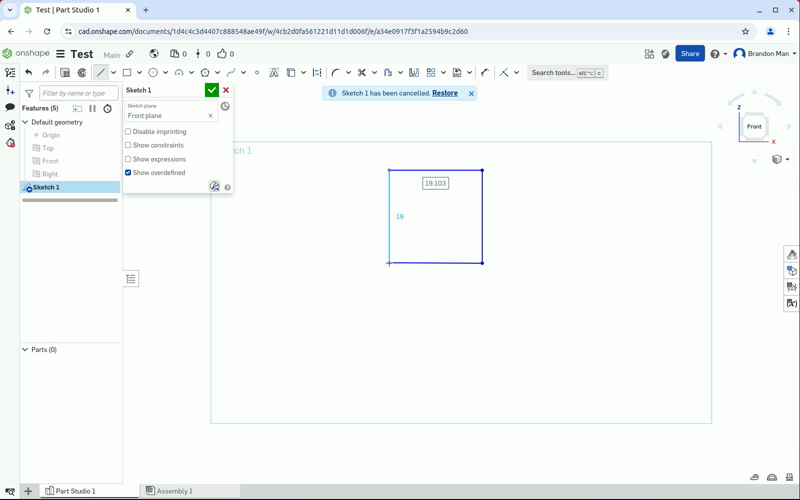
click(389, 262)
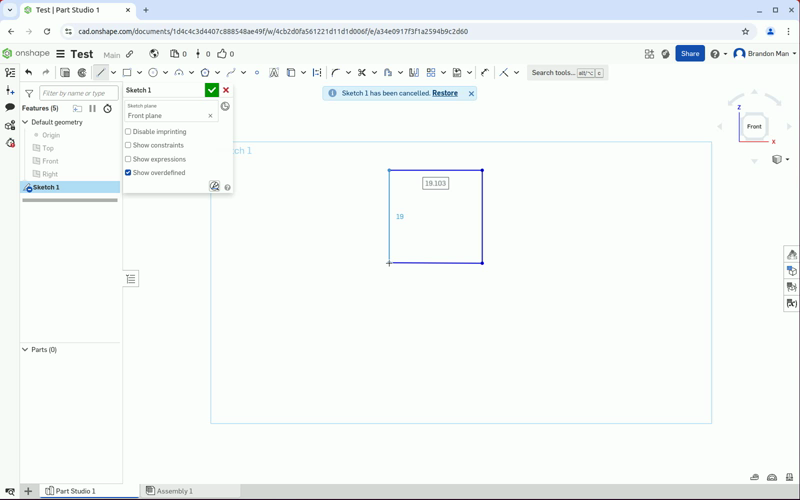
key(esc)
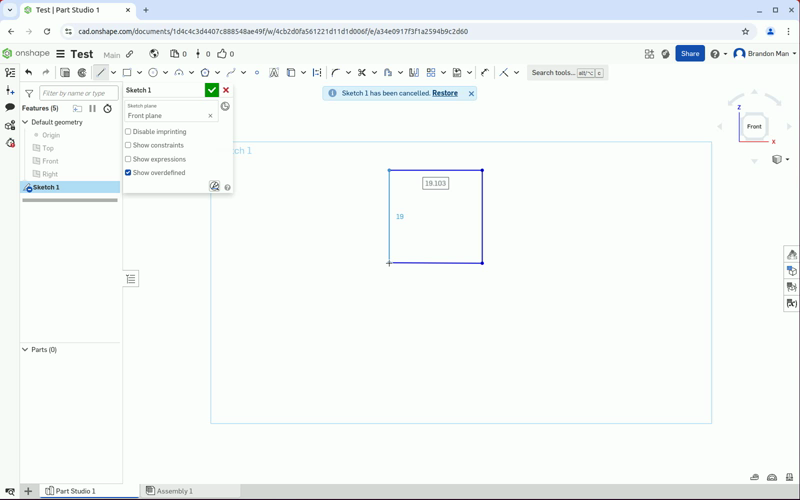
mouse_move(447, 210)
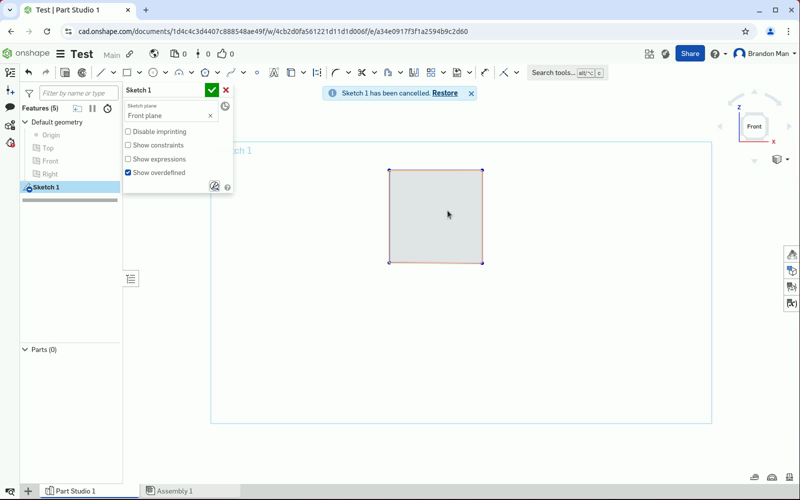
click(447, 210)
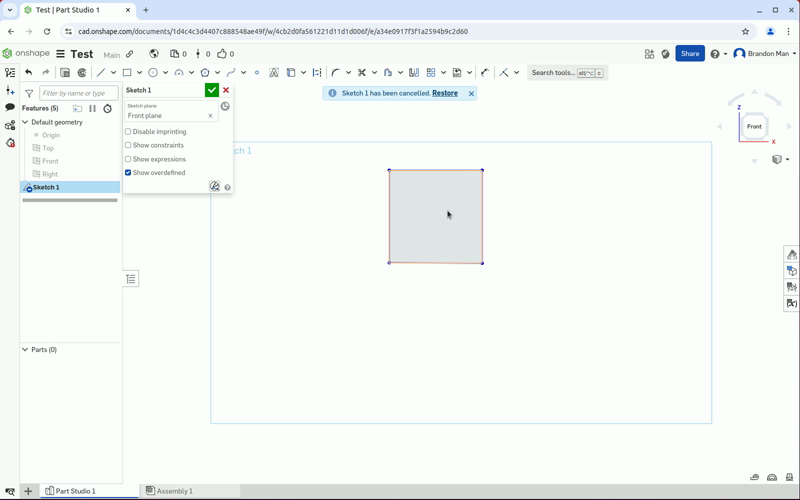
mouse_move(73, 352)
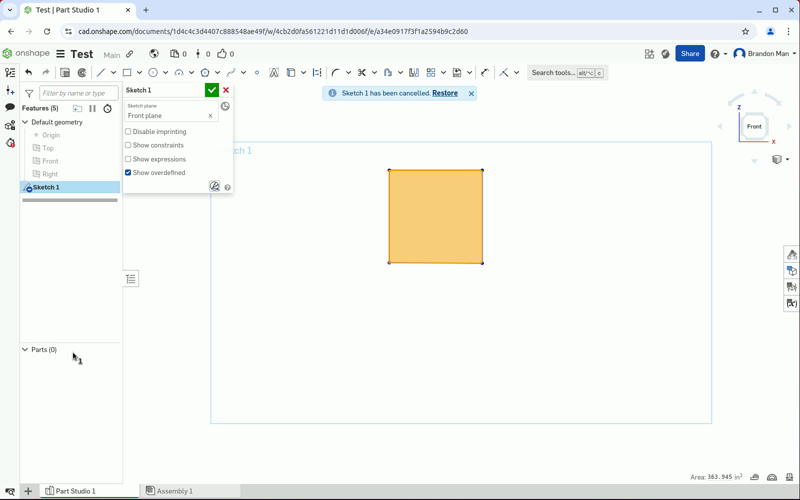
key(shift+y)
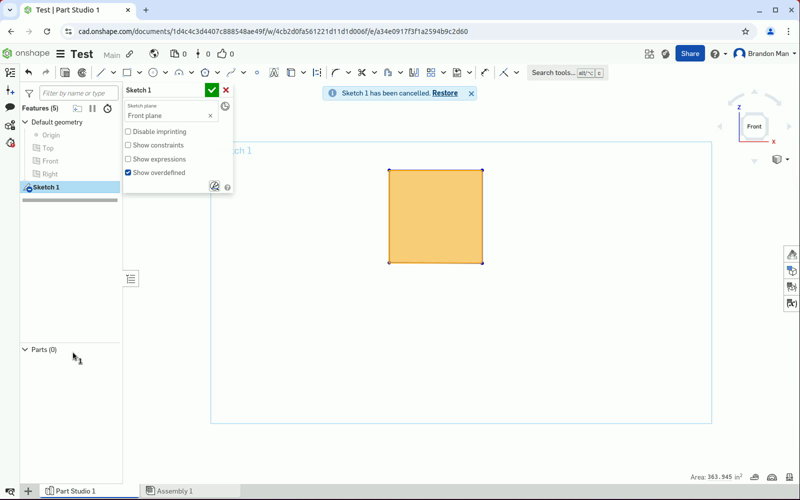
key(shift+e)
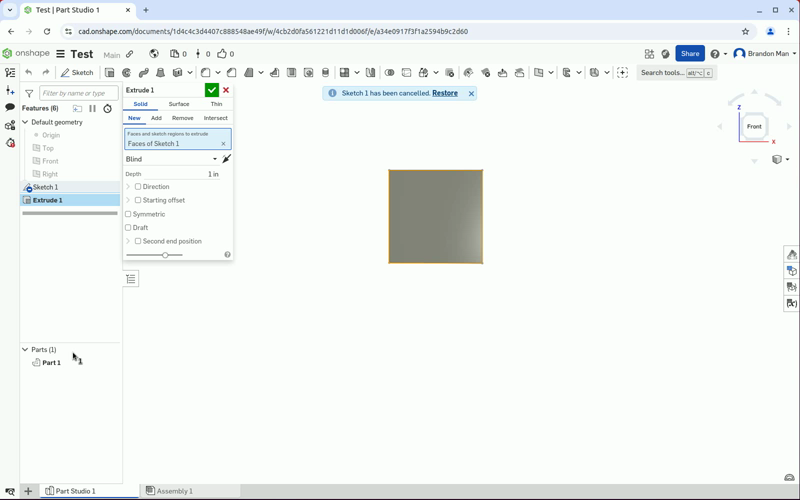
mouse_move(143, 106)
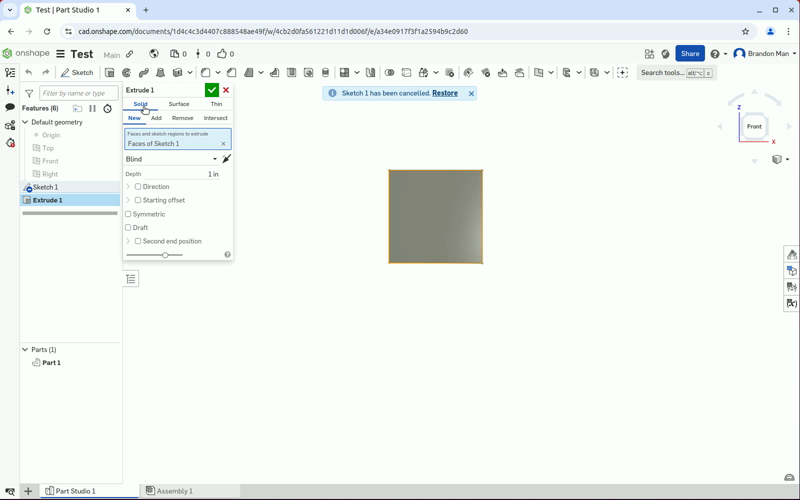
click(143, 106)
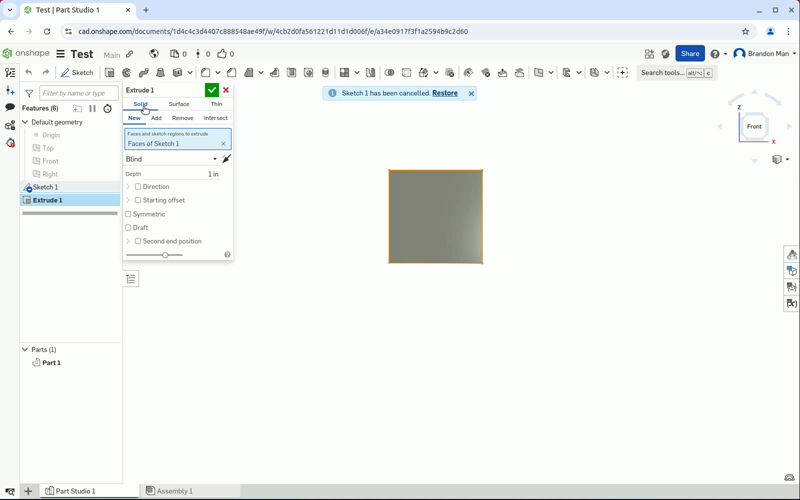
mouse_move(137, 120)
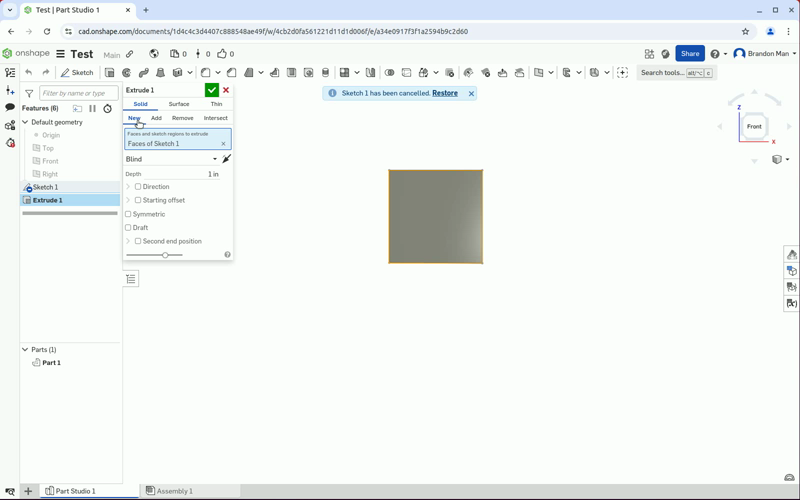
click(137, 120)
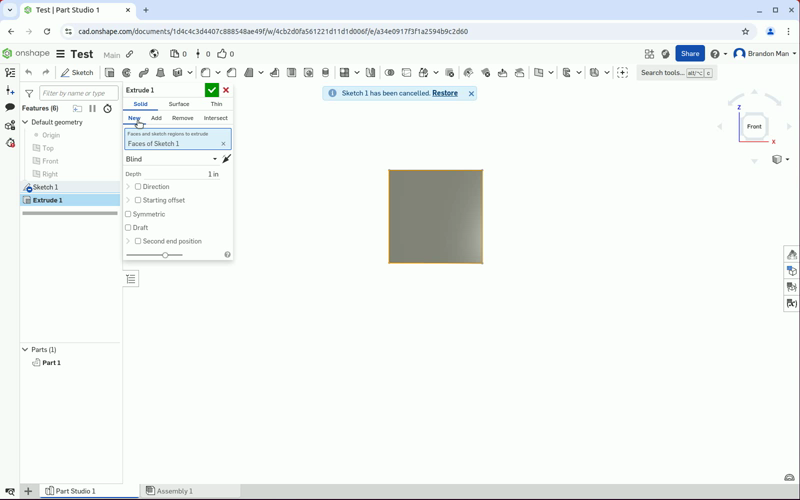
key(tab, 4)
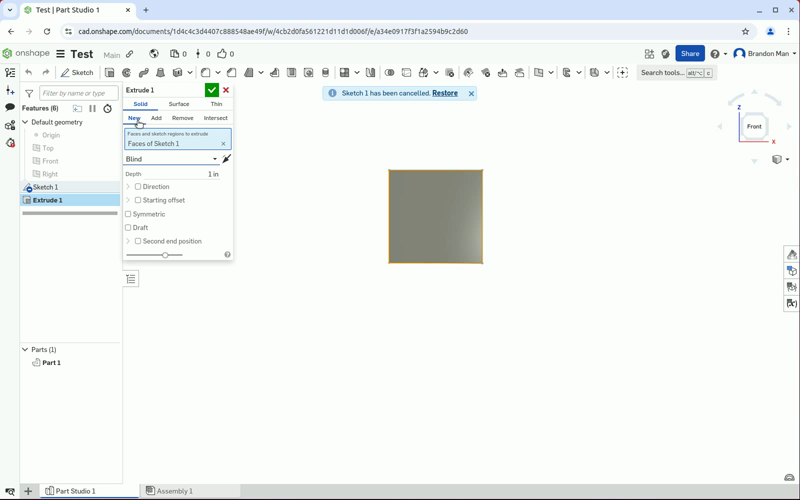
text(6.258)
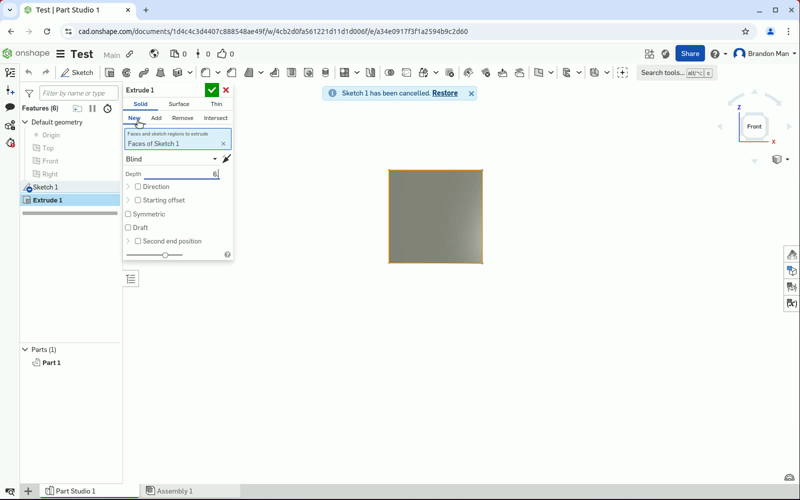
key(enter)
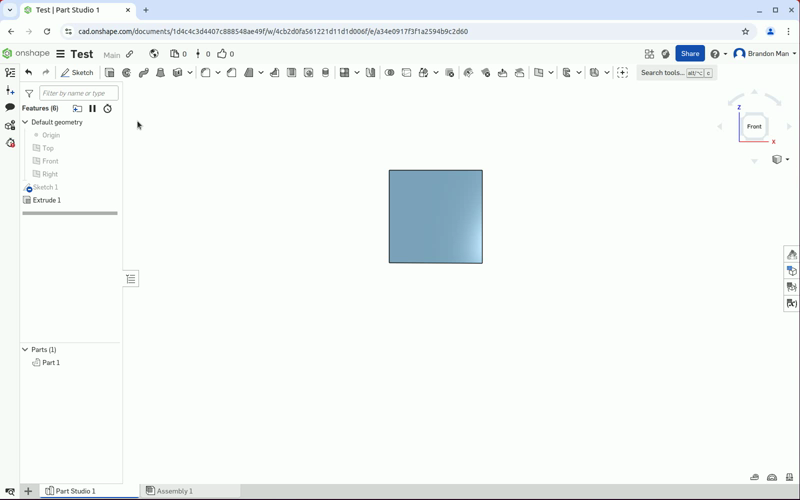
key(shift+h)
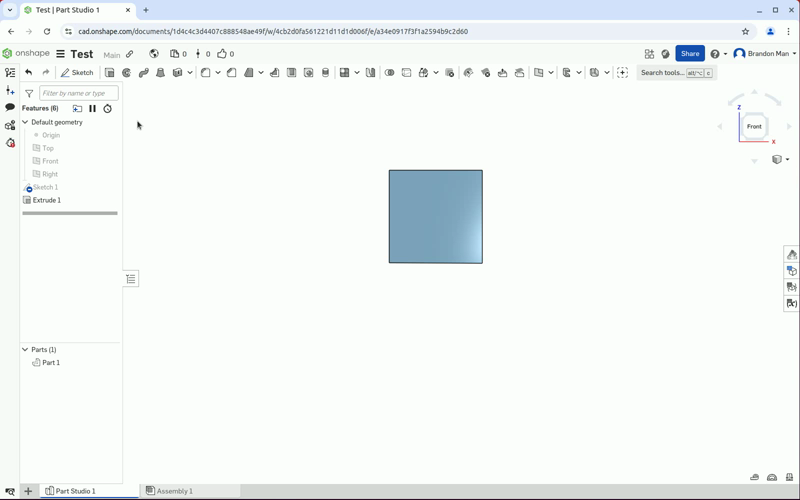
key(shift+h)
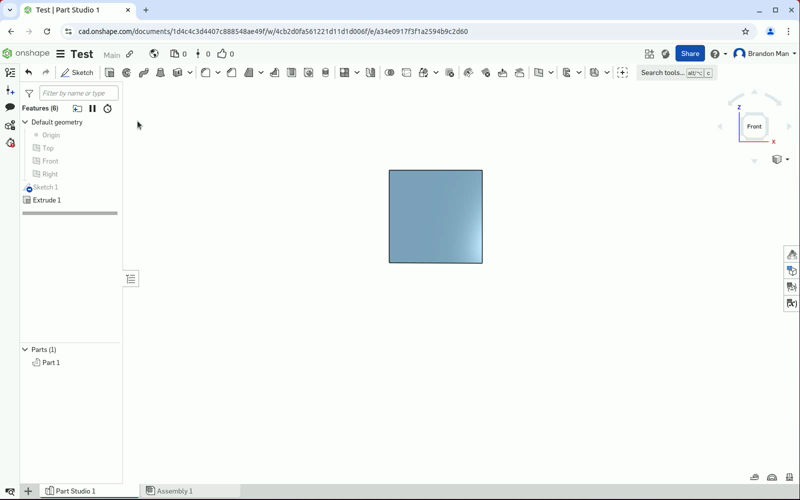
mouse_move(73, 189)
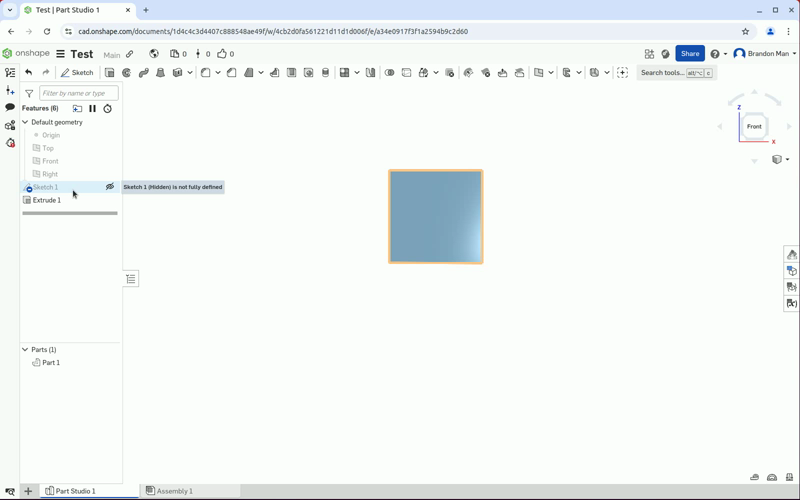
click(73, 189)
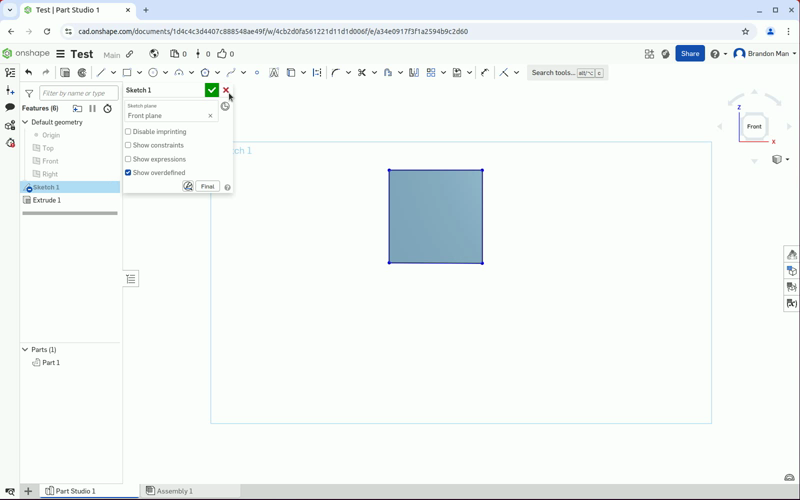
mouse_move(229, 92)
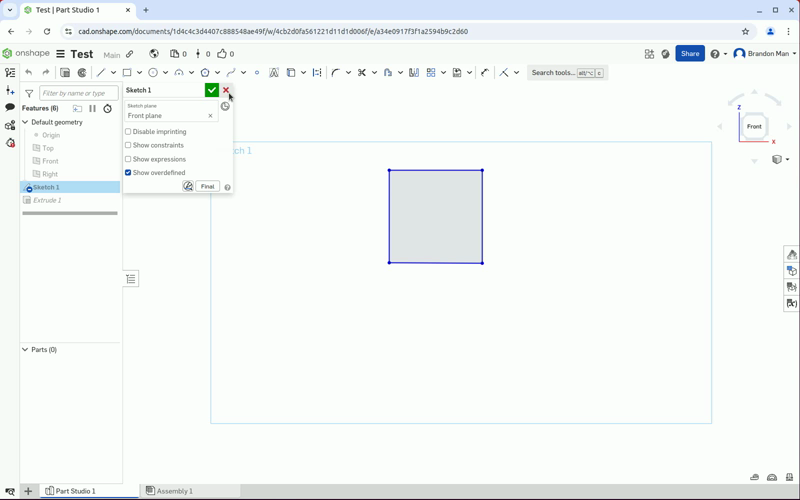
click(229, 92)
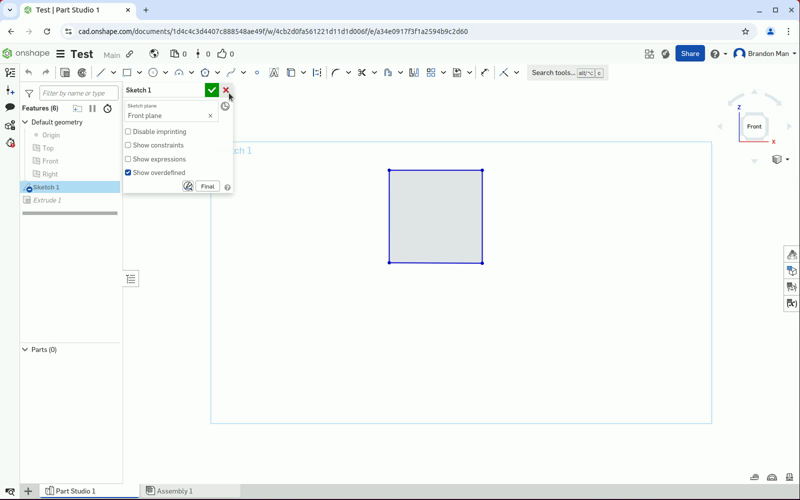
key(shift+s)
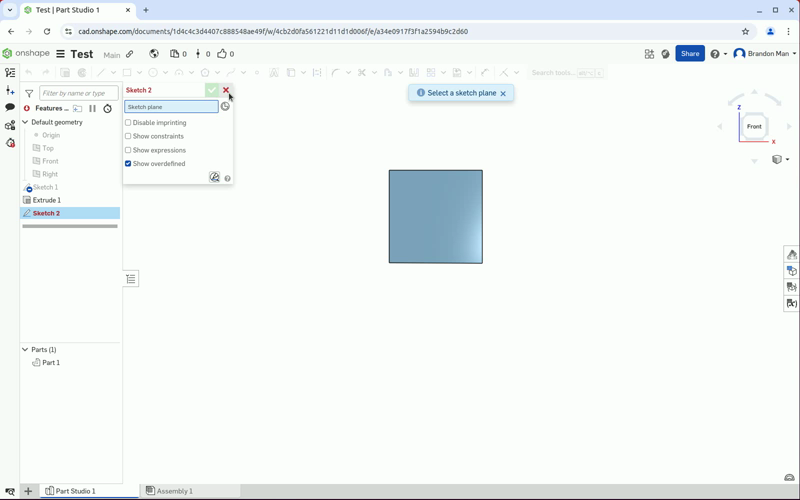
mouse_move(73, 163)
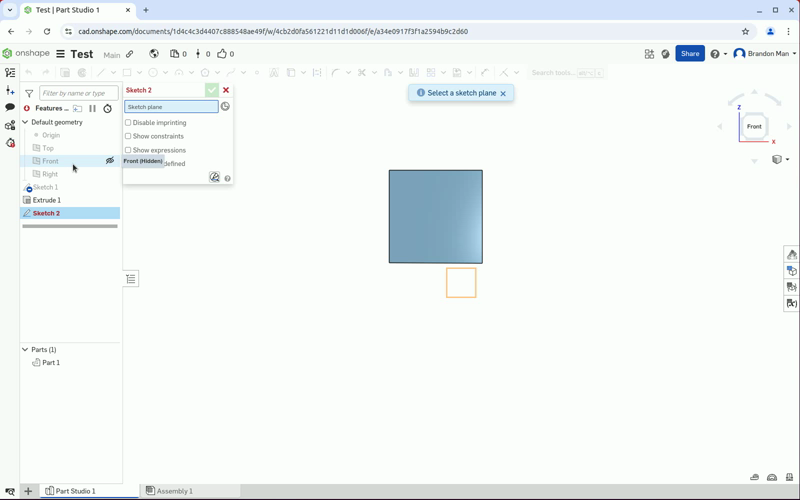
click(73, 163)
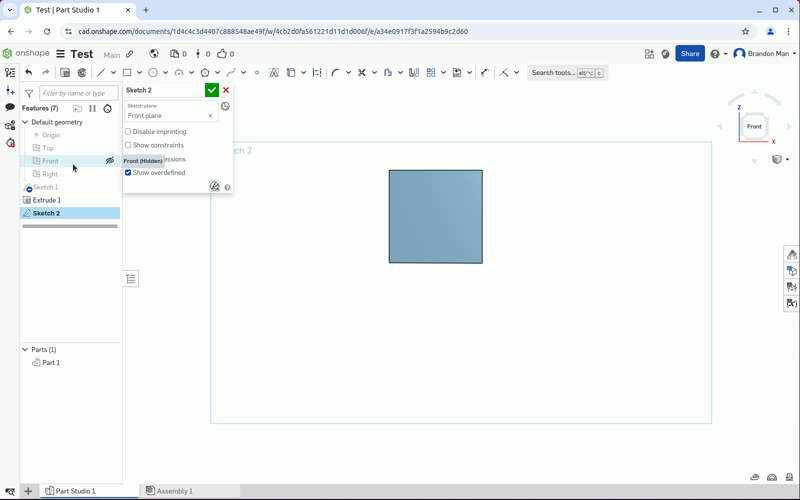
mouse_move(73, 352)
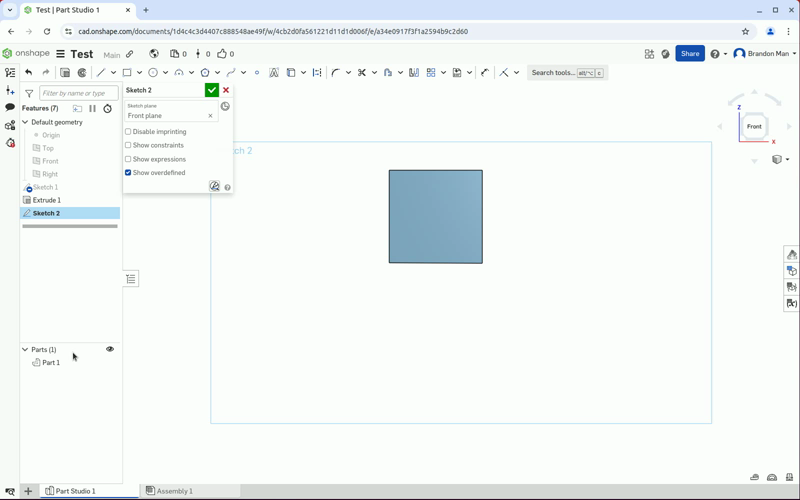
key(y)
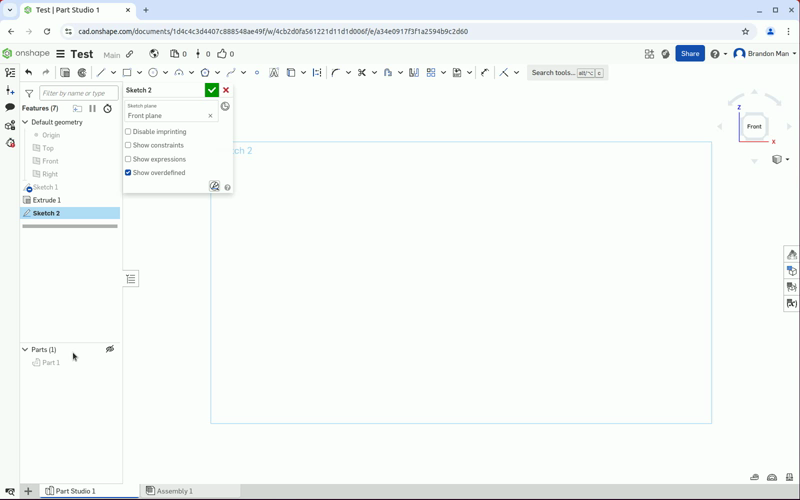
key(l)
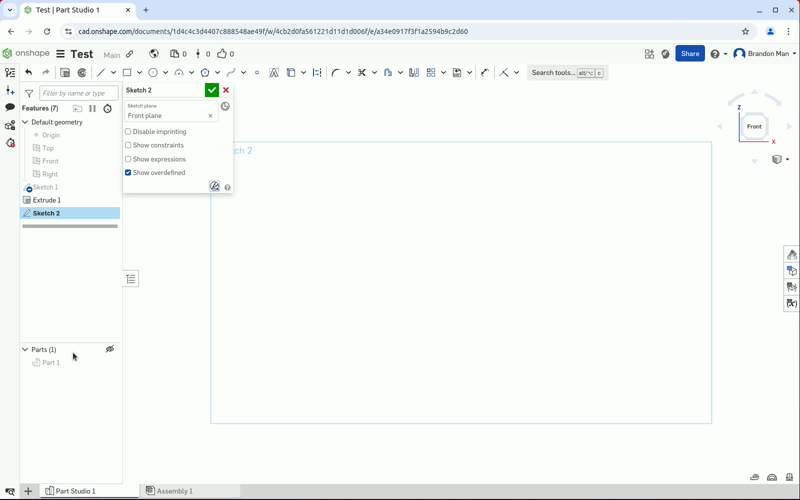
key_down(shift)
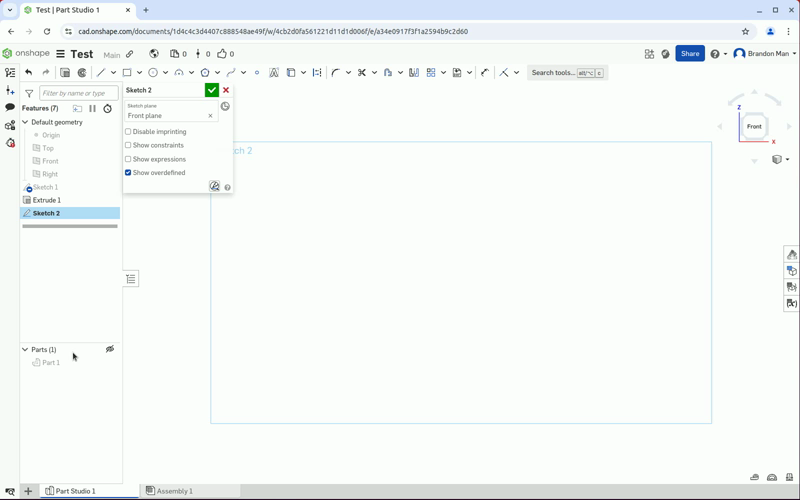
mouse_move(389, 262)
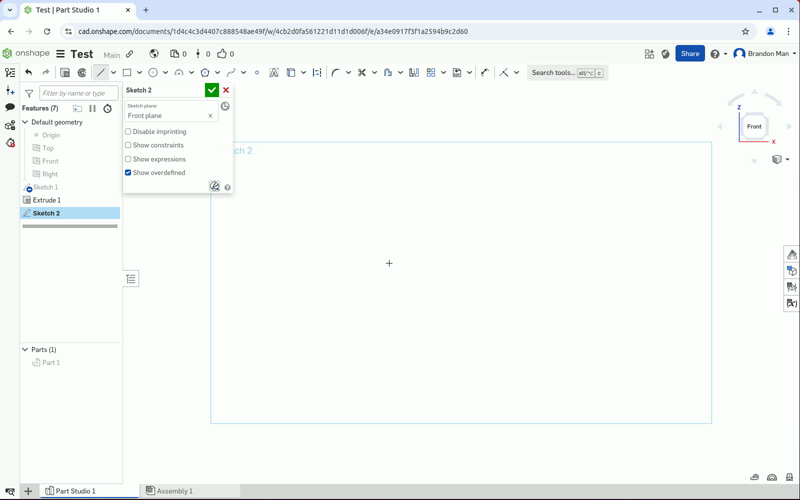
click(389, 262)
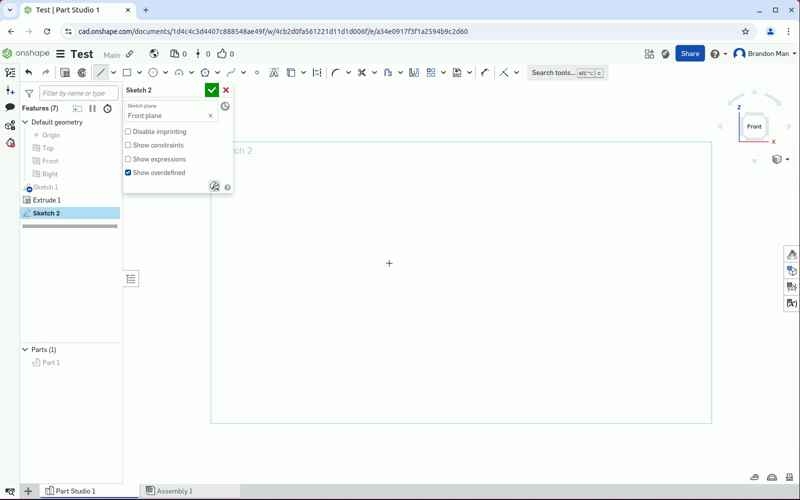
key_up(shift)
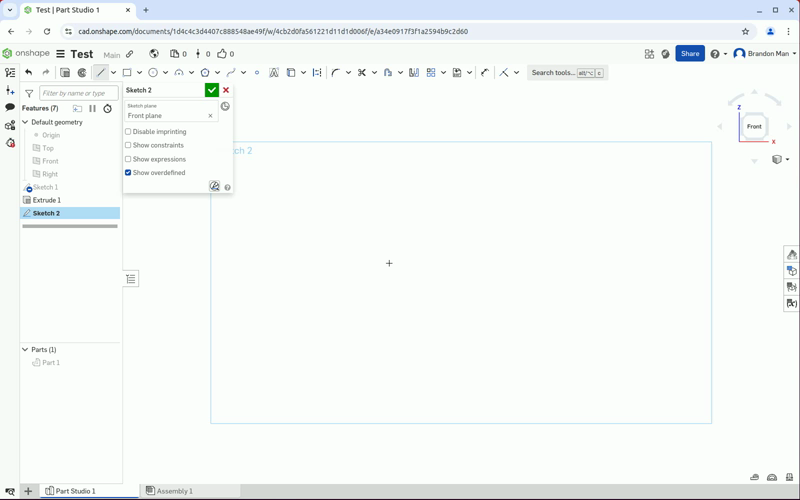
key_down(shift)
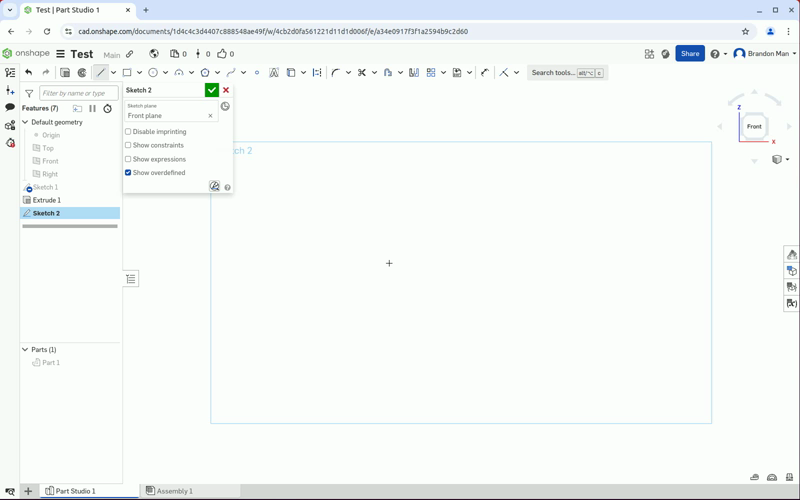
mouse_move(482, 263)
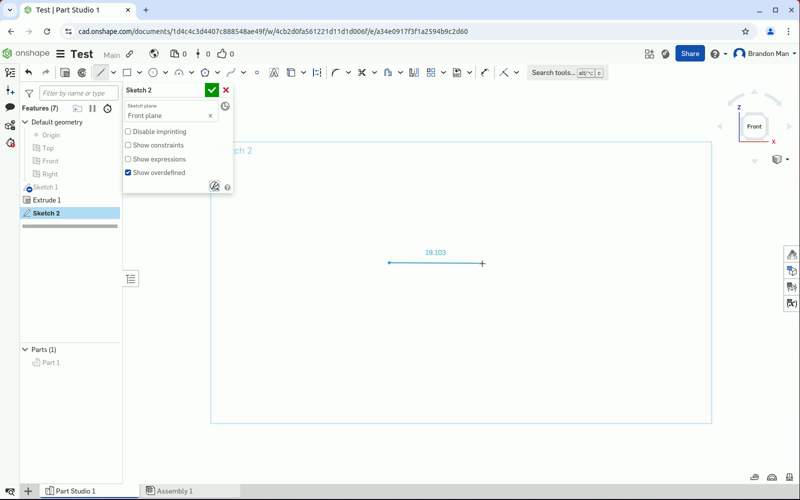
click(482, 263)
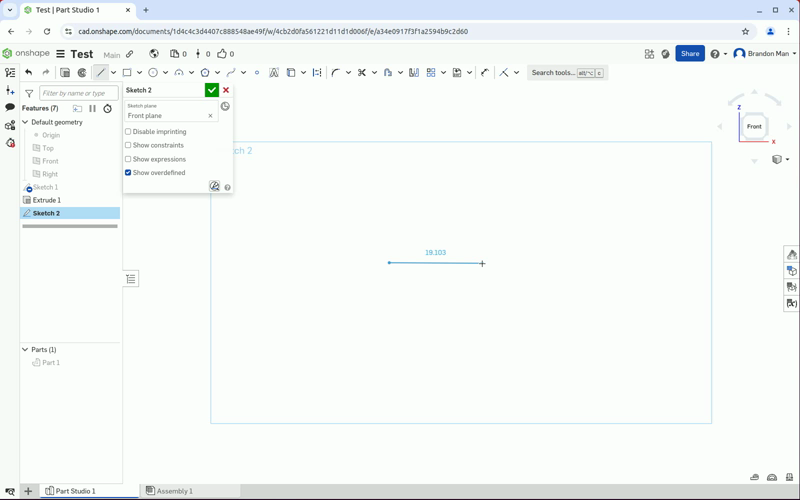
key_up(shift)
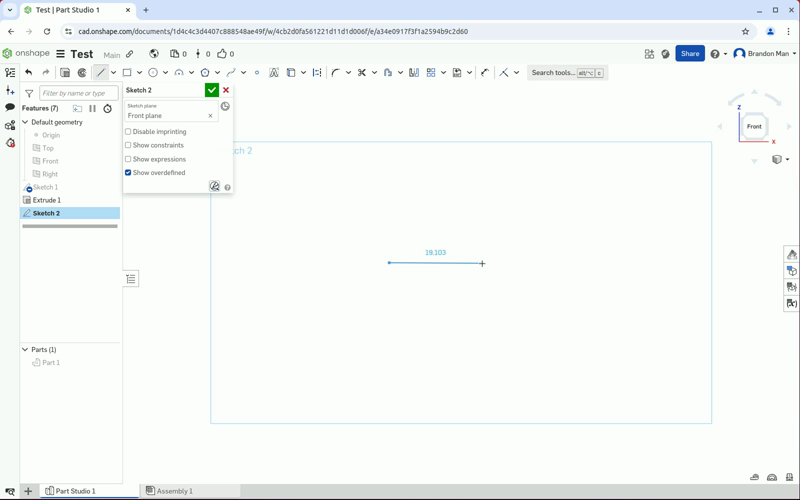
key_down(shift)
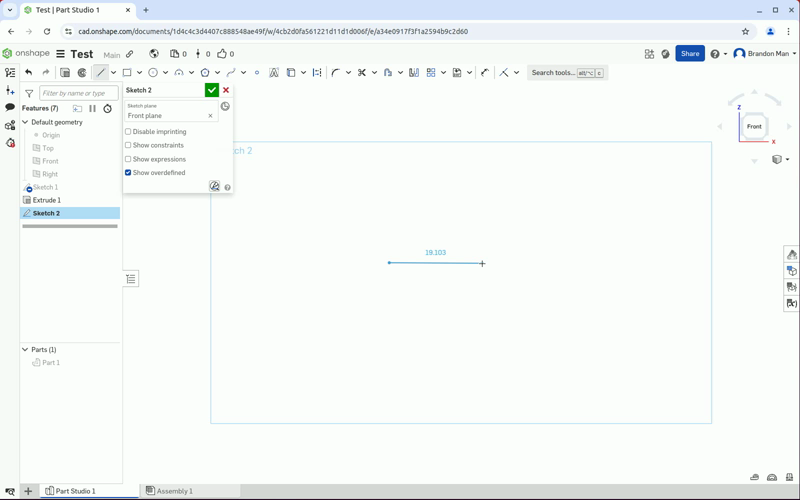
mouse_move(482, 170)
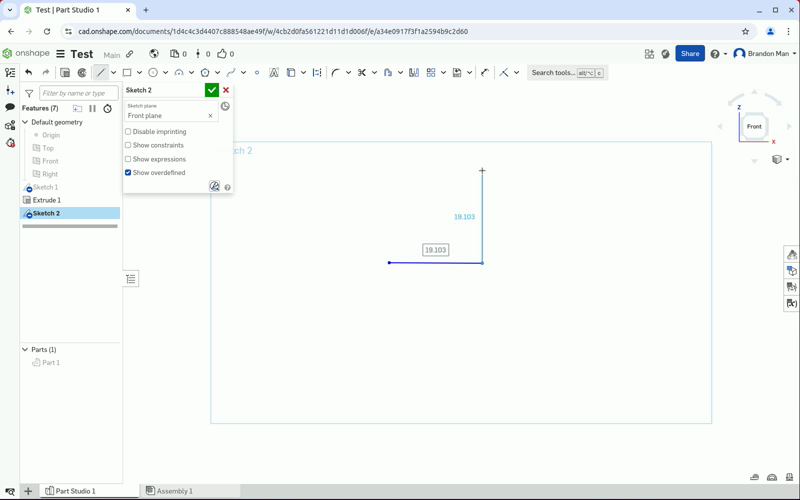
click(482, 170)
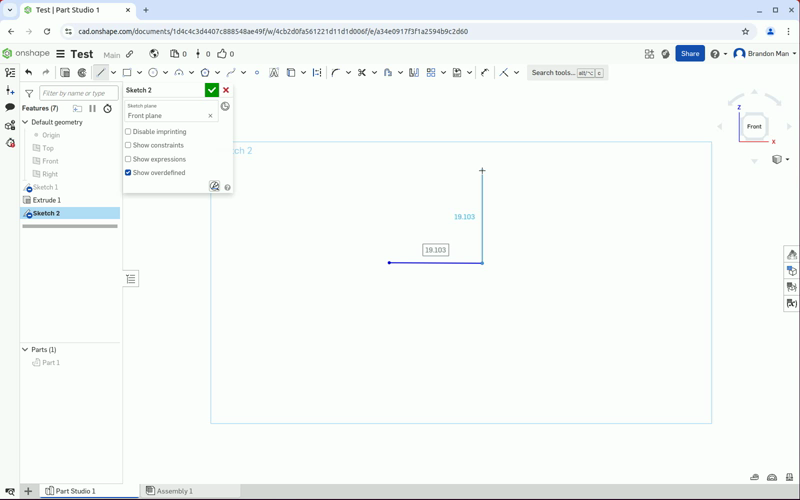
key_up(shift)
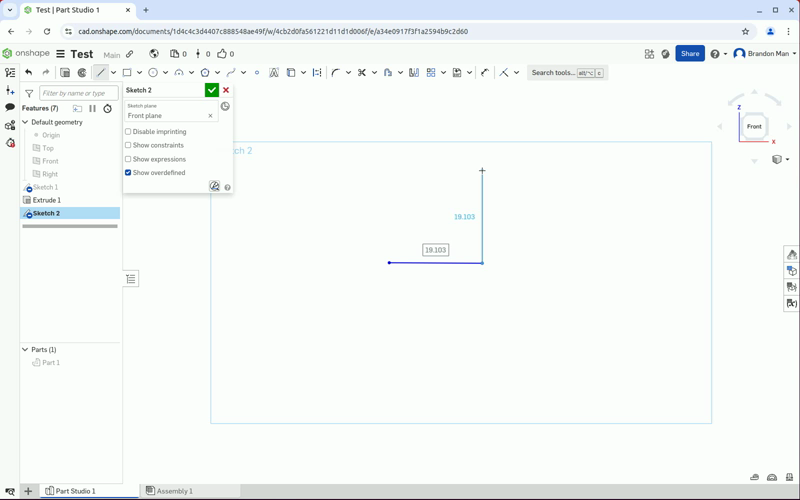
key_down(shift)
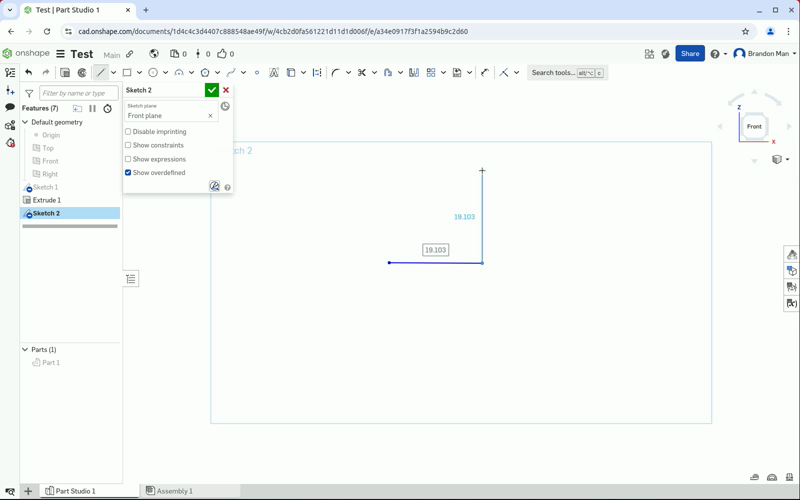
mouse_move(389, 170)
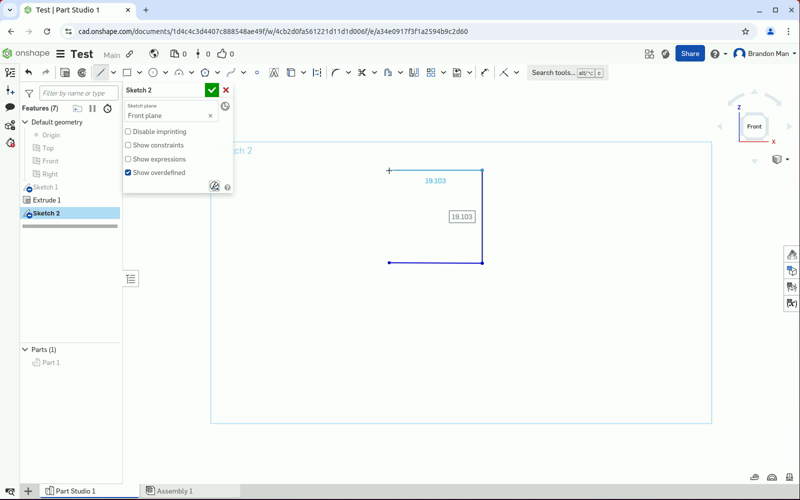
click(389, 170)
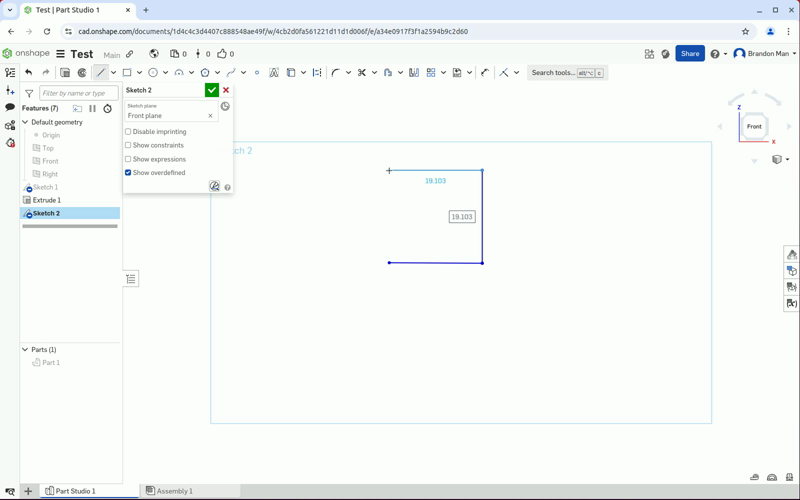
key_up(shift)
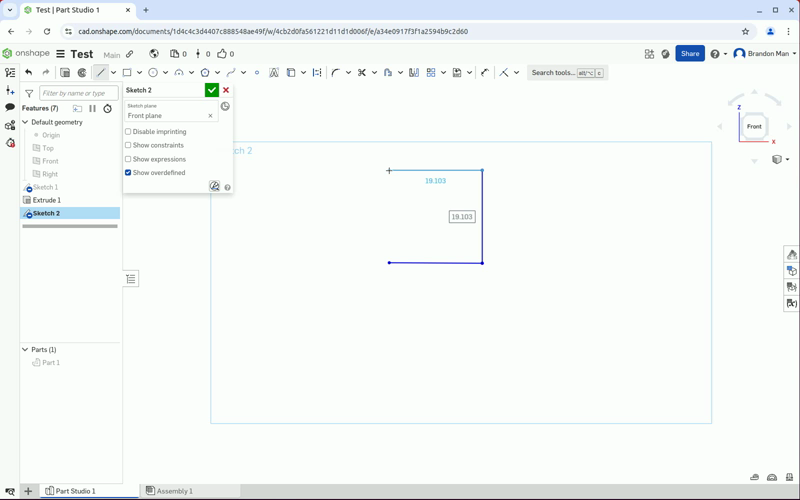
key_down(shift)
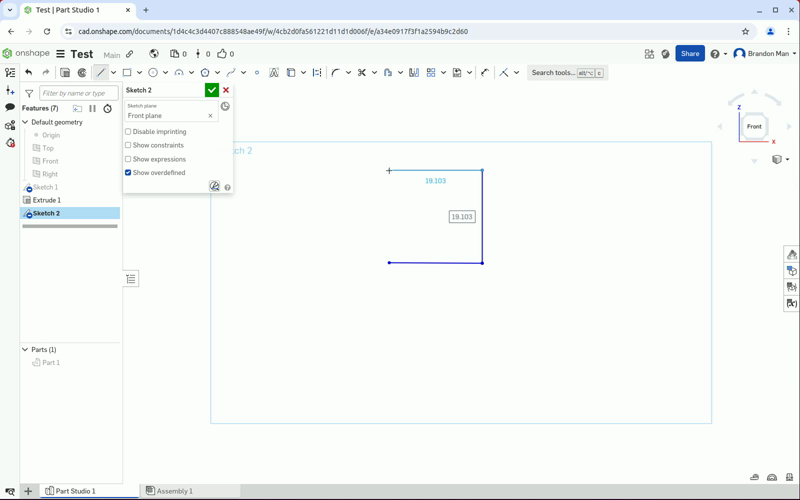
mouse_move(389, 262)
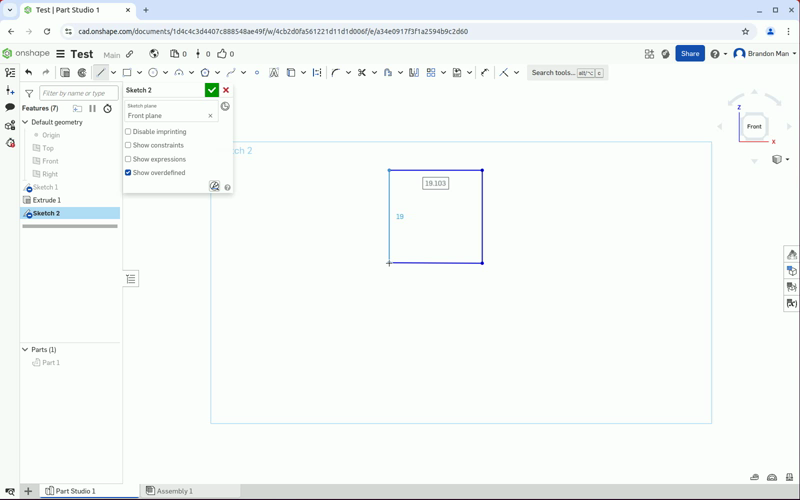
key_up(shift)
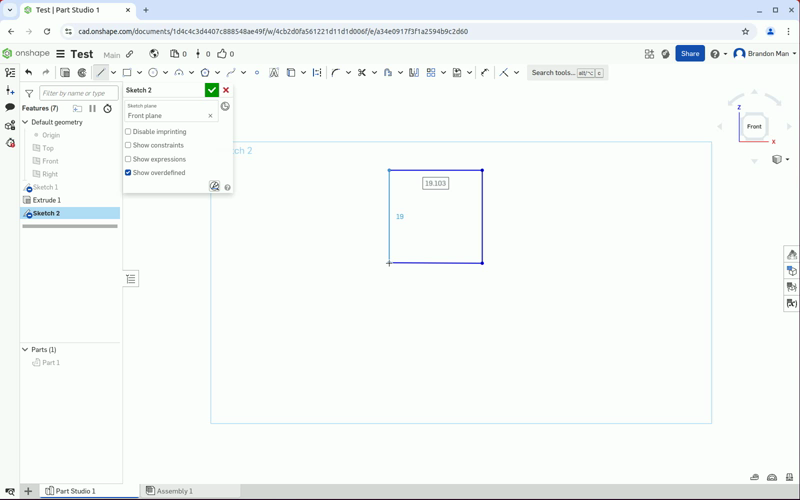
click(389, 262)
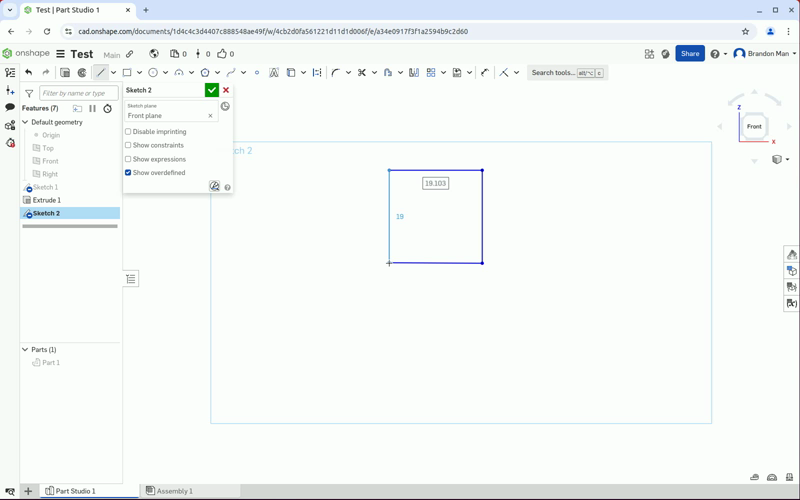
key(esc)
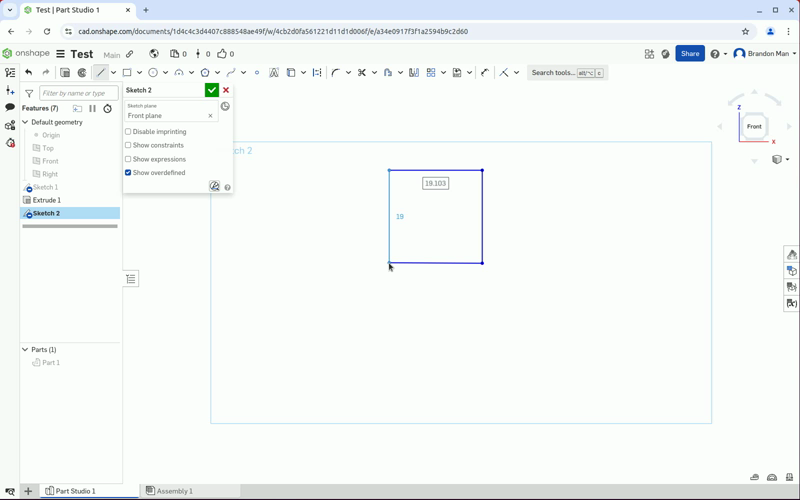
mouse_move(449, 205)
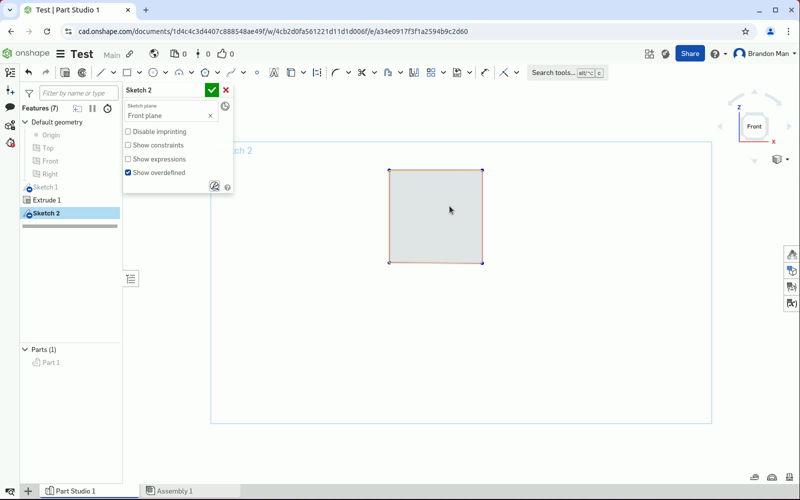
click(449, 205)
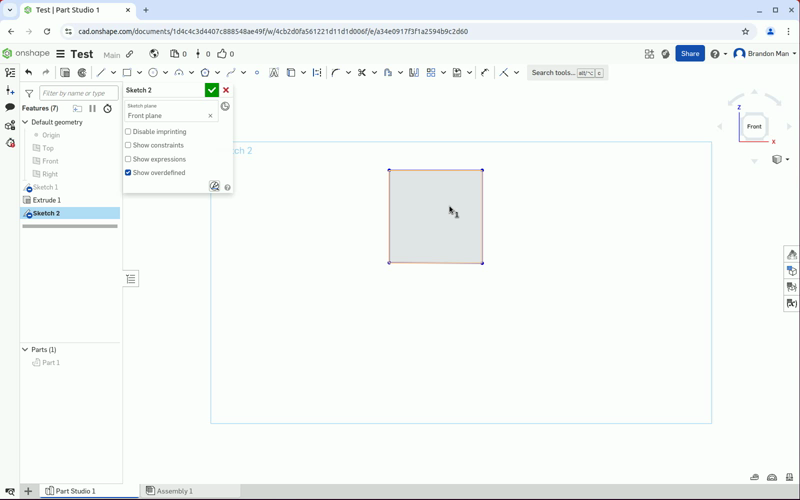
mouse_move(73, 352)
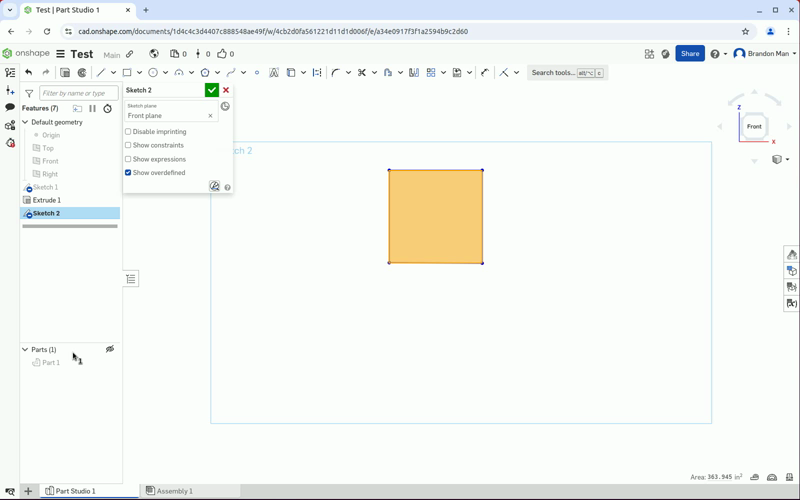
key(shift+y)
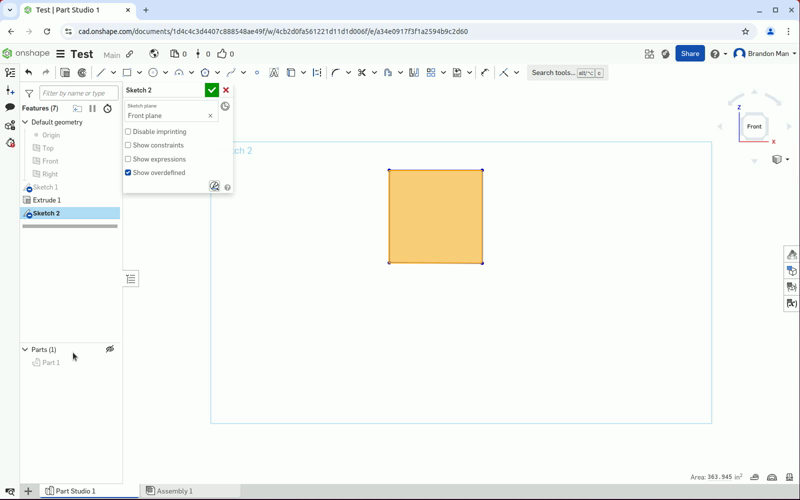
key(shift+e)
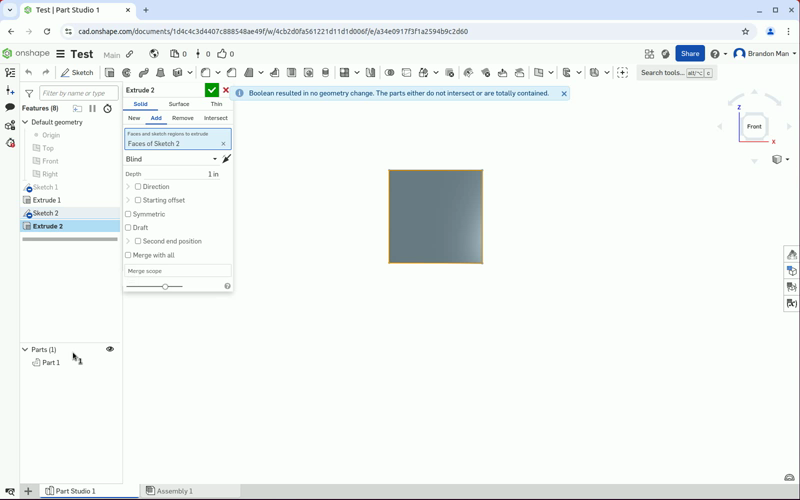
mouse_move(143, 106)
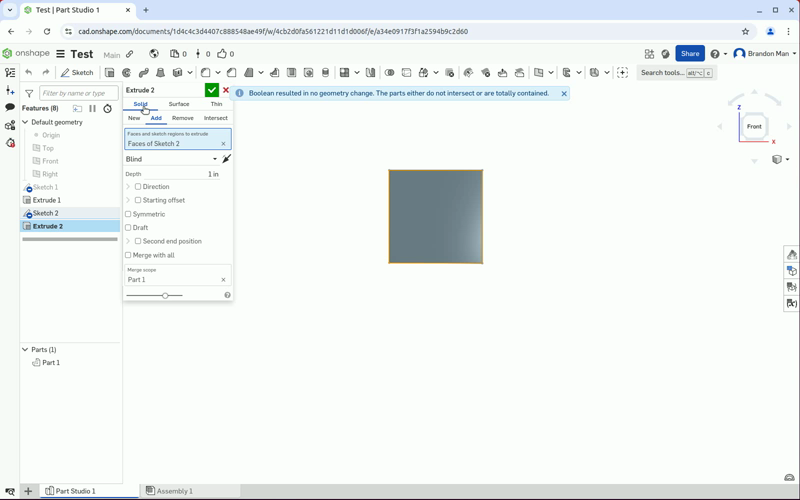
click(143, 106)
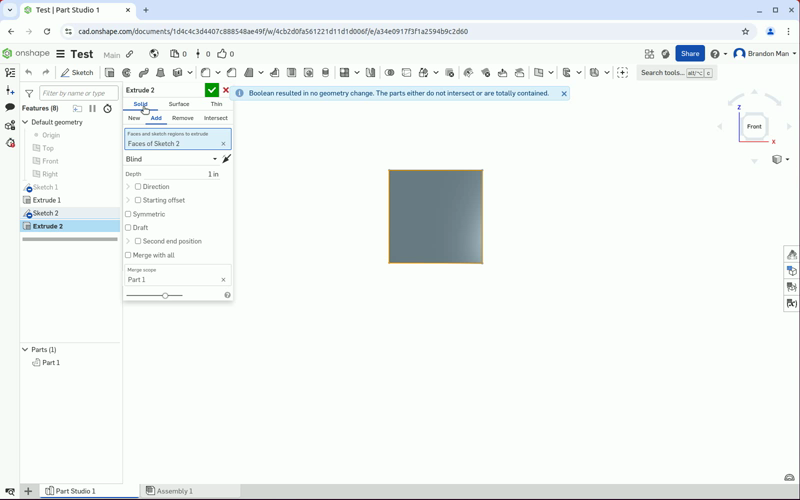
mouse_move(137, 120)
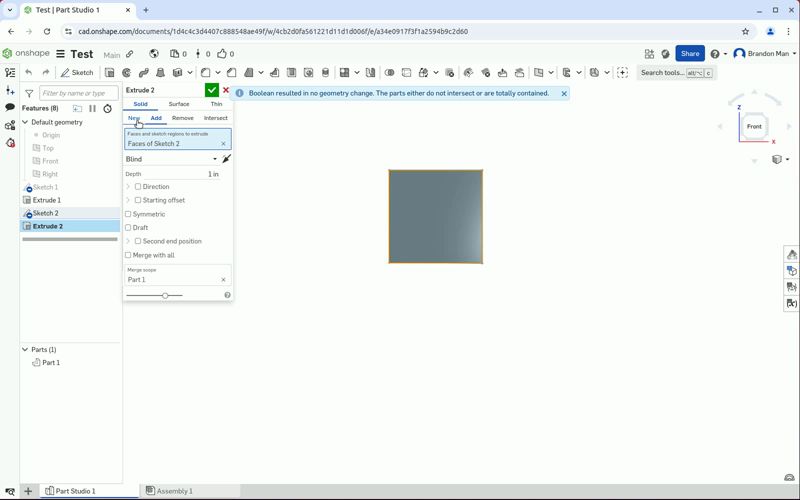
click(137, 120)
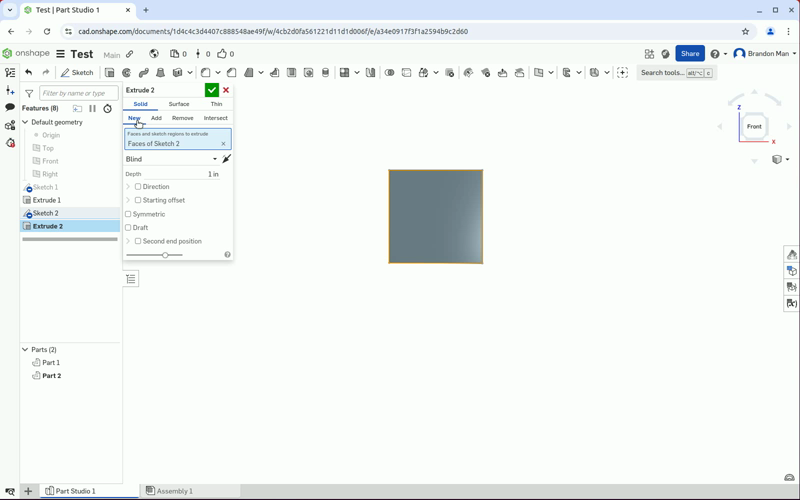
key(tab, 4)
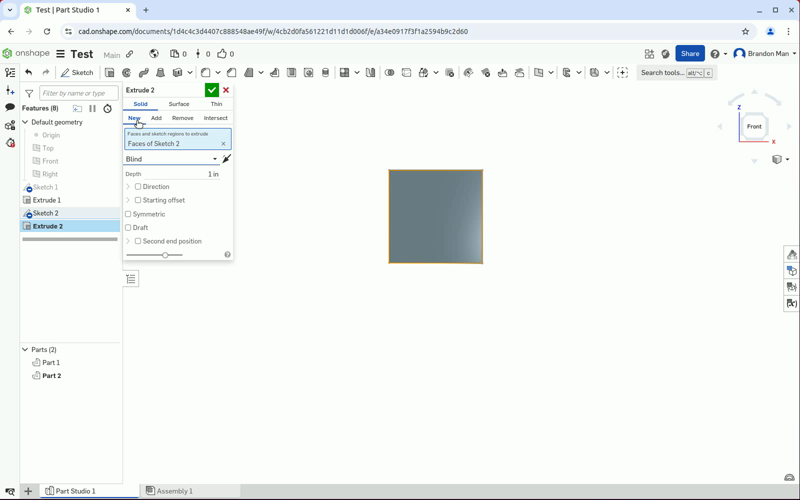
text(19.016)
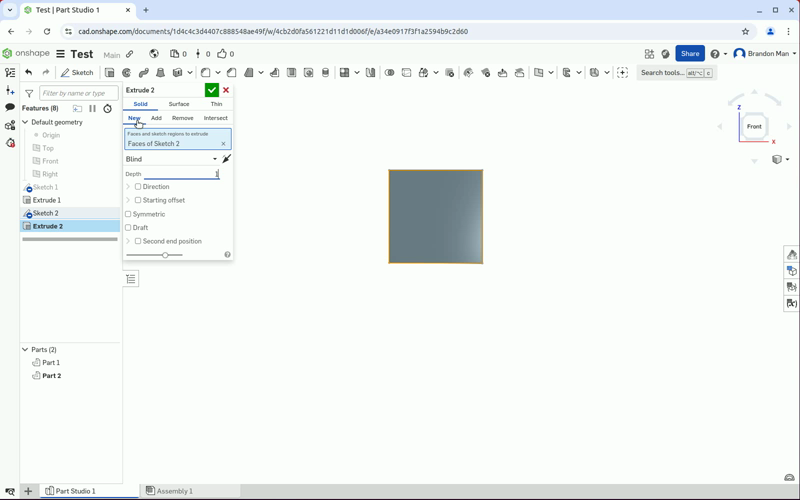
key(enter)
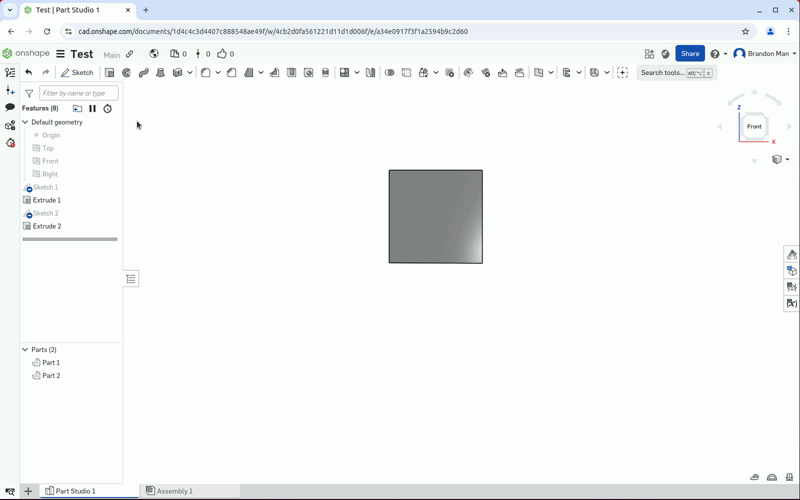
key(shift+h)
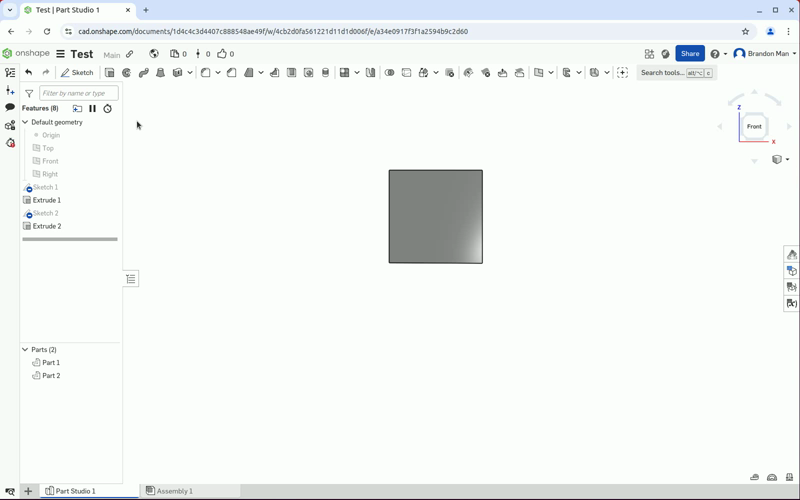
key(shift+h)
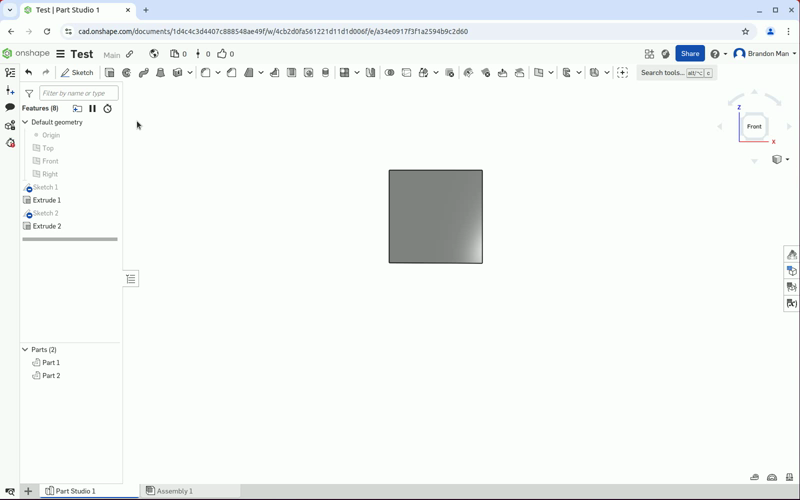
mouse_move(73, 189)
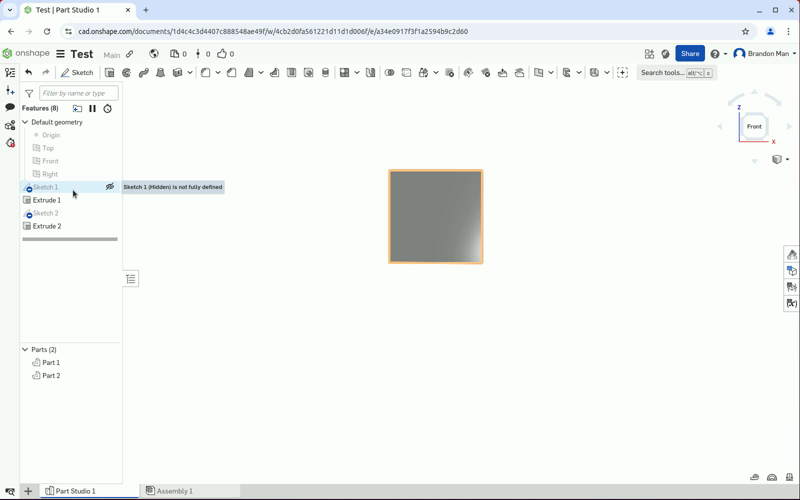
click(73, 189)
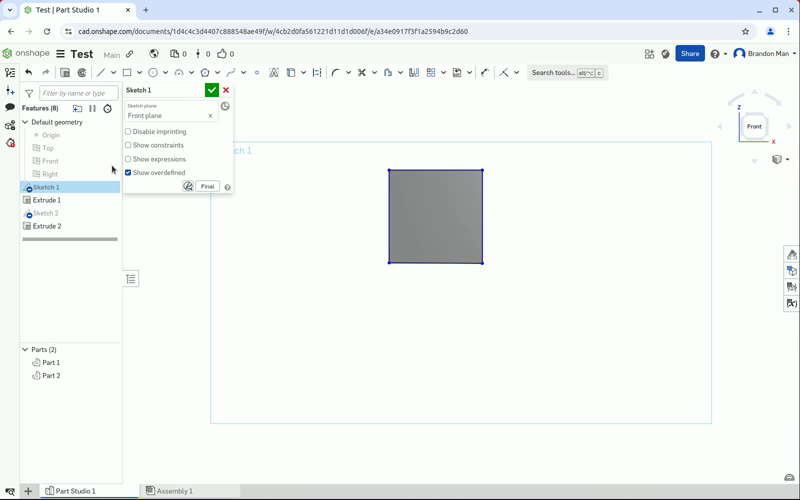
mouse_move(229, 92)
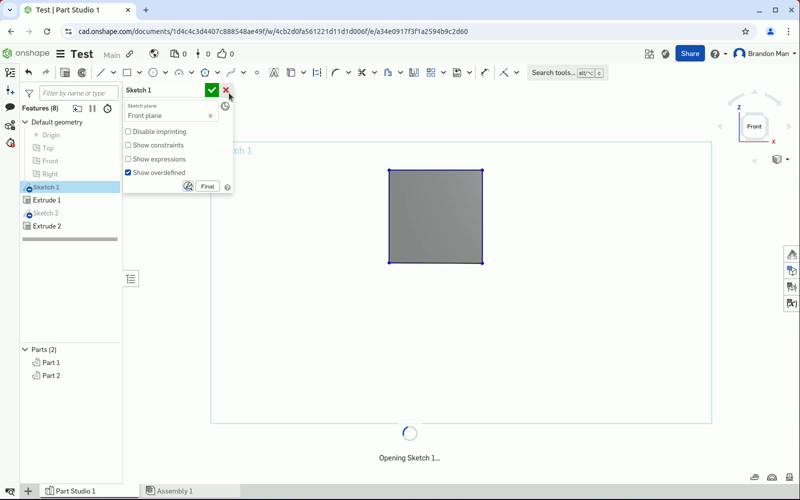
click(229, 92)
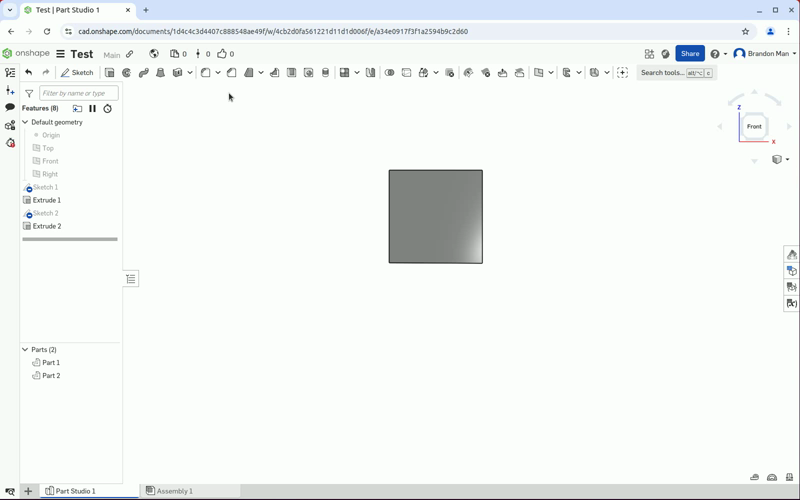
mouse_move(541, 75)
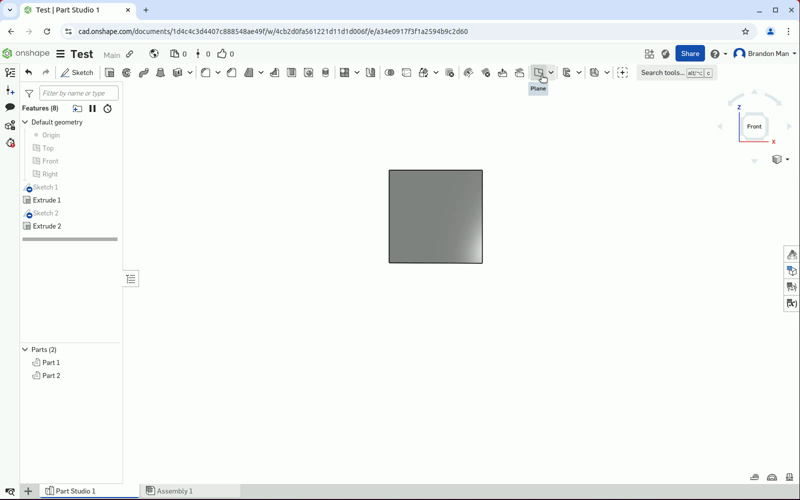
click(541, 75)
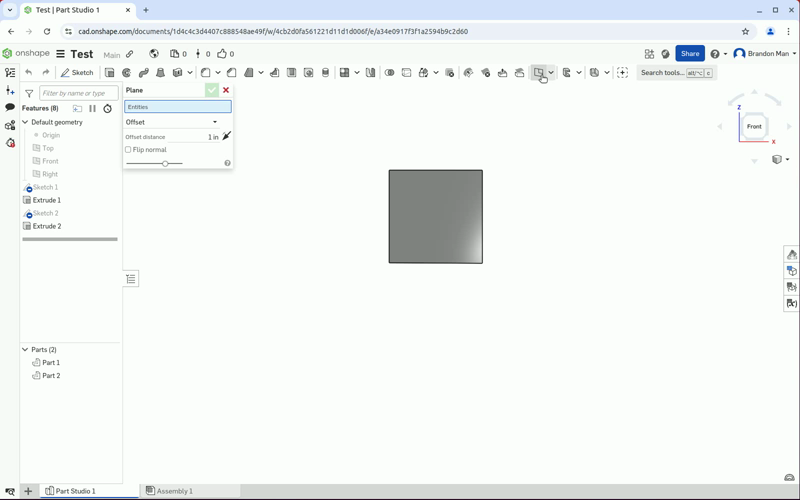
mouse_move(73, 163)
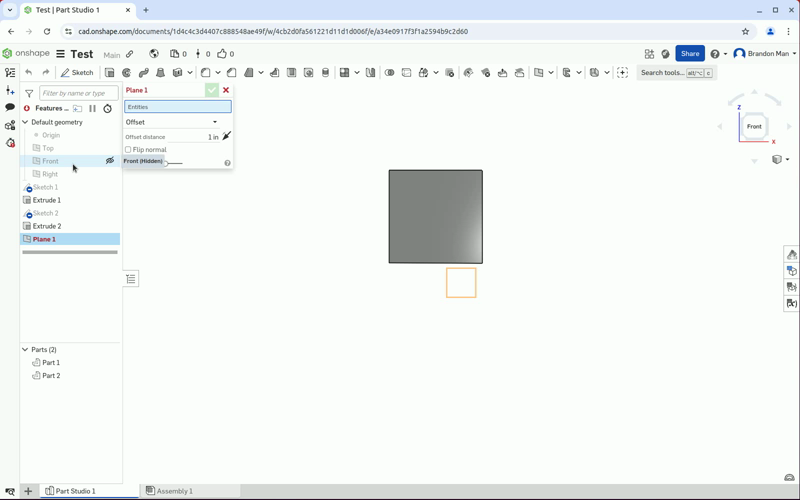
click(73, 163)
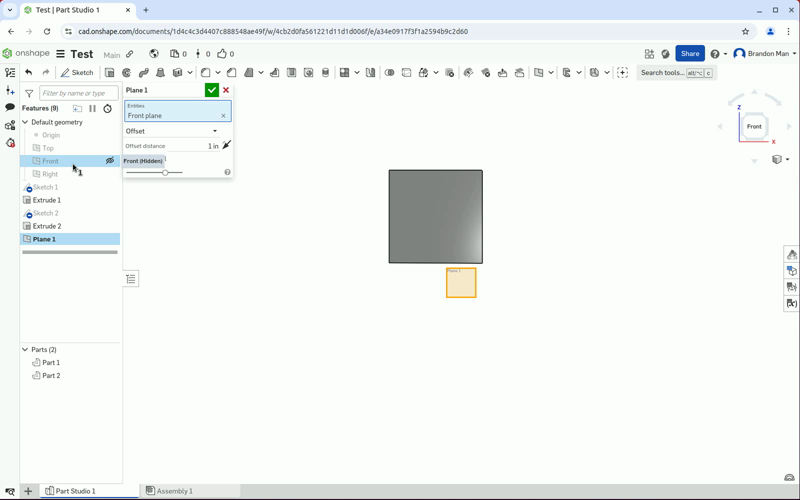
key(tab, 2)
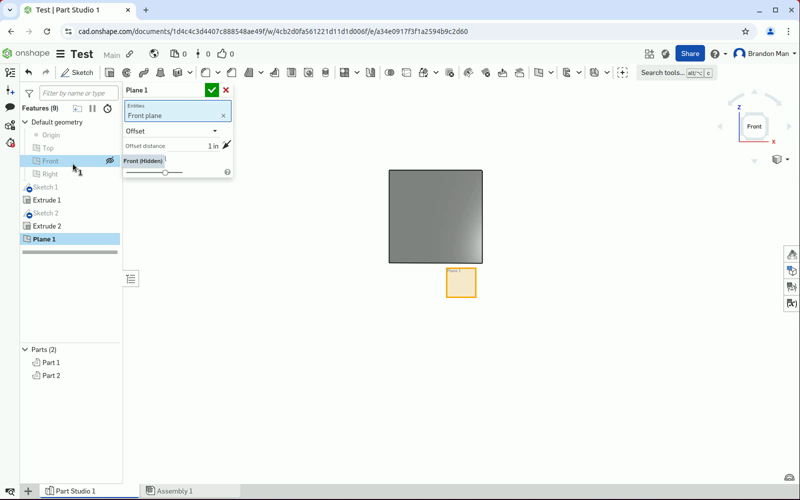
text(19.01)
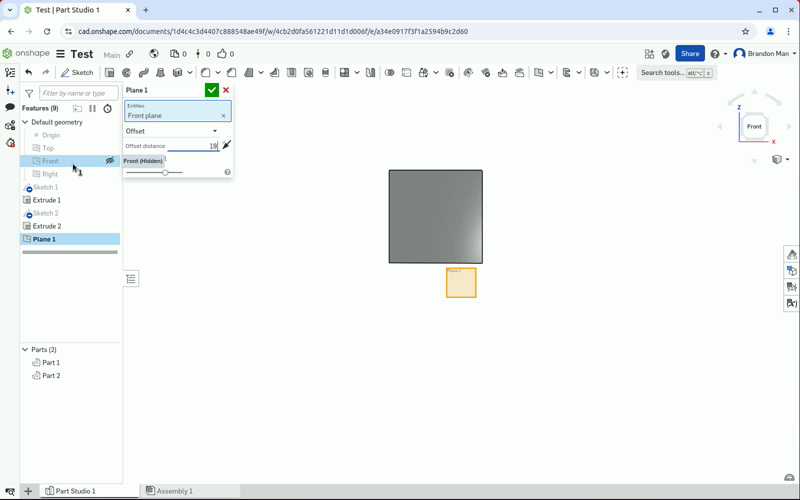
key(enter, 2)
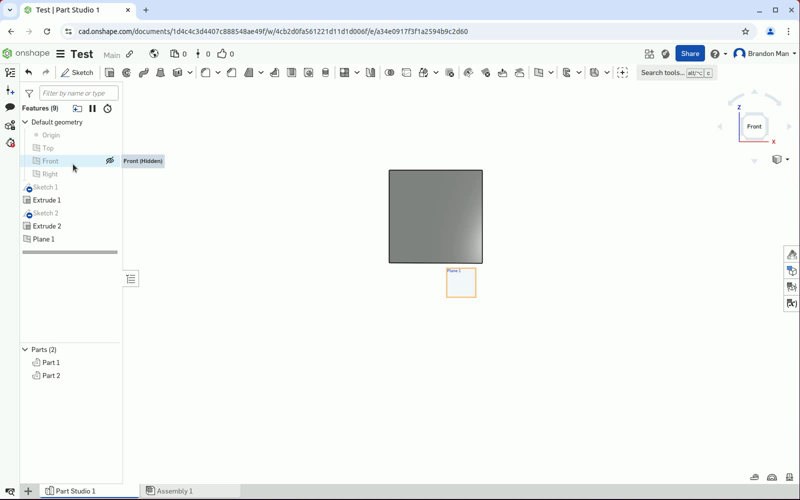
key(shift+s)
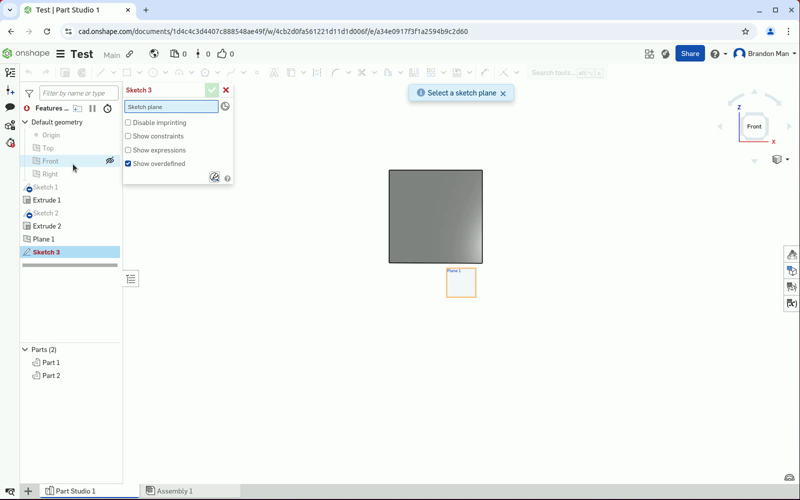
mouse_move(73, 241)
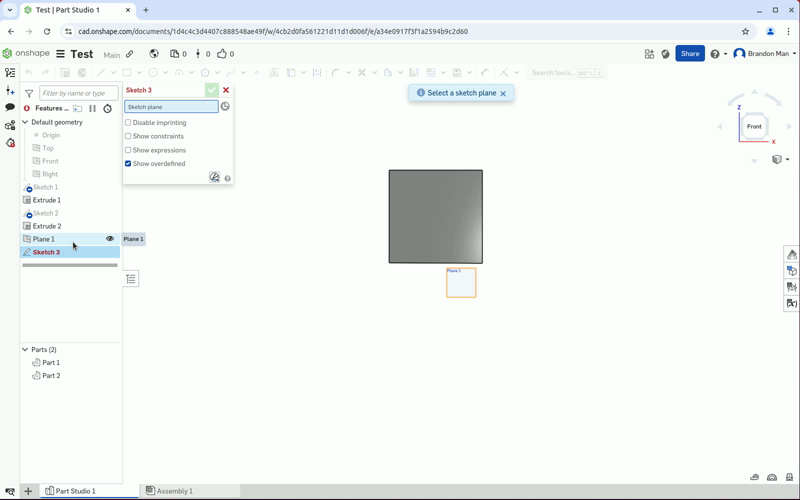
click(73, 241)
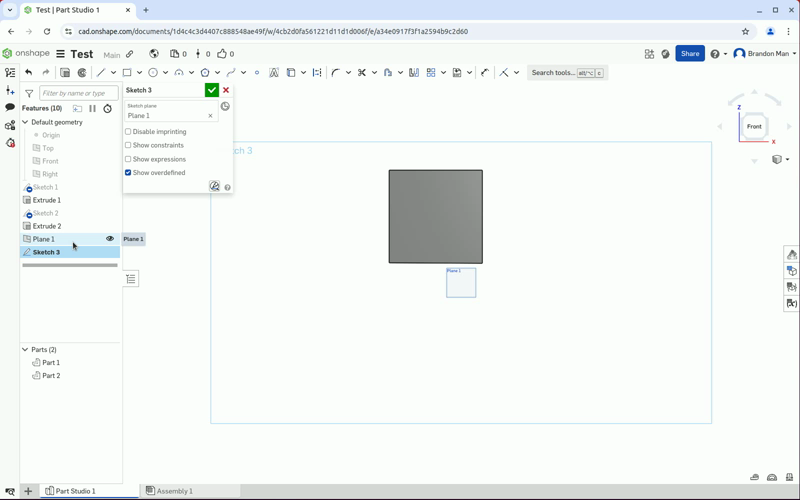
mouse_move(73, 352)
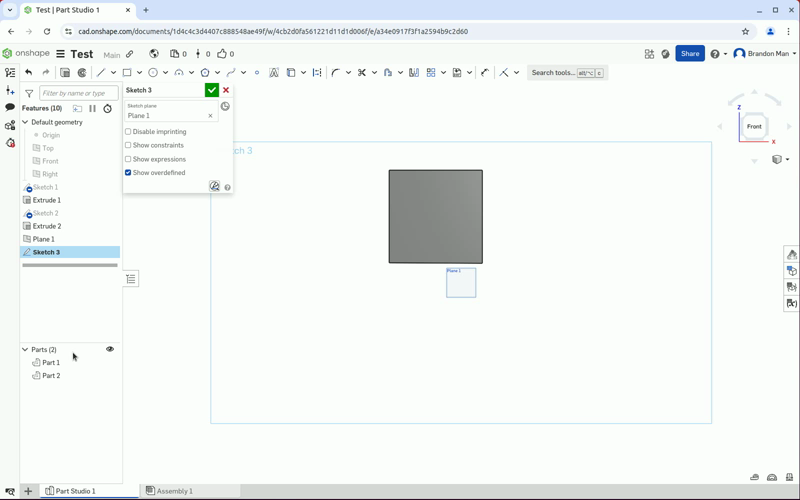
key(y)
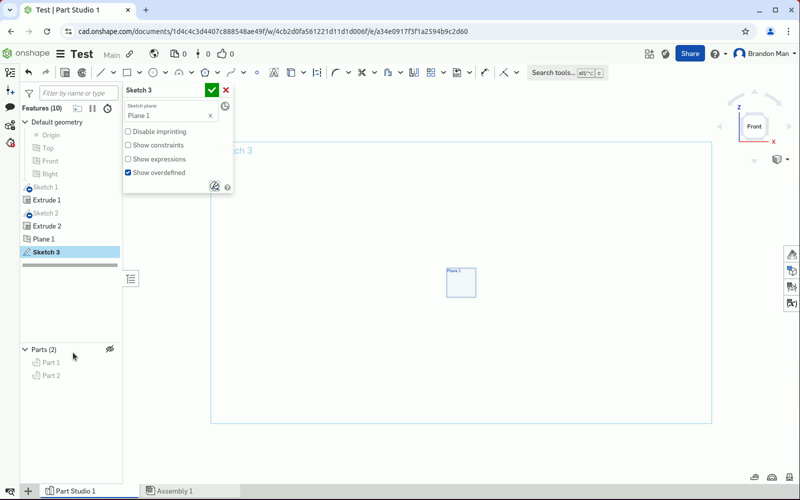
key(l)
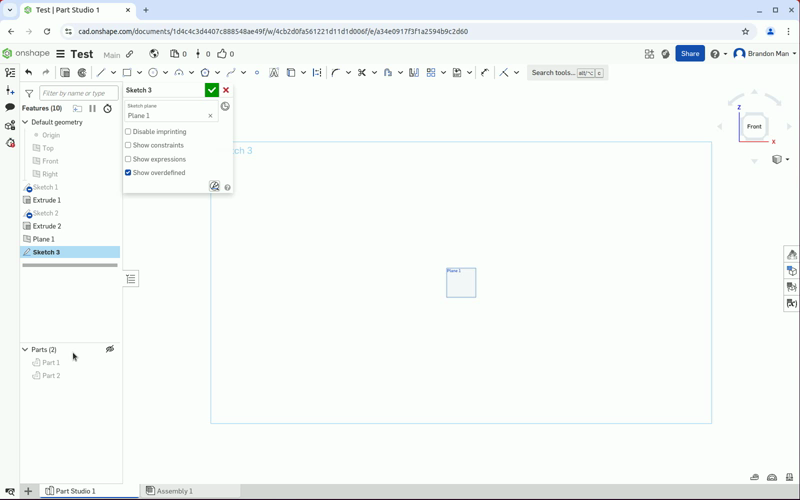
key_down(shift)
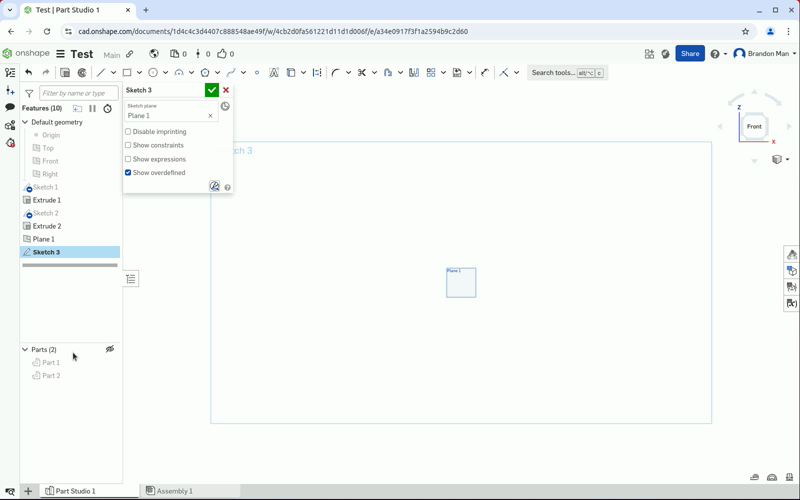
mouse_move(419, 231)
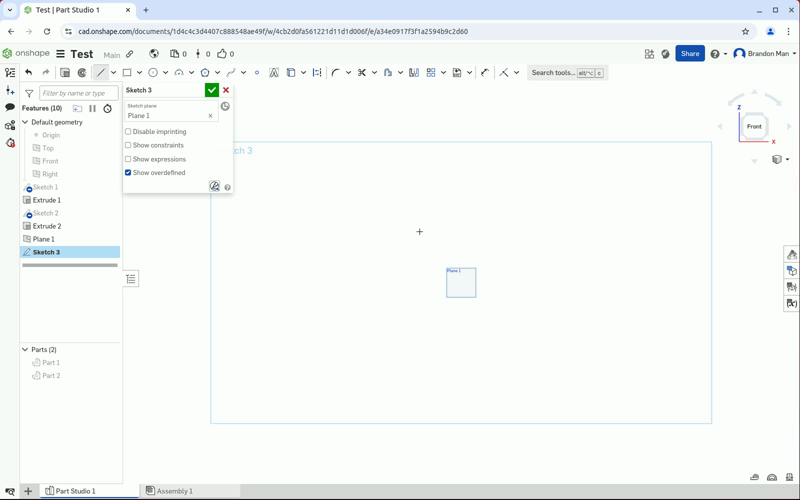
click(419, 231)
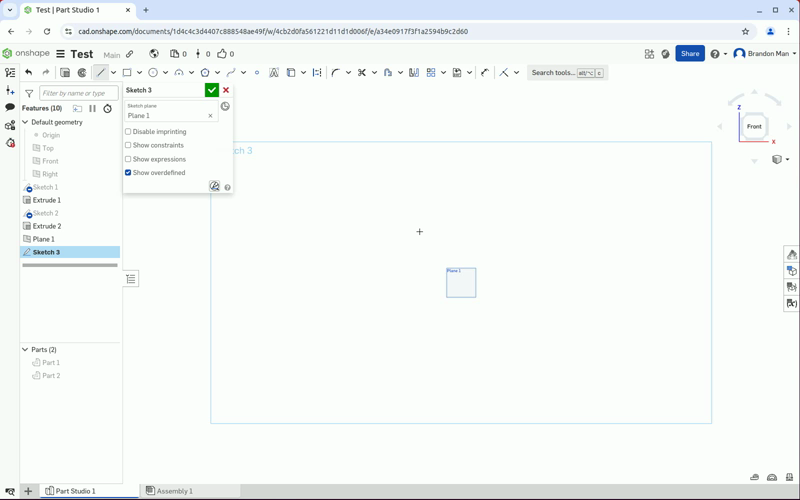
key_up(shift)
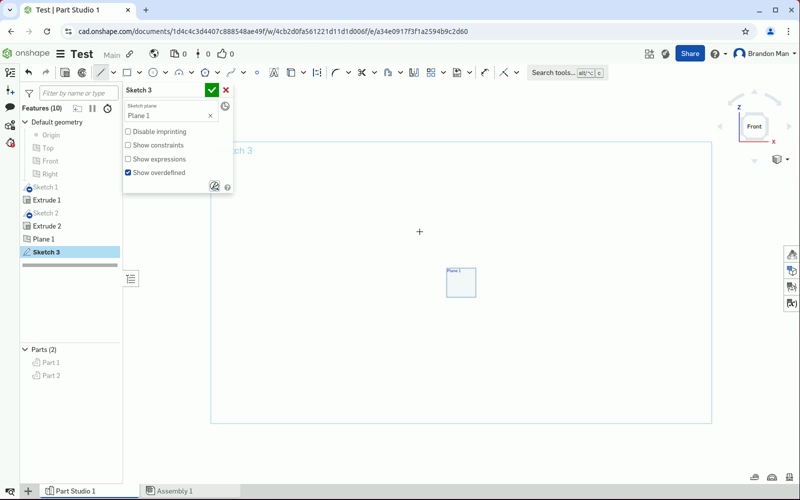
key_down(shift)
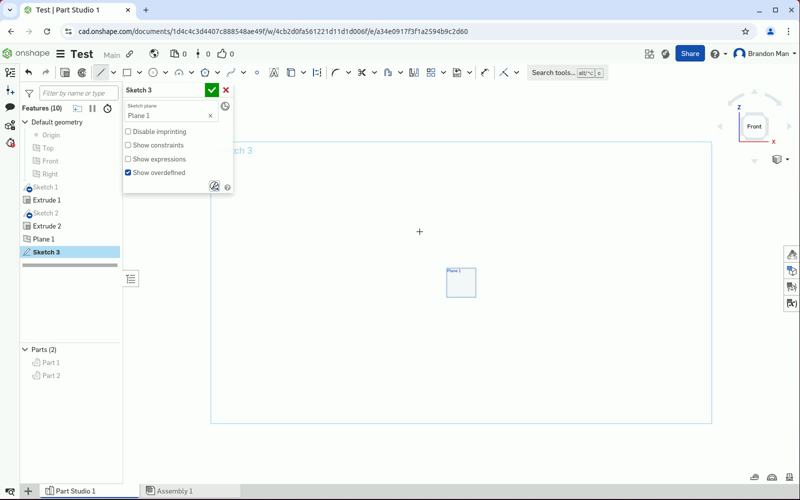
mouse_move(449, 231)
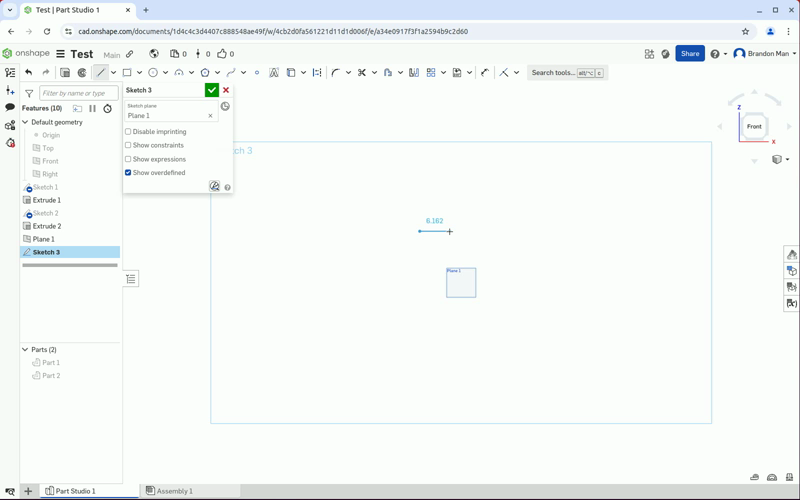
mouse_move(451, 231)
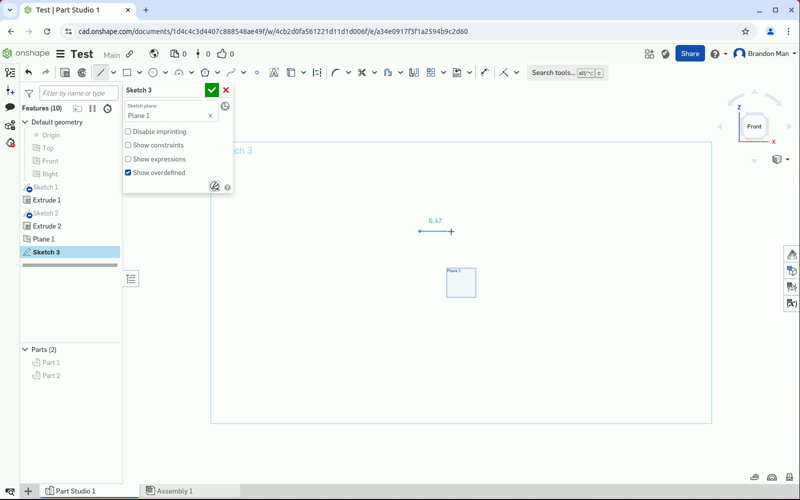
click(451, 231)
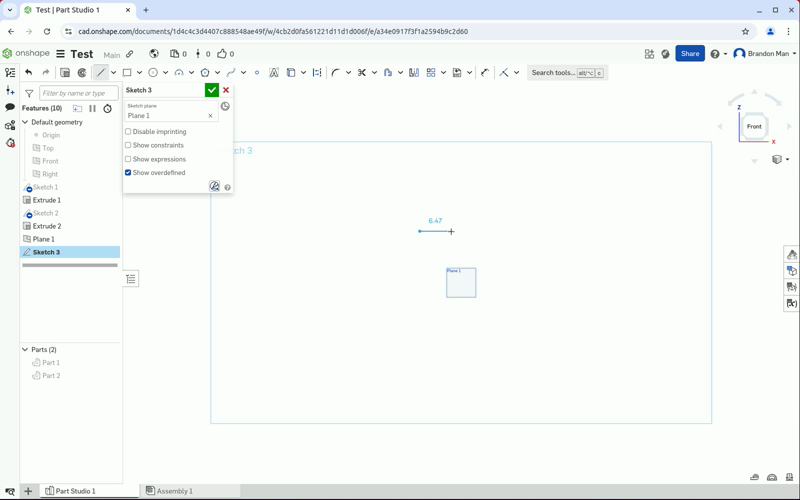
key_up(shift)
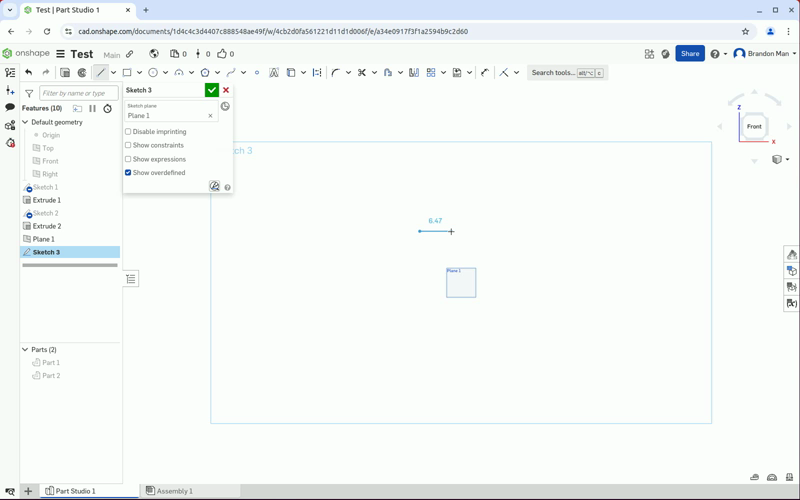
key_down(shift)
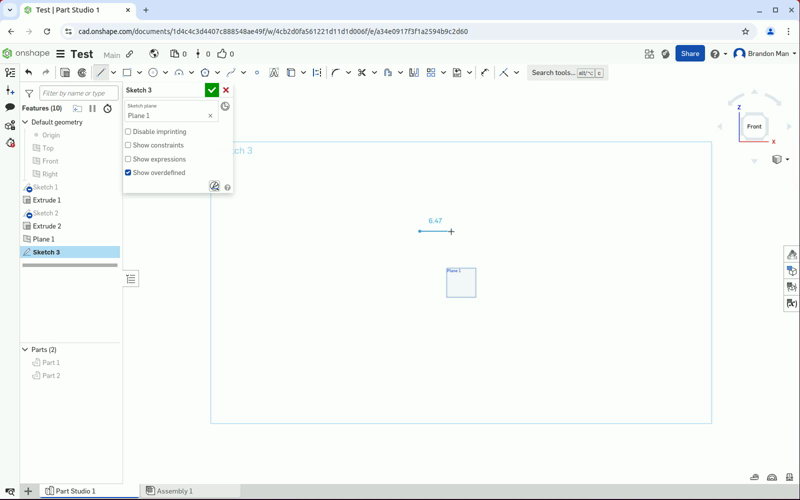
mouse_move(481, 231)
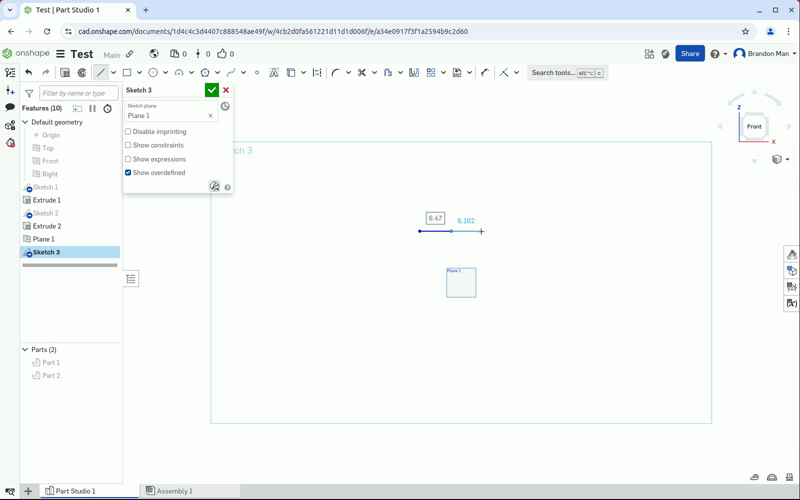
mouse_move(451, 200)
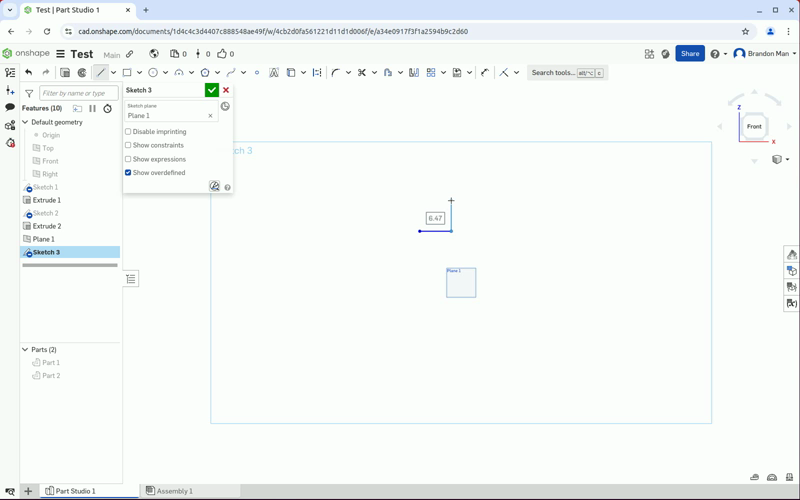
click(451, 200)
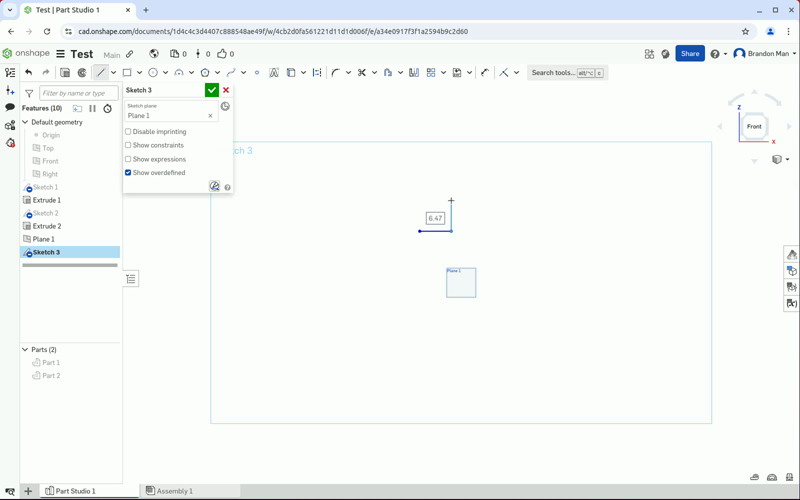
key_up(shift)
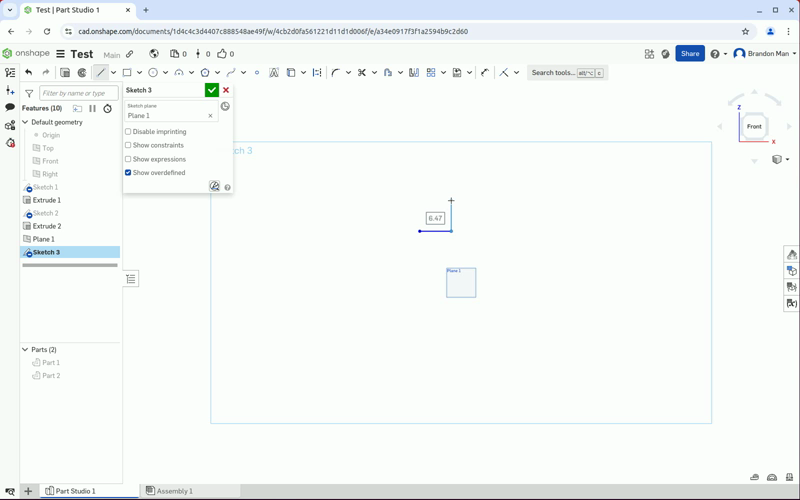
key_down(shift)
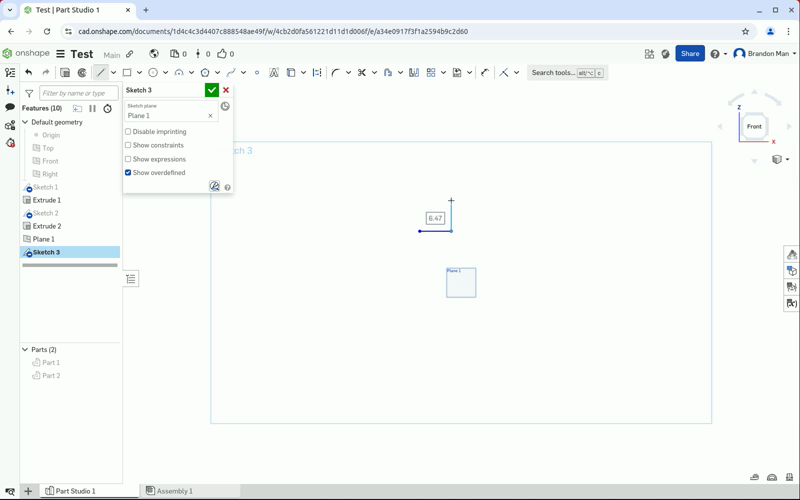
mouse_move(481, 200)
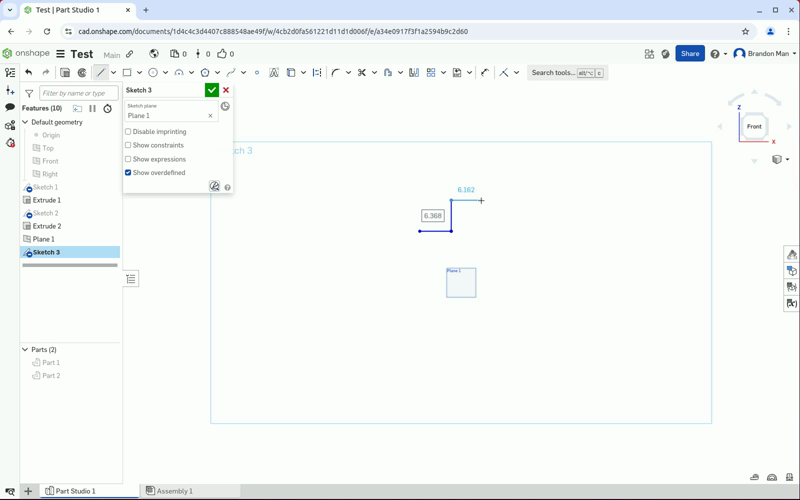
mouse_move(419, 200)
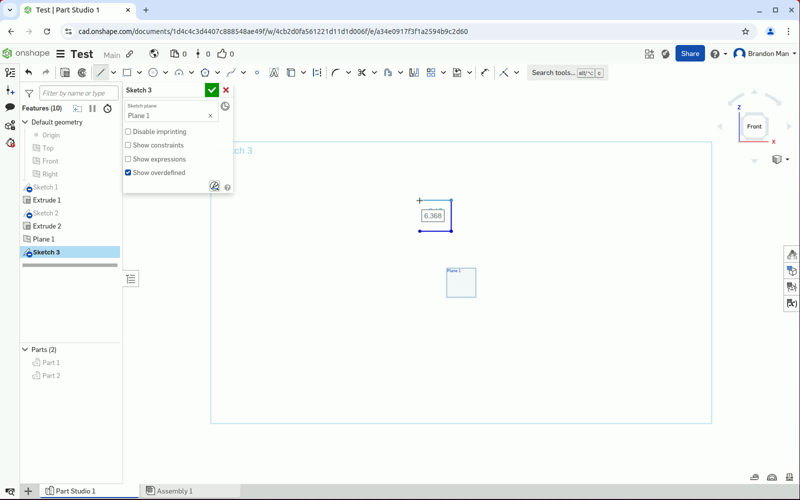
click(419, 200)
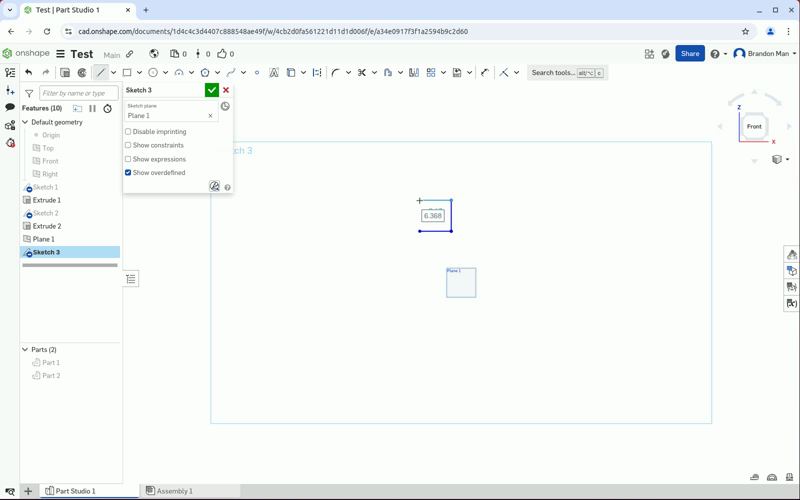
key_up(shift)
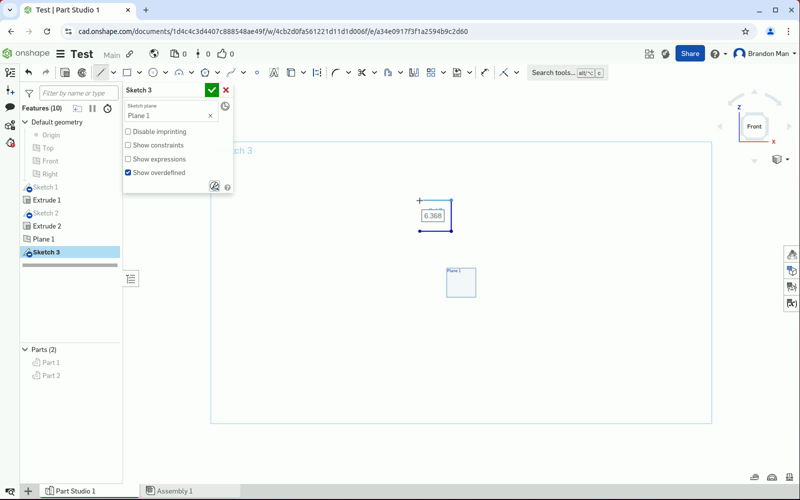
mouse_move(449, 200)
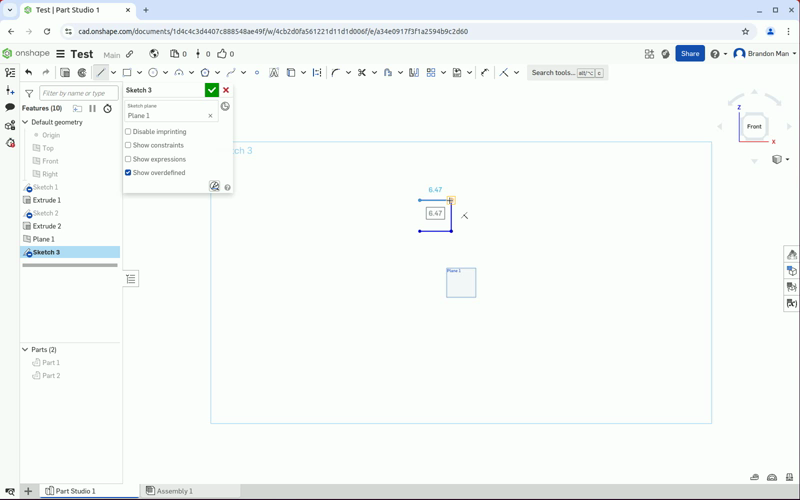
key_down(shift)
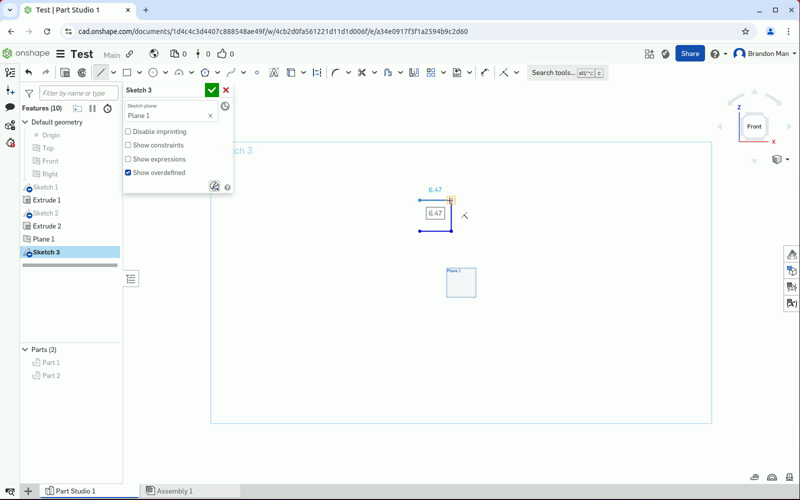
mouse_move(419, 231)
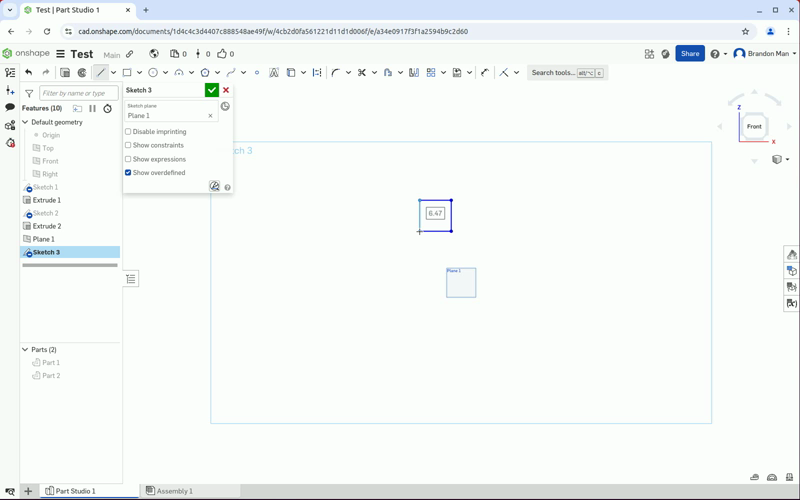
key_up(shift)
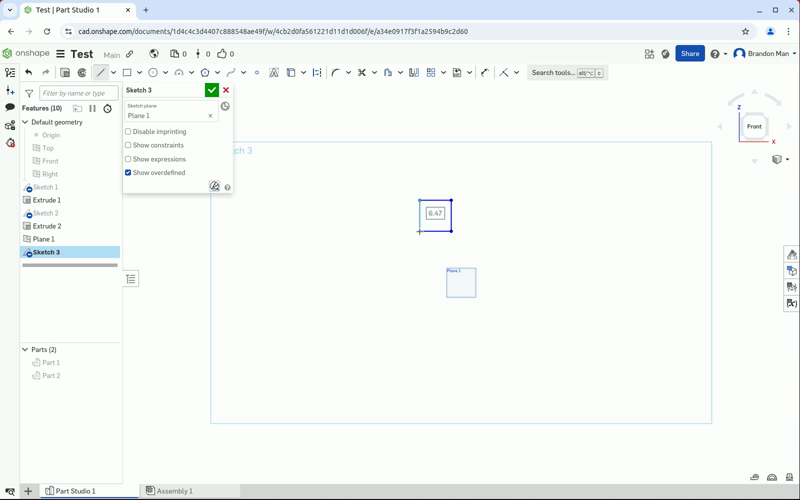
click(419, 231)
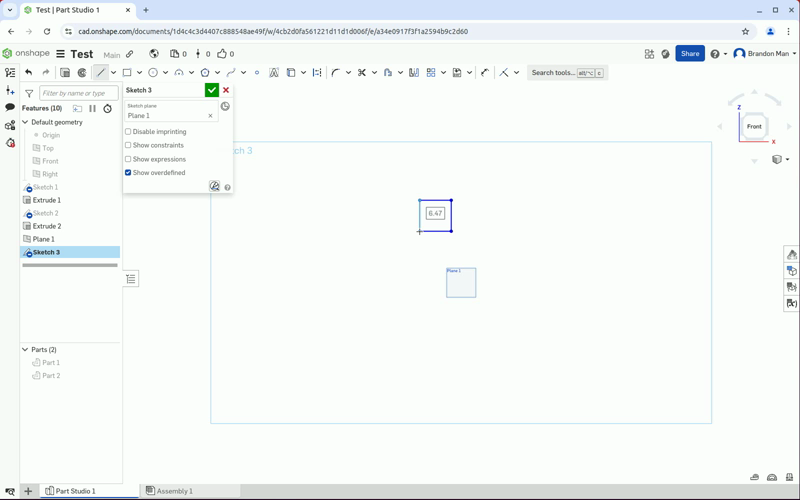
key(esc)
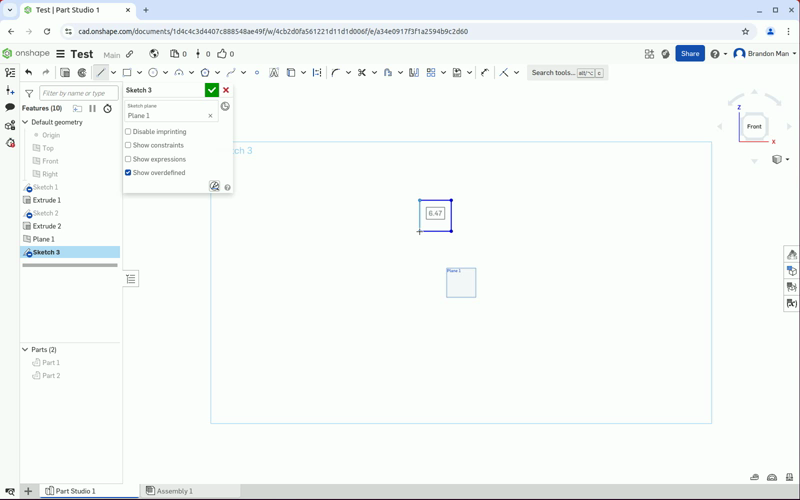
mouse_move(433, 205)
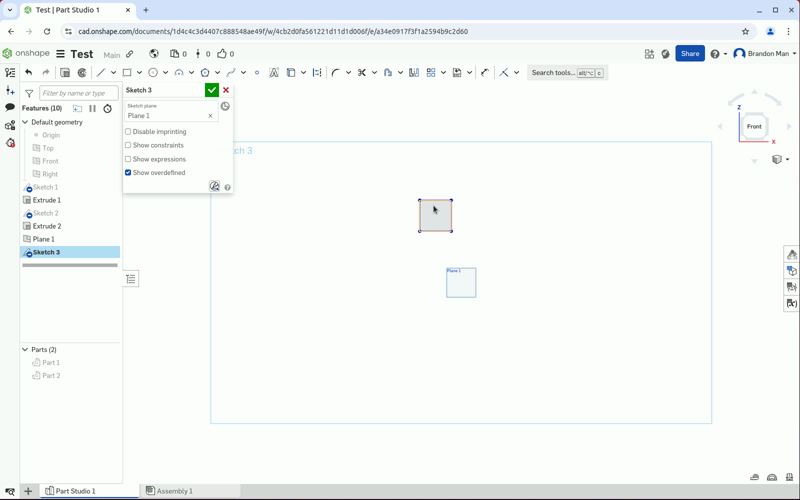
scroll(6)
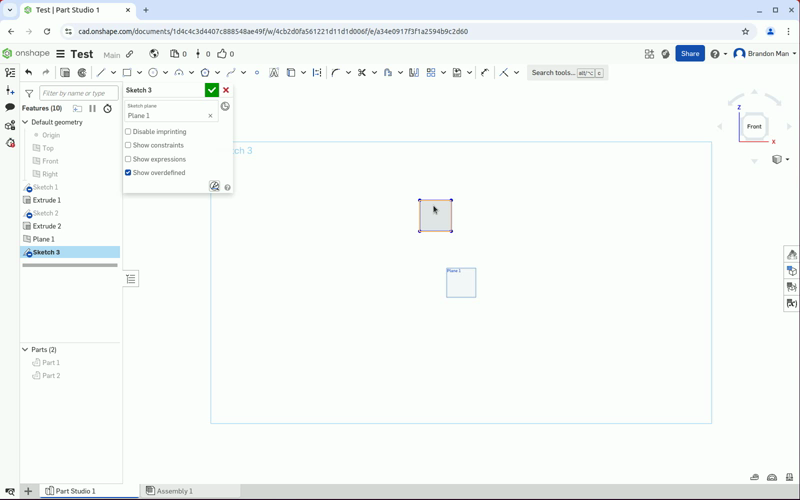
scroll(6)
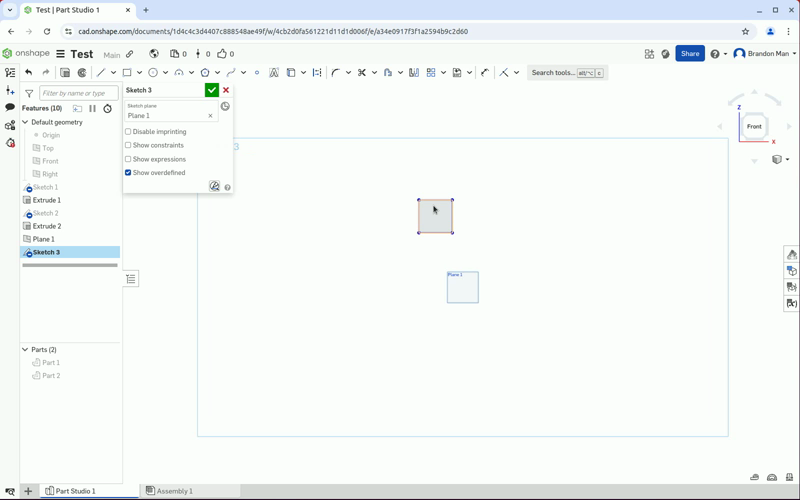
scroll(6)
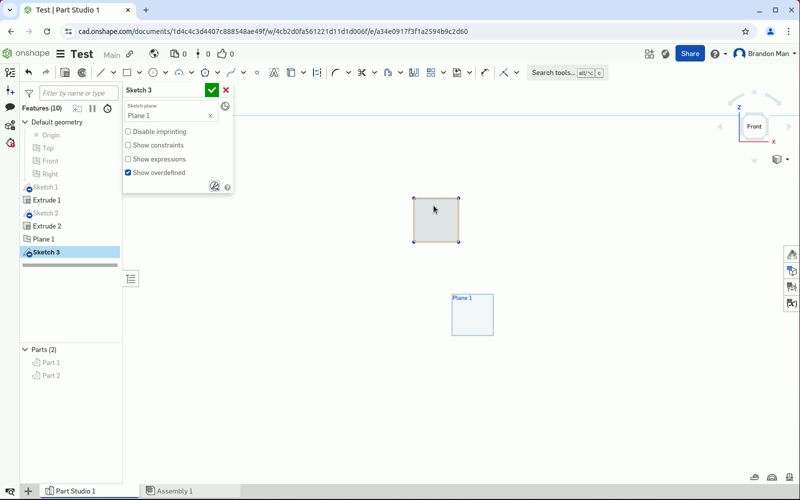
scroll(6)
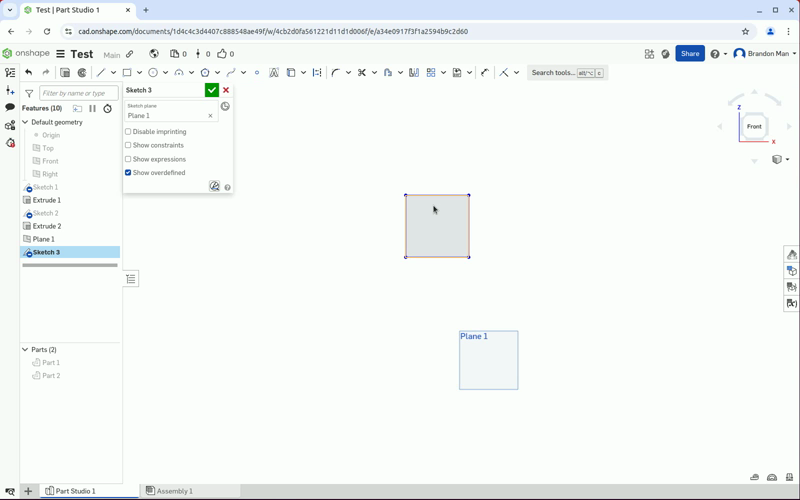
scroll(6)
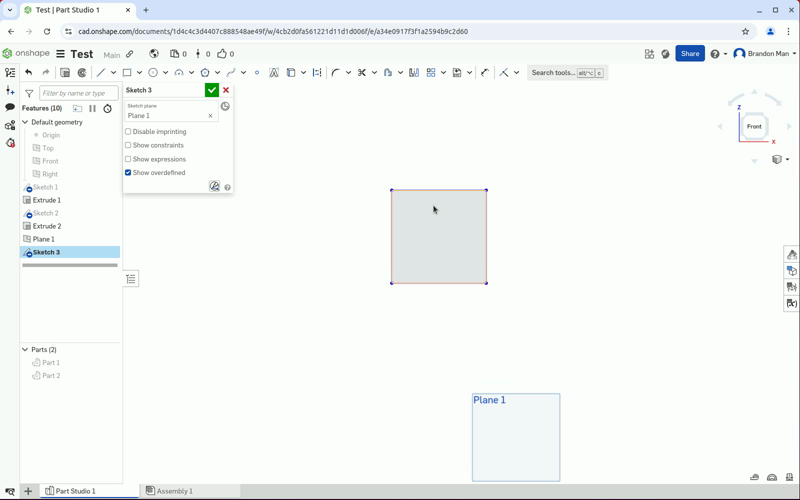
scroll(6)
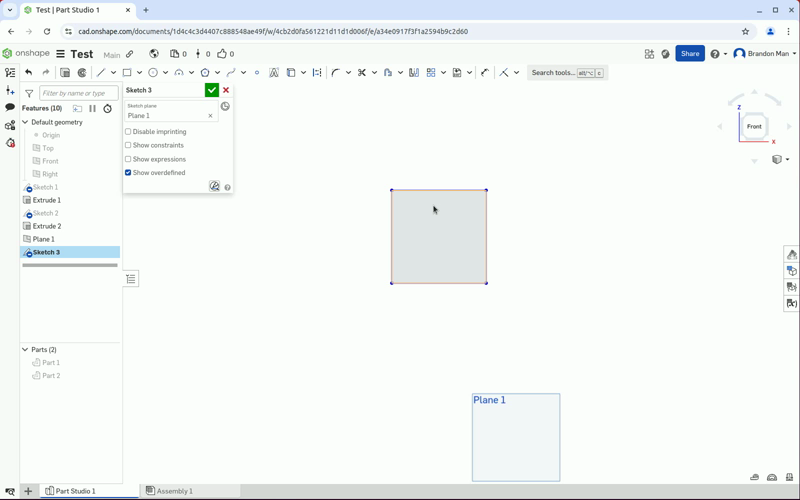
scroll(6)
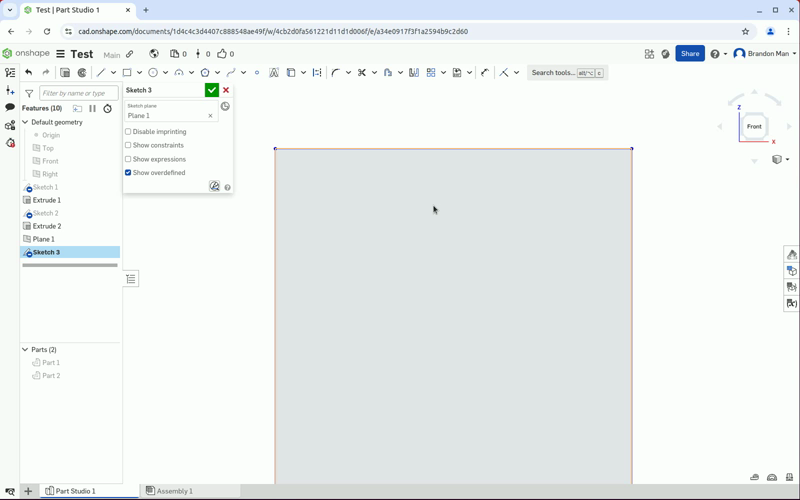
click(433, 205)
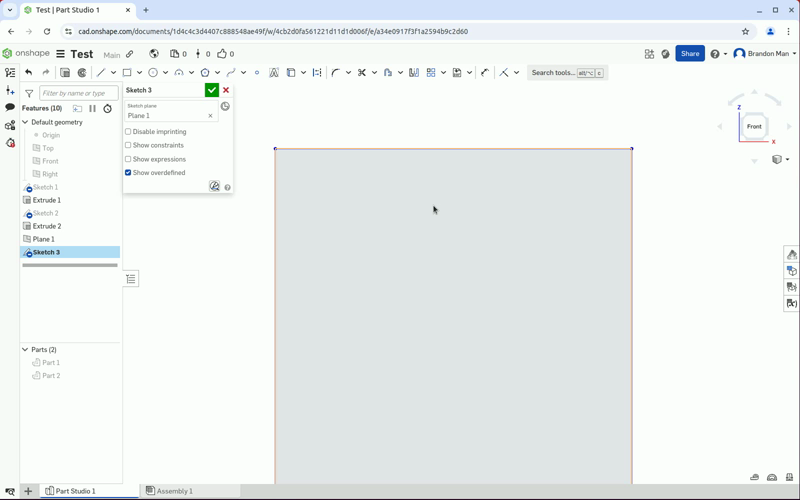
scroll(-6)
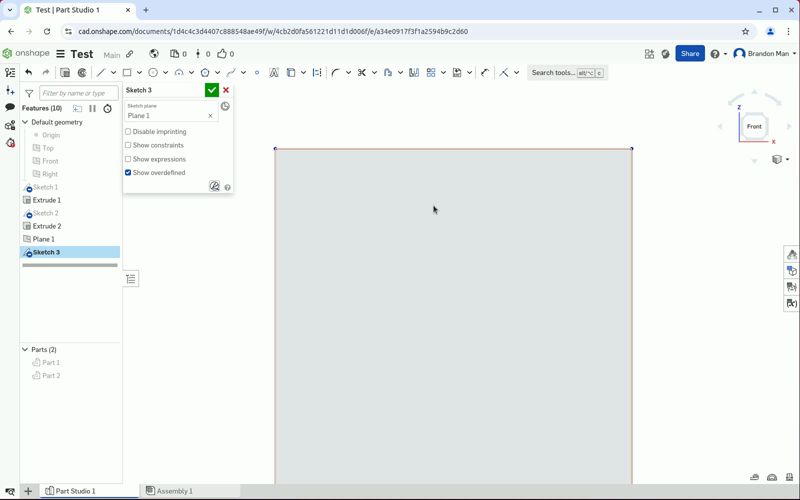
scroll(-6)
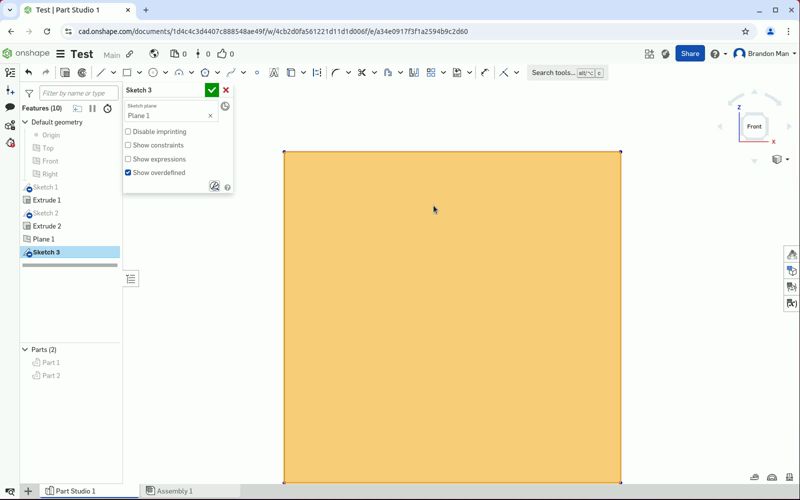
scroll(-6)
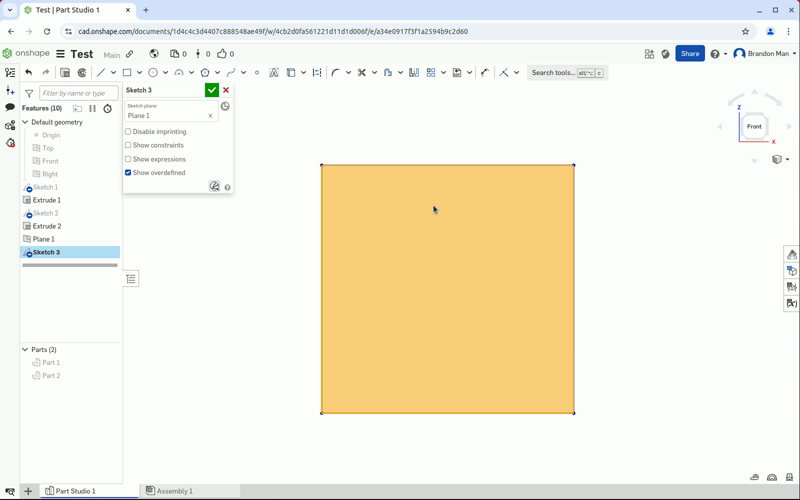
scroll(-6)
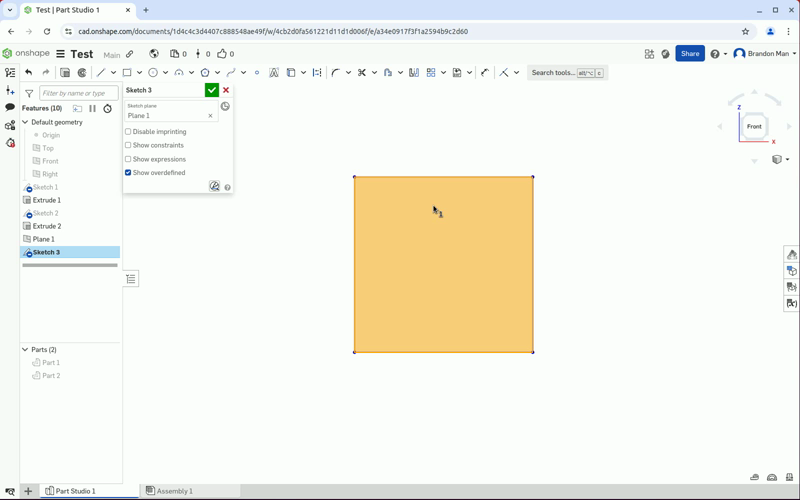
scroll(-6)
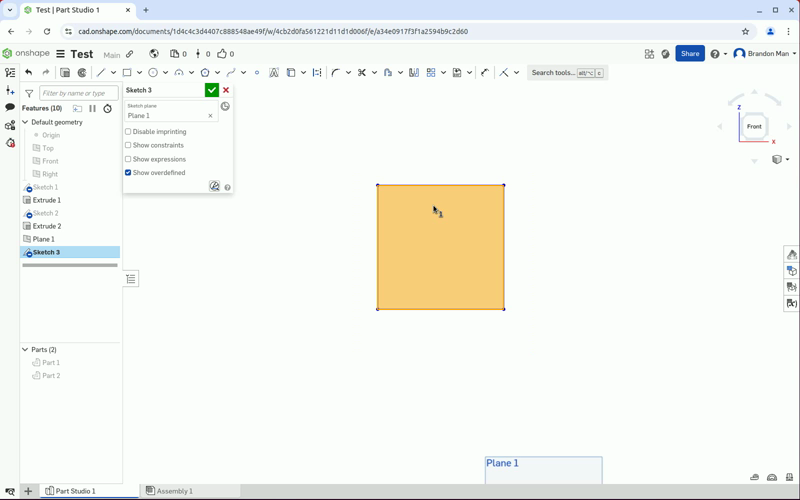
scroll(-6)
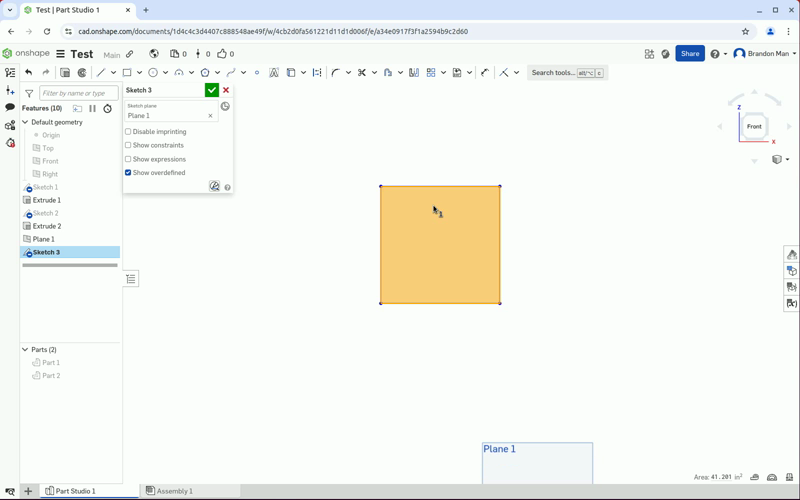
scroll(-6)
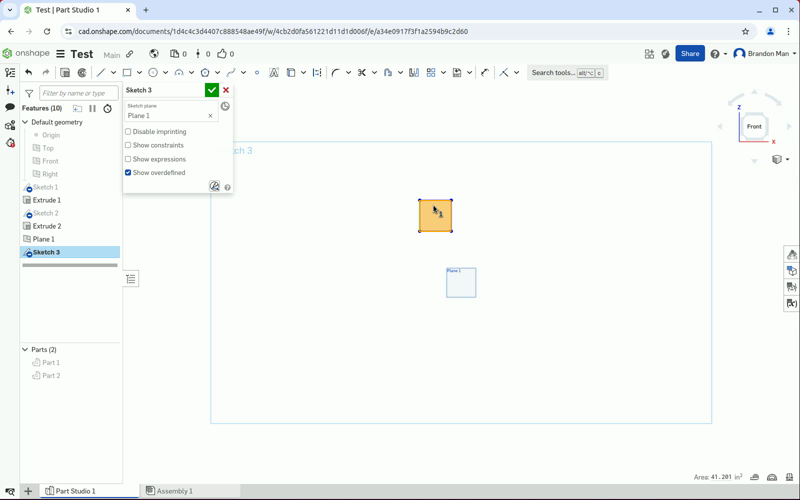
mouse_move(73, 352)
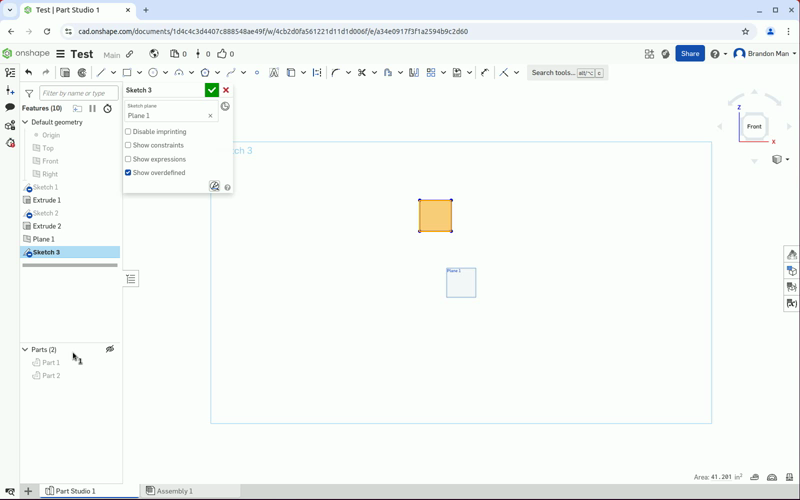
key(shift+y)
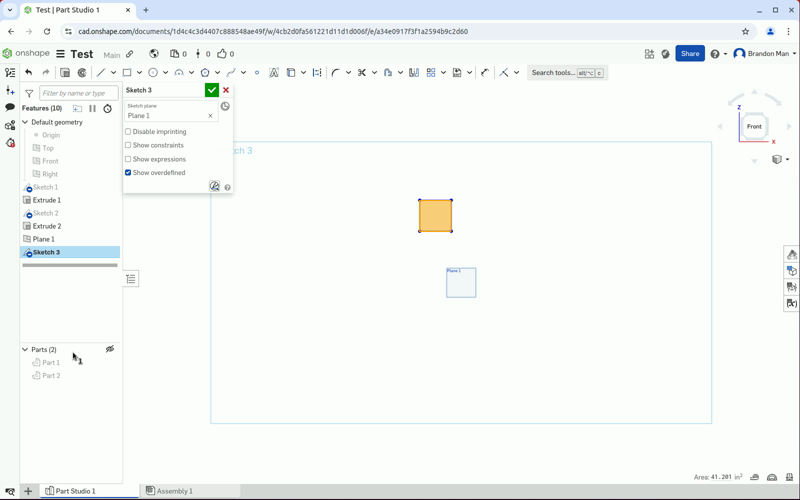
key(shift+e)
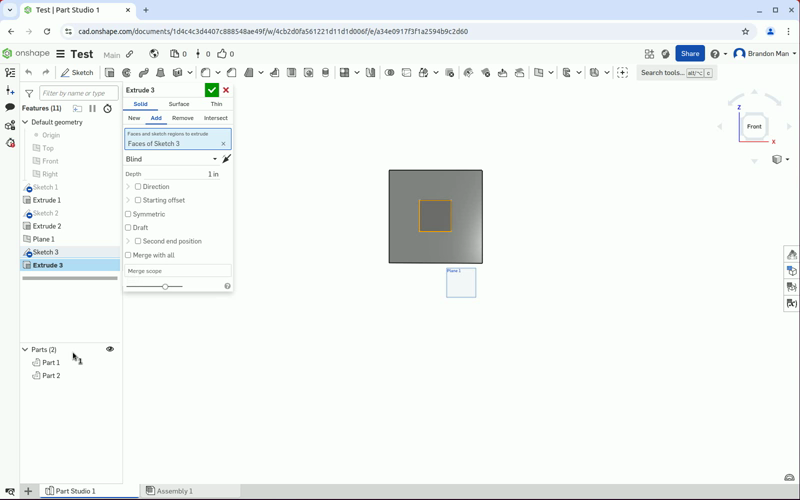
mouse_move(143, 106)
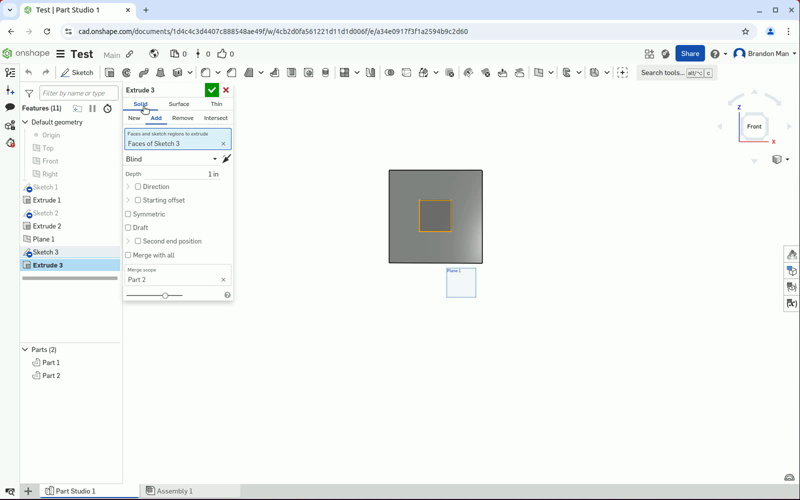
click(143, 106)
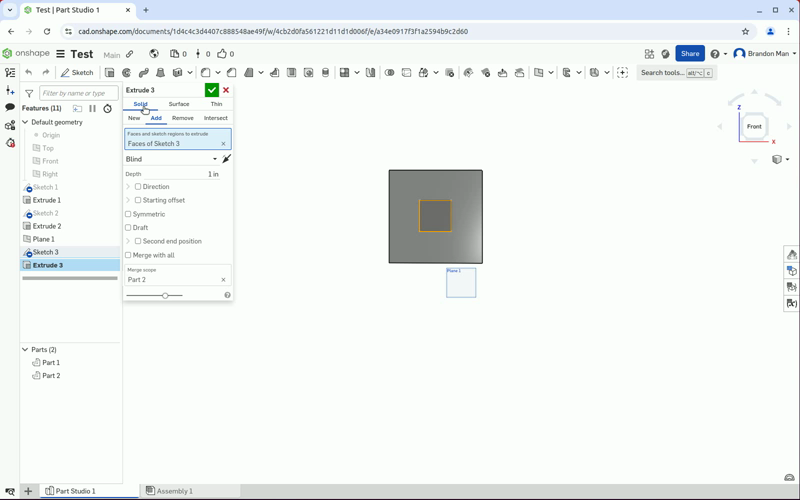
mouse_move(137, 120)
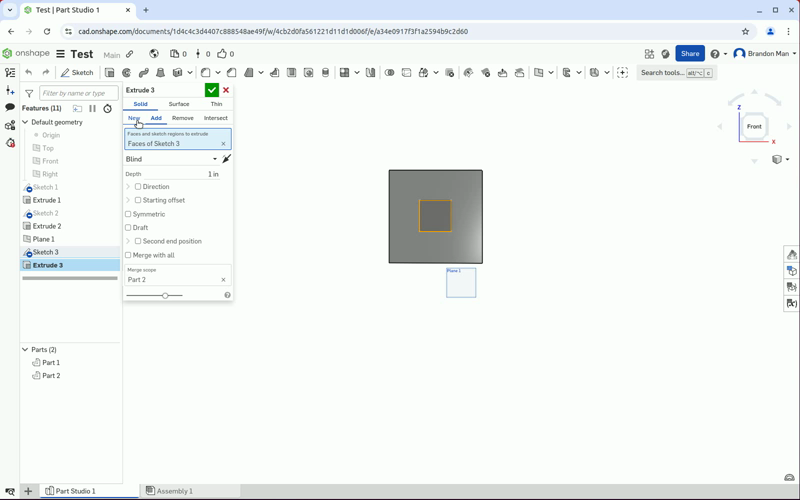
click(137, 120)
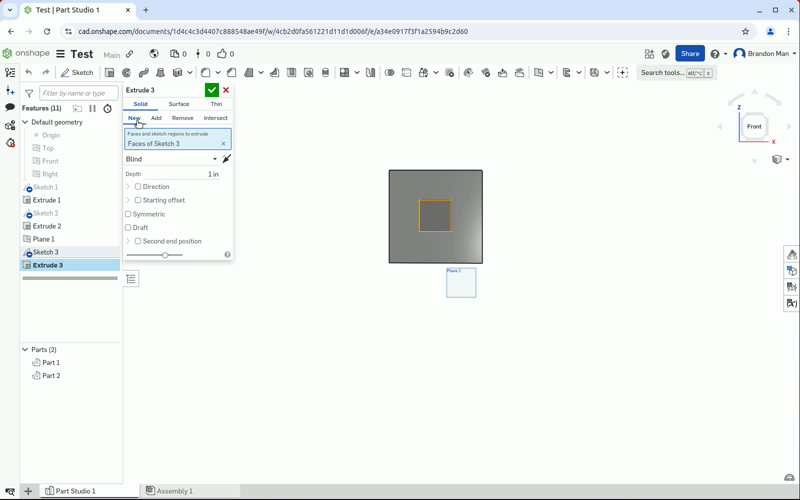
key(tab, 4)
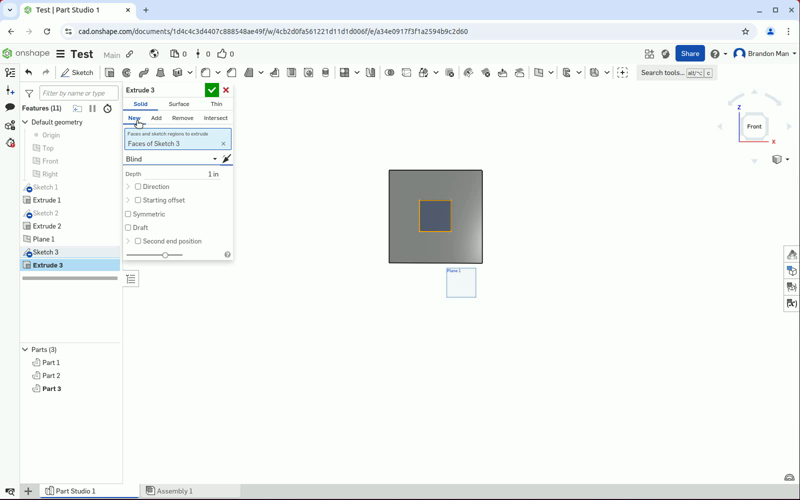
text(3.129)
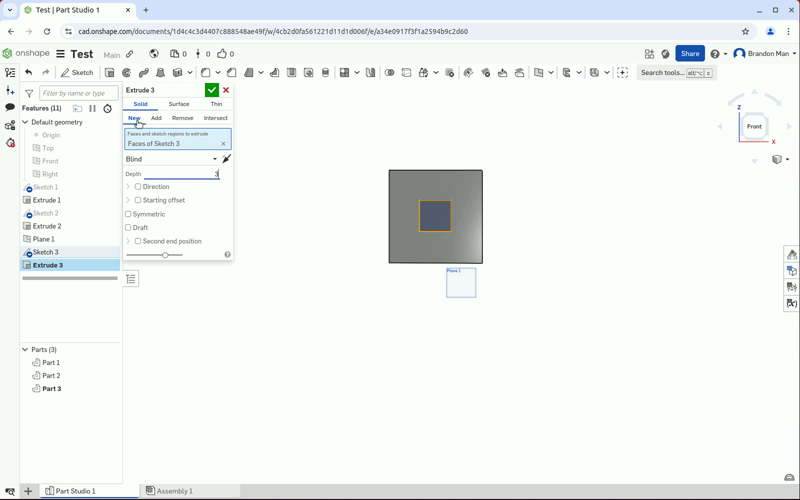
key(enter)
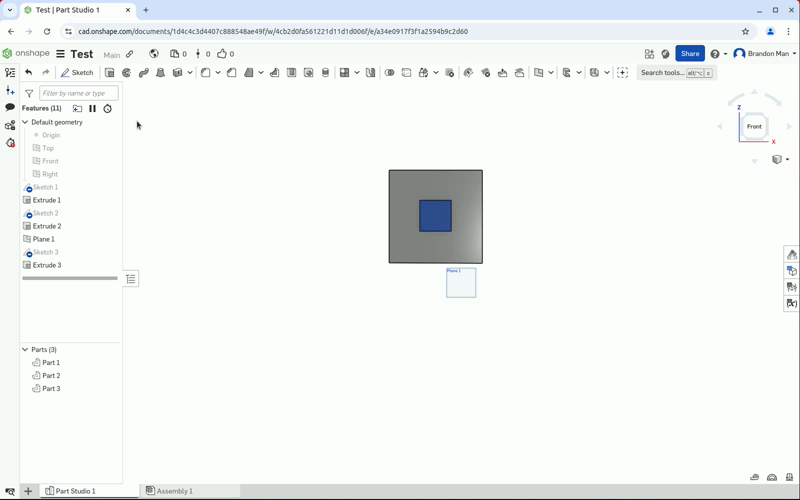
key(shift+h)
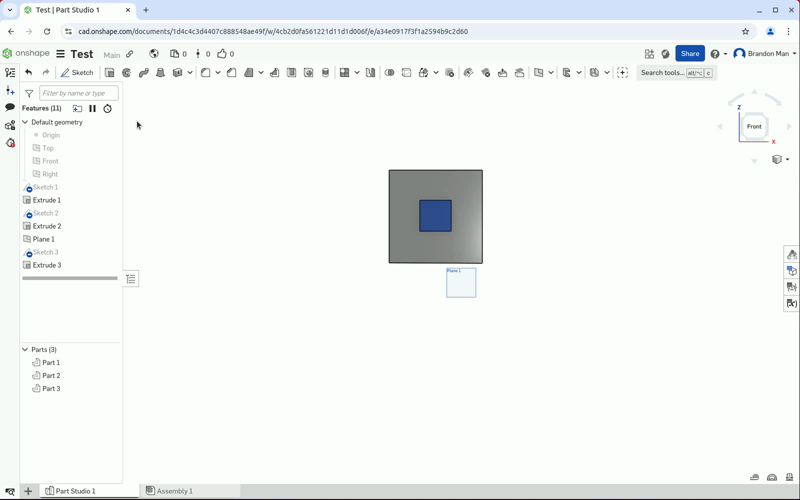
key(shift+h)
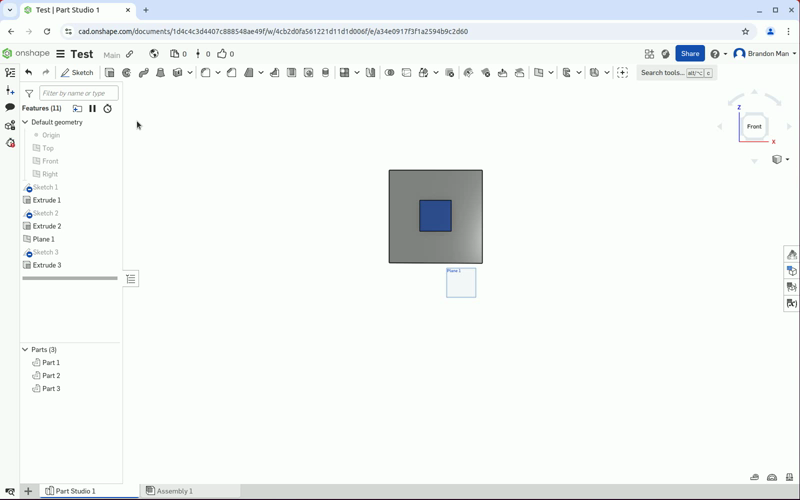
mouse_move(73, 189)
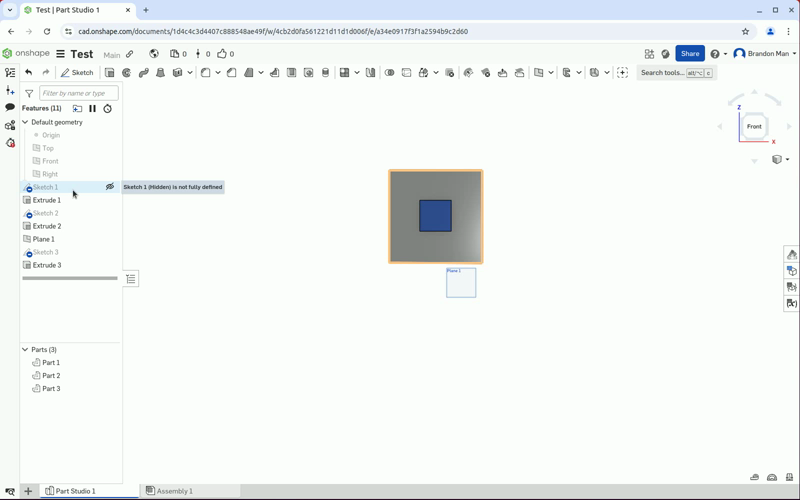
click(73, 189)
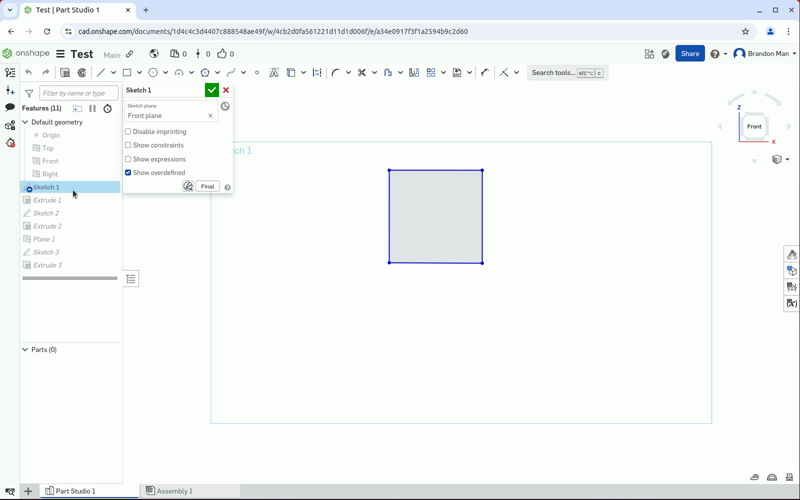
mouse_move(229, 92)
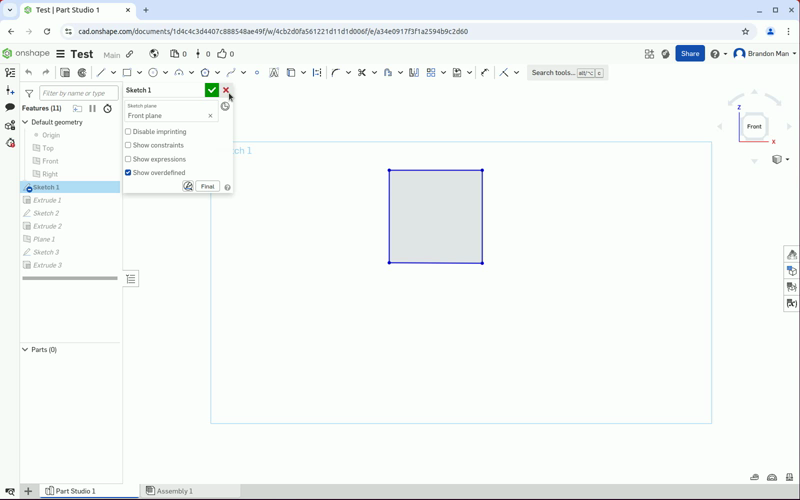
click(229, 92)
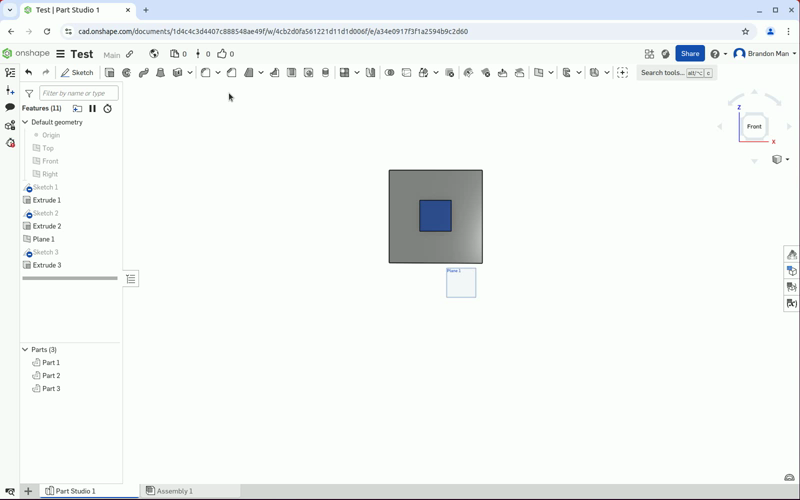
mouse_move(73, 352)
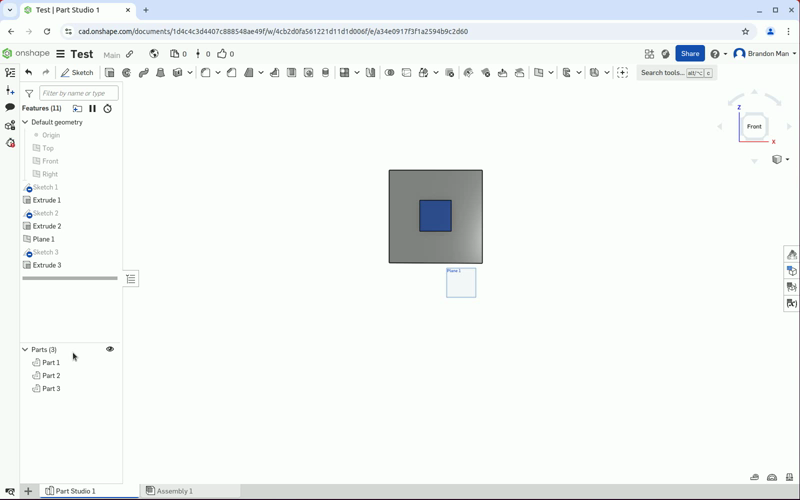
key(y)
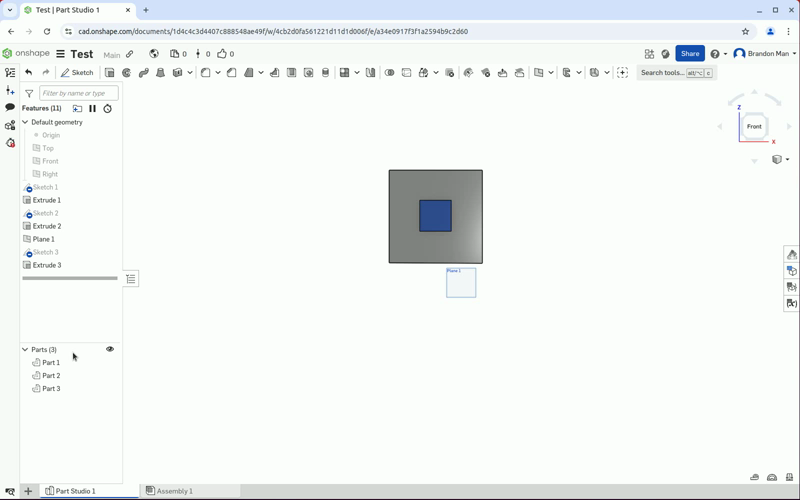
key(shift+p)
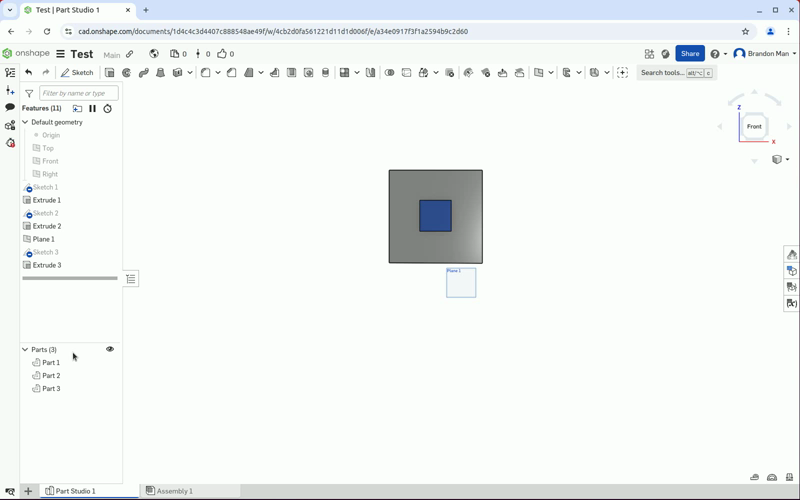
key(space)
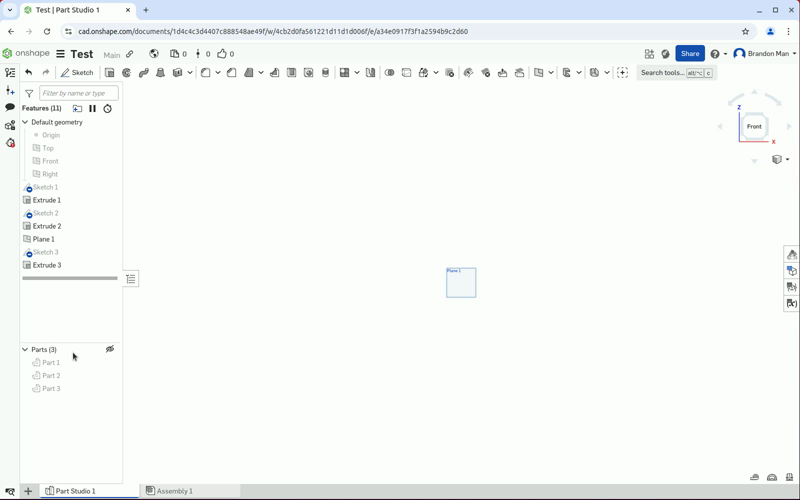
key_down(shift)
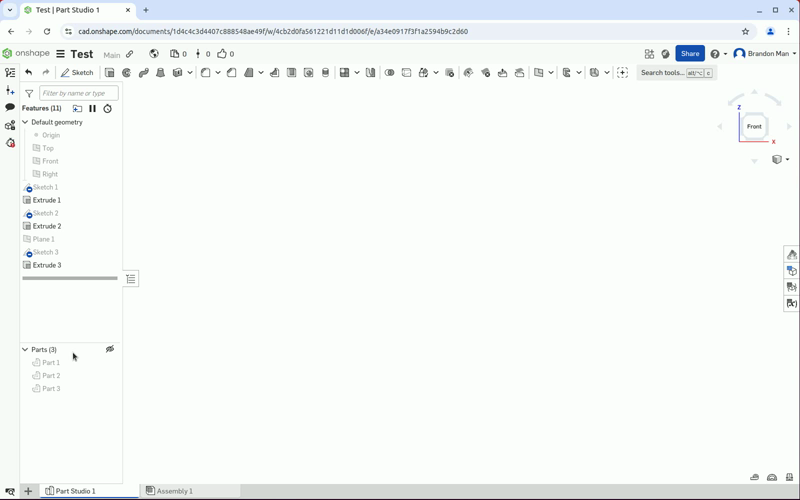
key(left)
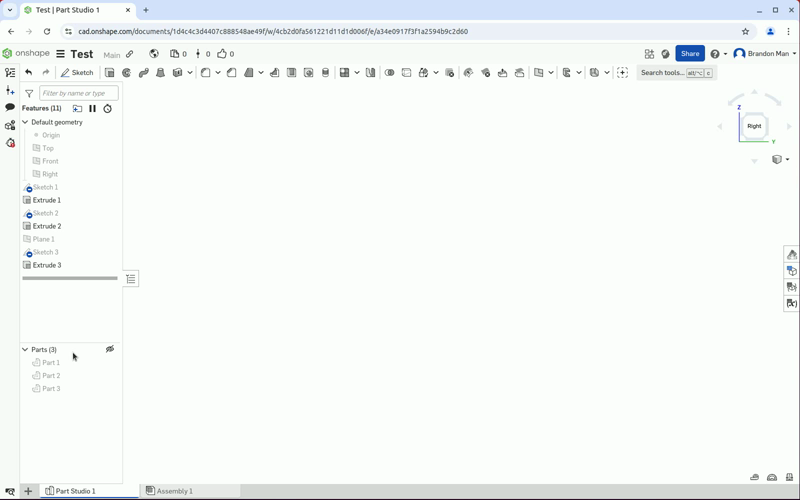
key_up(shift)
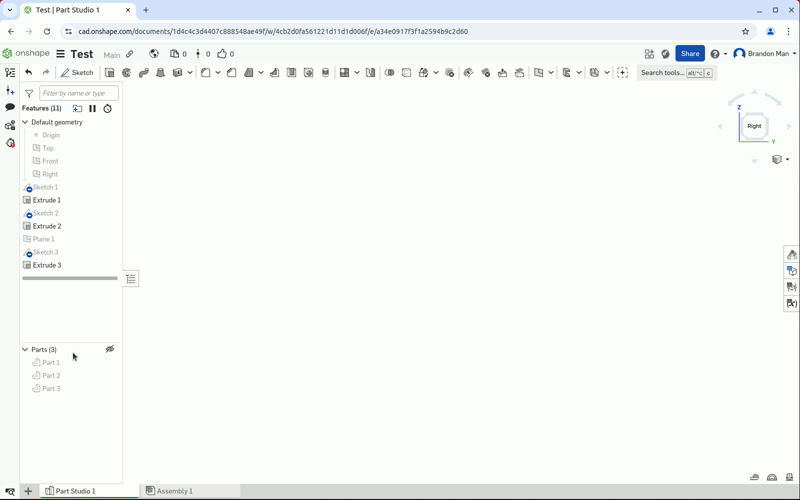
mouse_move(73, 352)
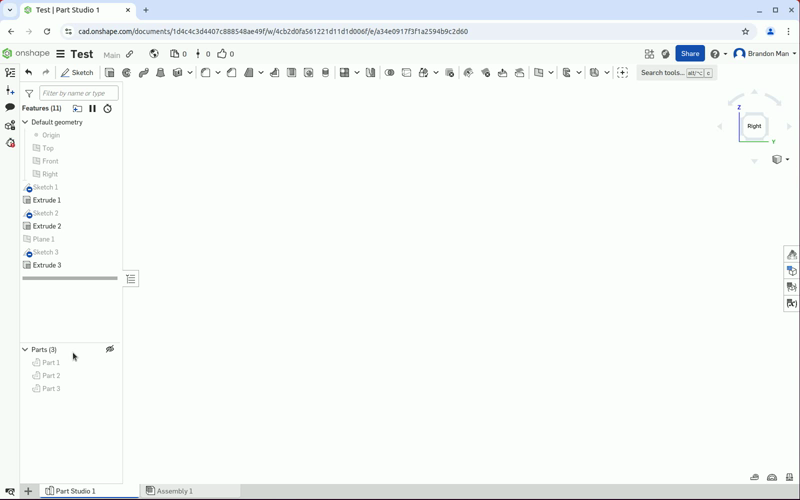
key(shift+y)
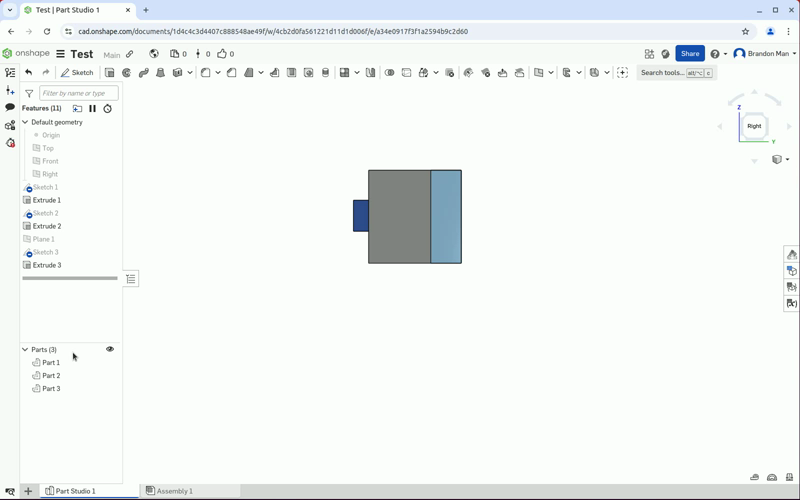
mouse_move(541, 75)
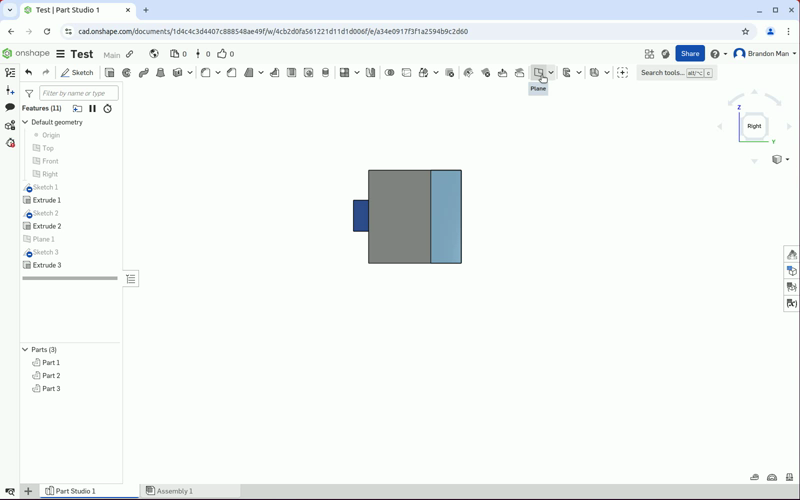
click(541, 75)
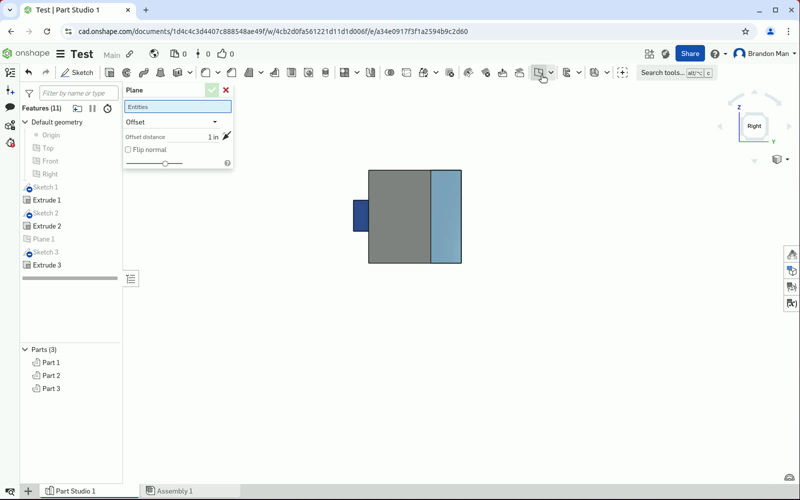
mouse_move(73, 176)
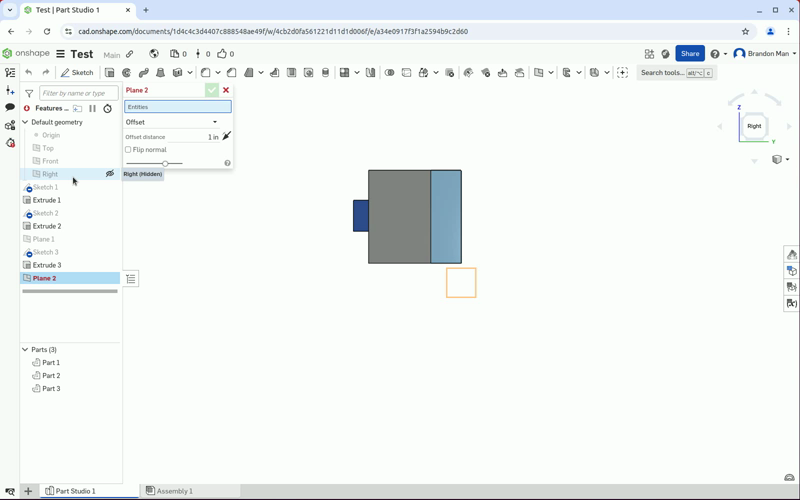
click(73, 176)
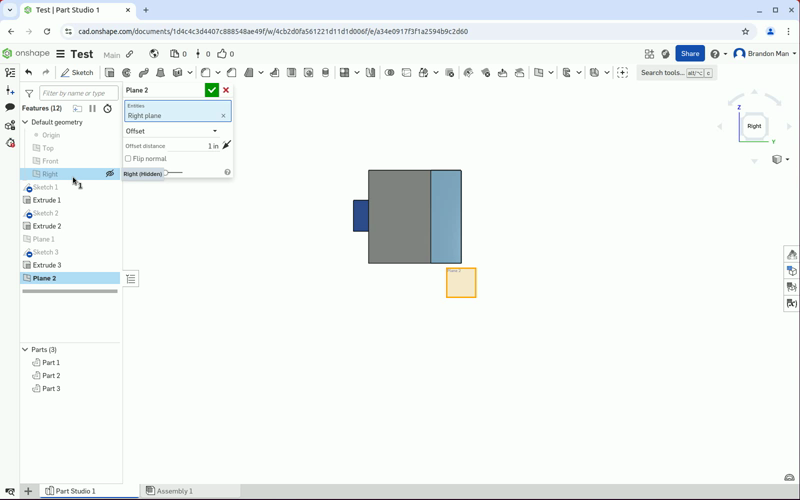
key(tab, 2)
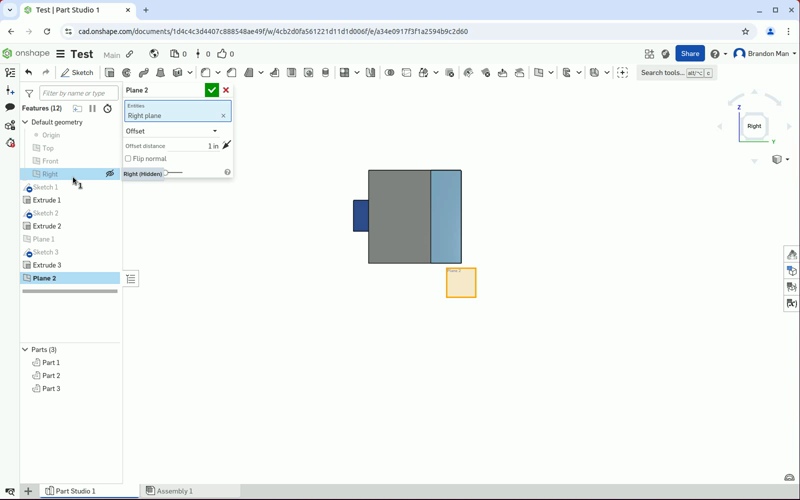
text(4.344)
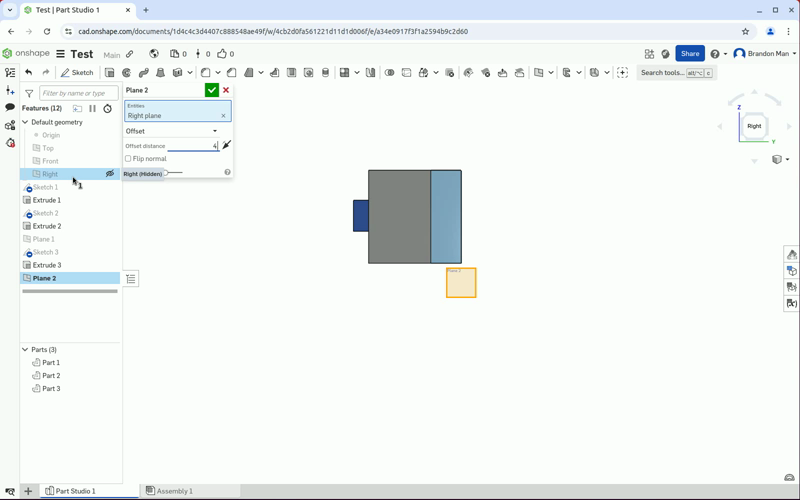
key(enter, 2)
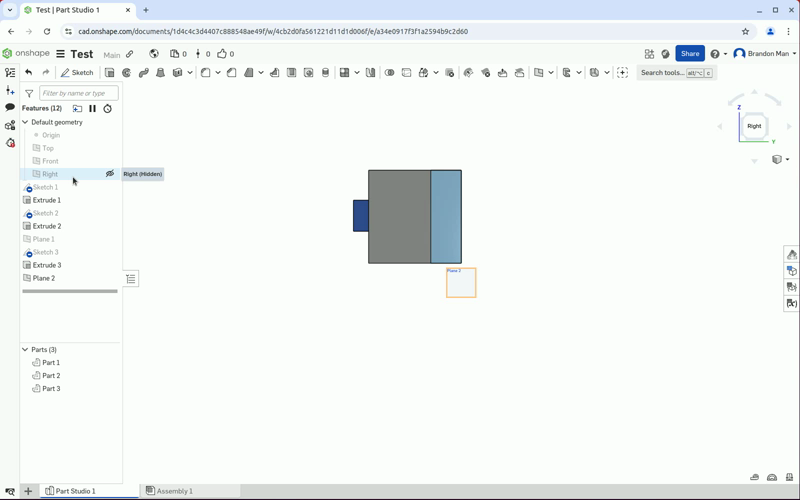
key(shift+s)
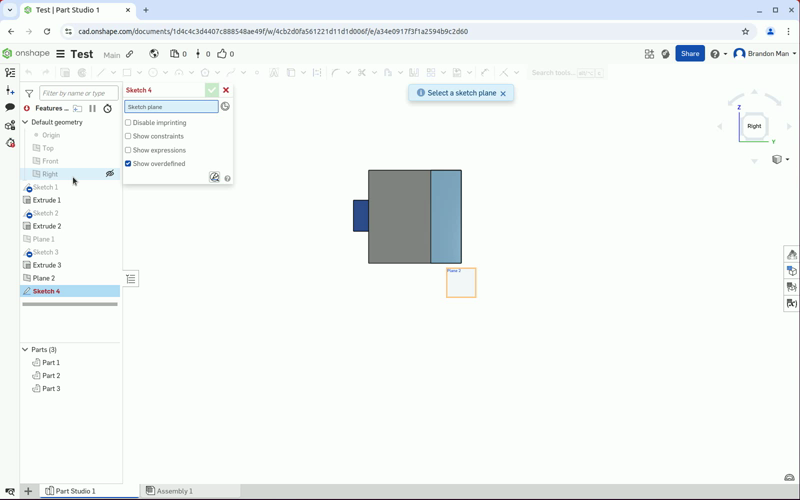
mouse_move(73, 280)
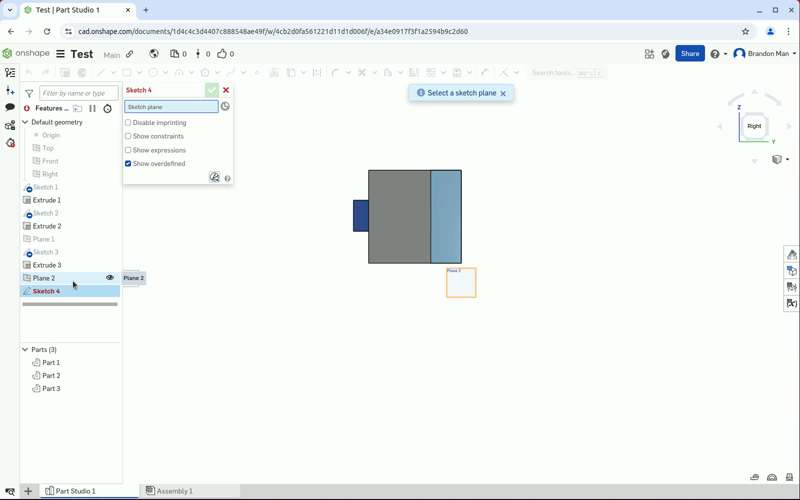
click(73, 280)
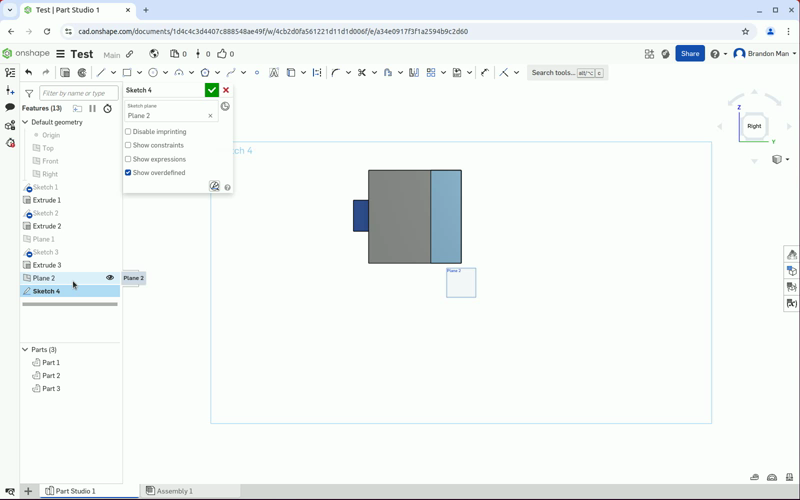
mouse_move(73, 352)
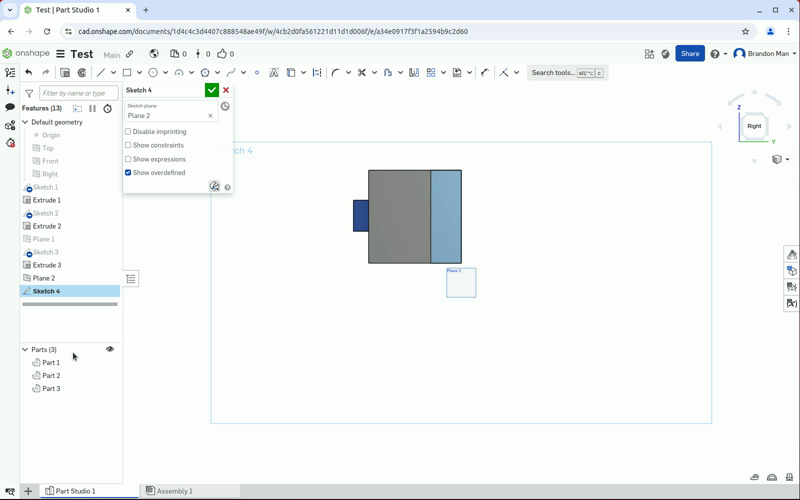
key(y)
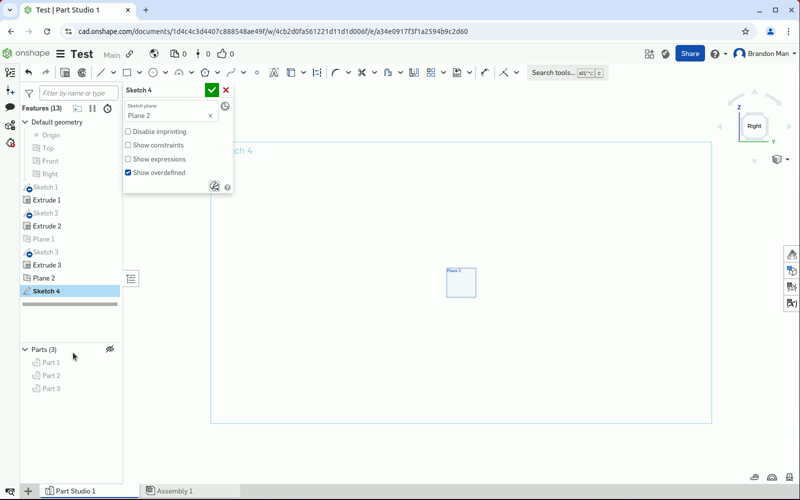
key(c)
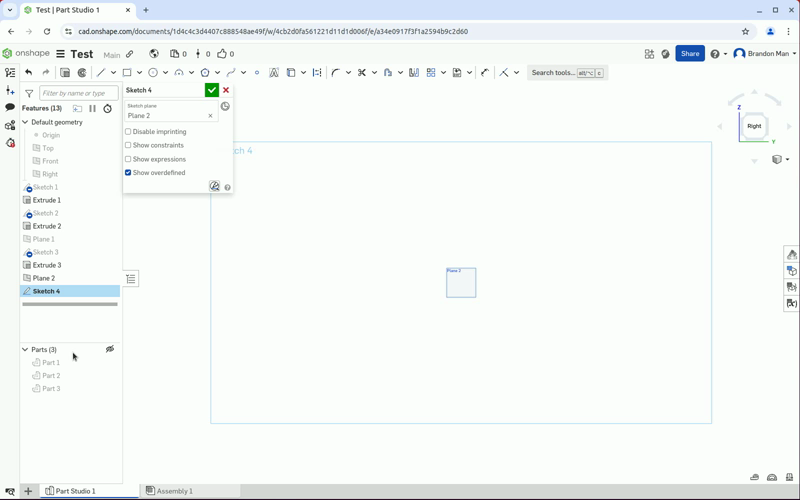
key_down(shift)
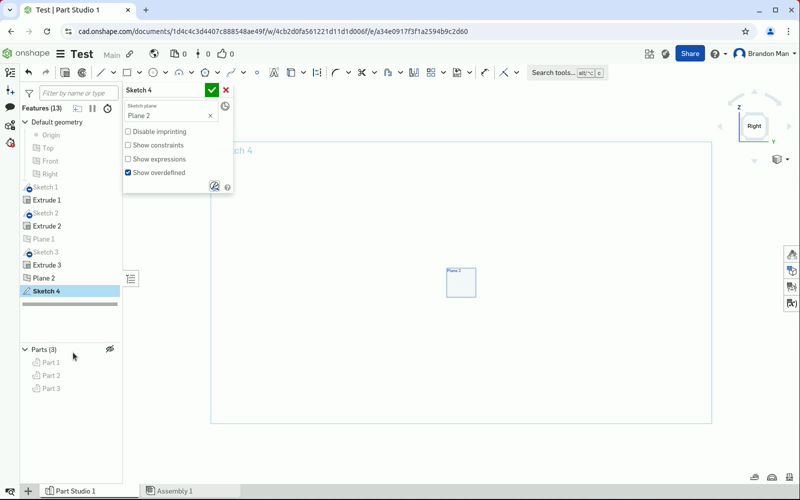
mouse_move(415, 216)
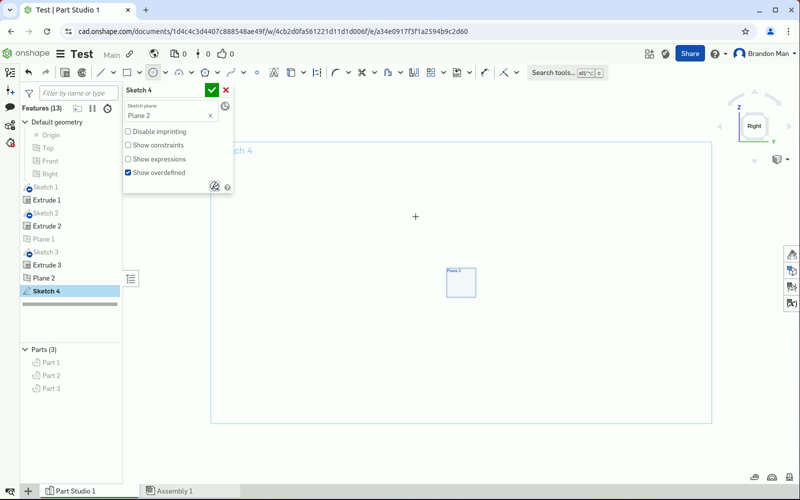
click(415, 216)
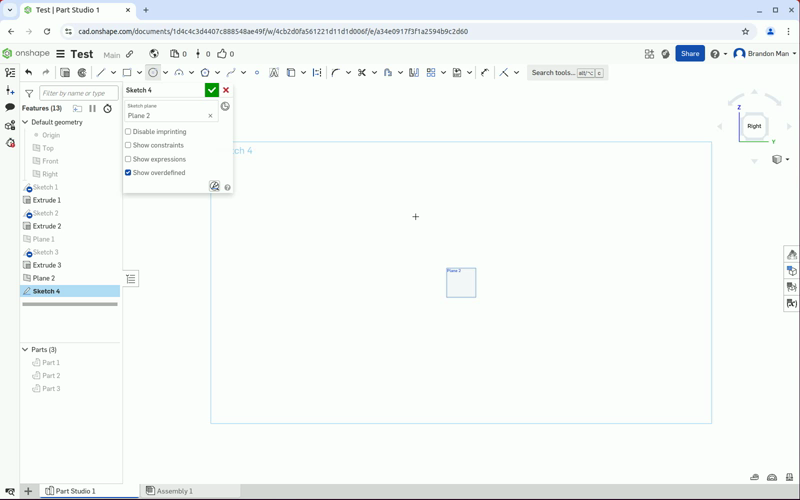
key_up(shift)
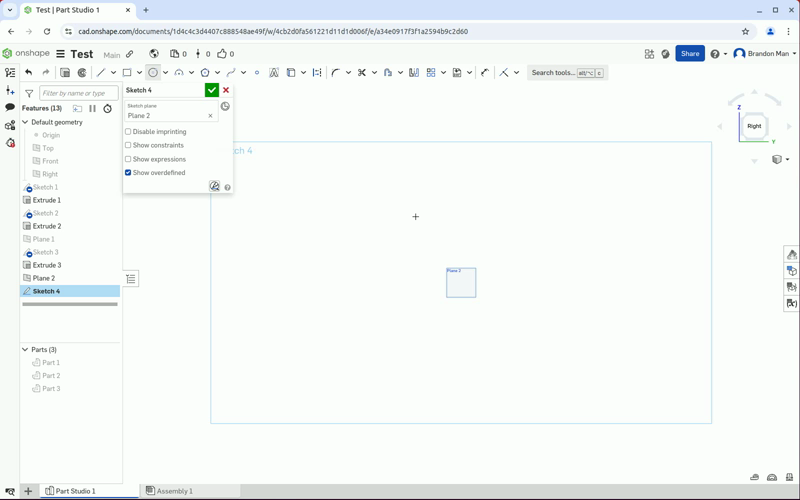
mouse_move(431, 216)
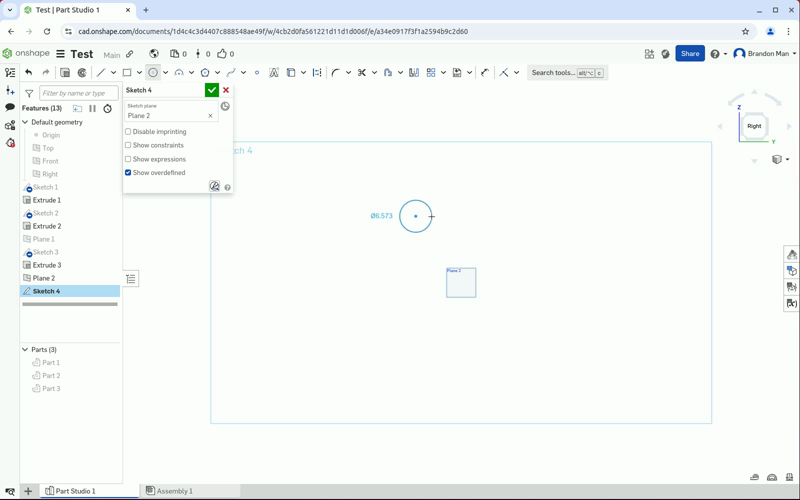
click(431, 216)
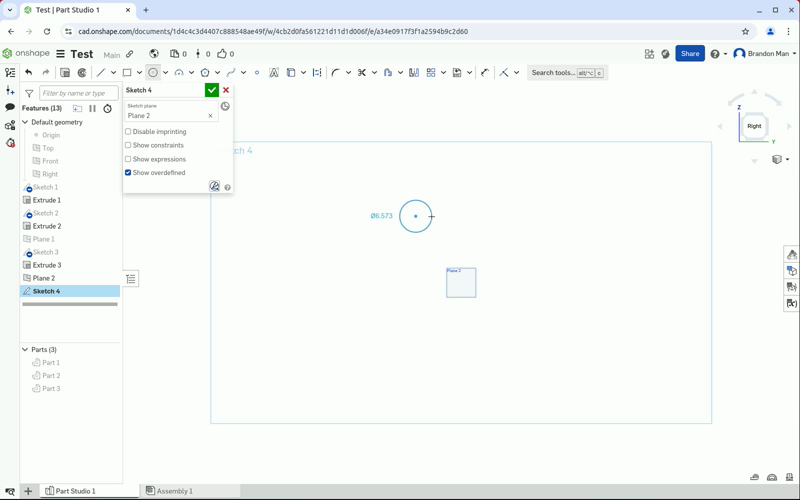
key(esc)
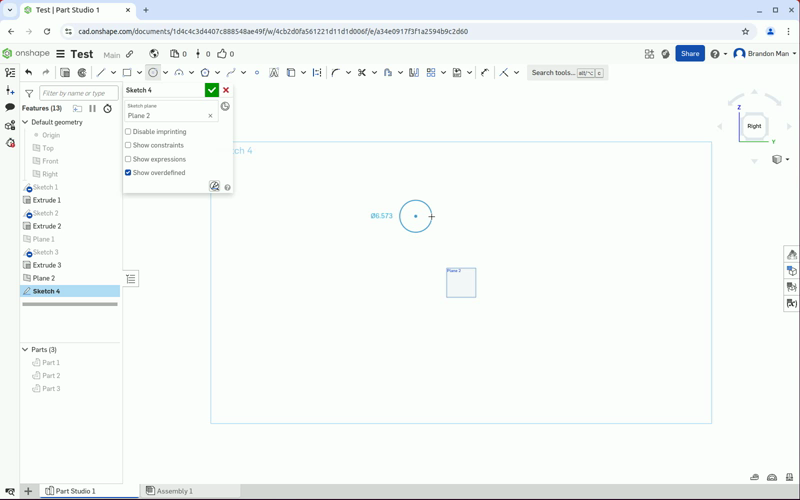
mouse_move(407, 214)
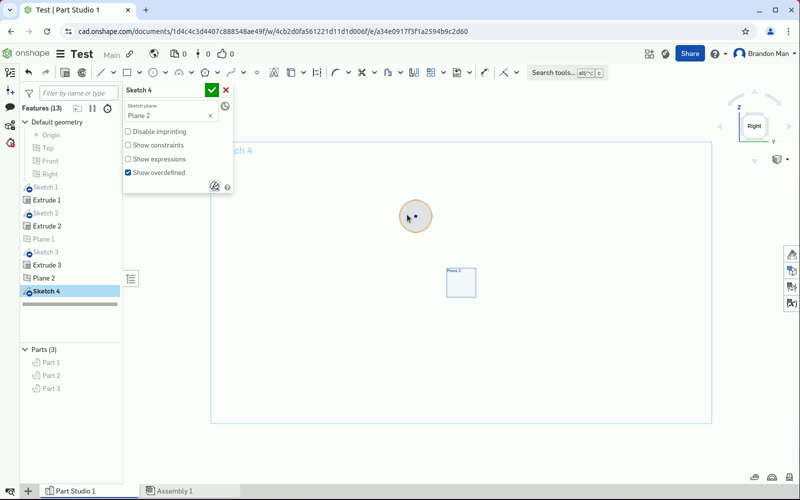
scroll(6)
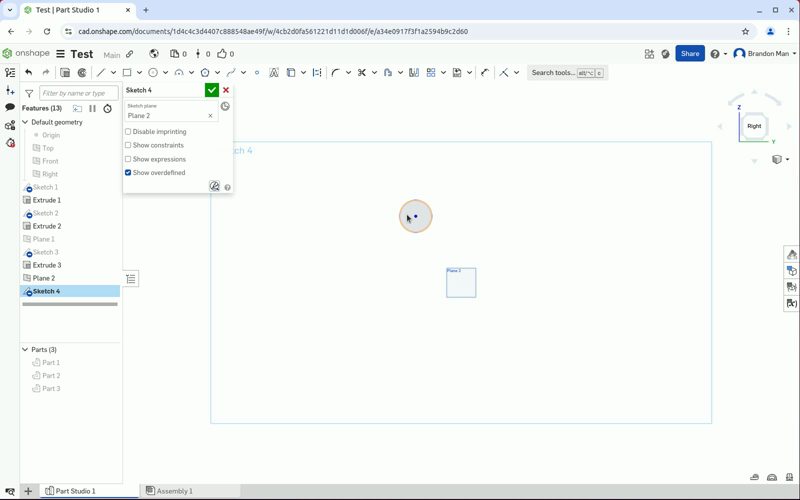
scroll(6)
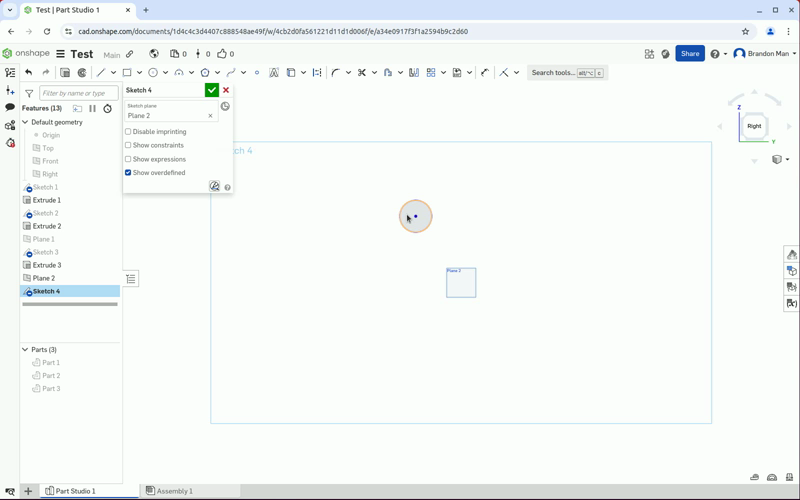
scroll(6)
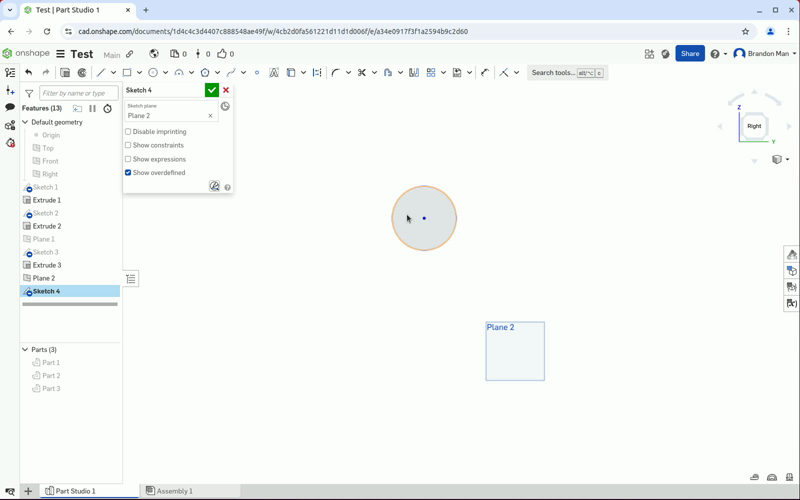
scroll(6)
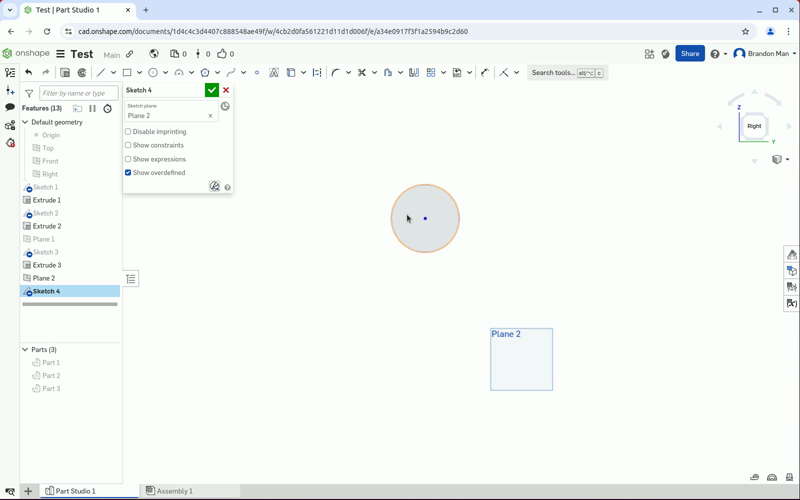
scroll(6)
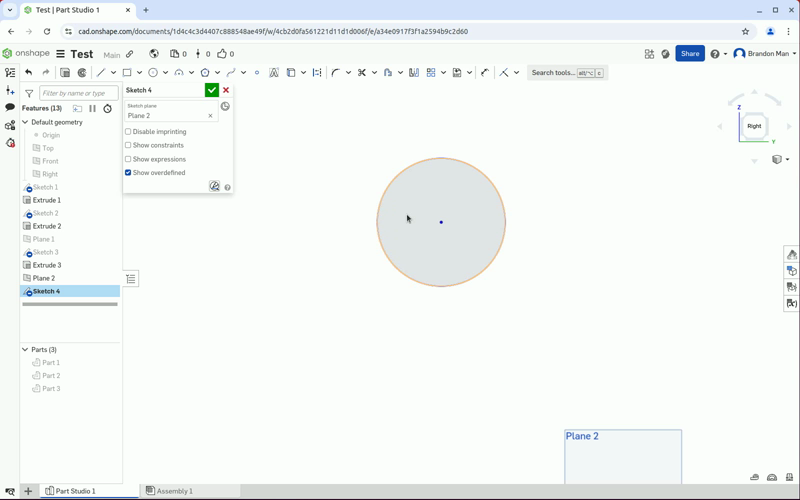
scroll(6)
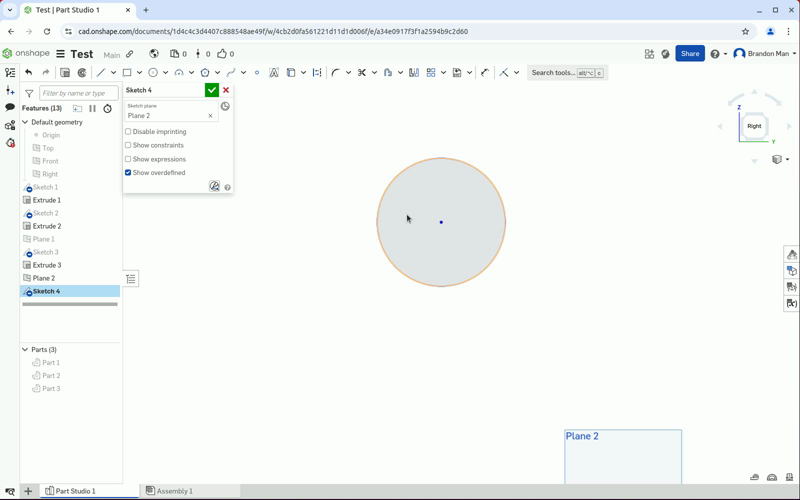
scroll(6)
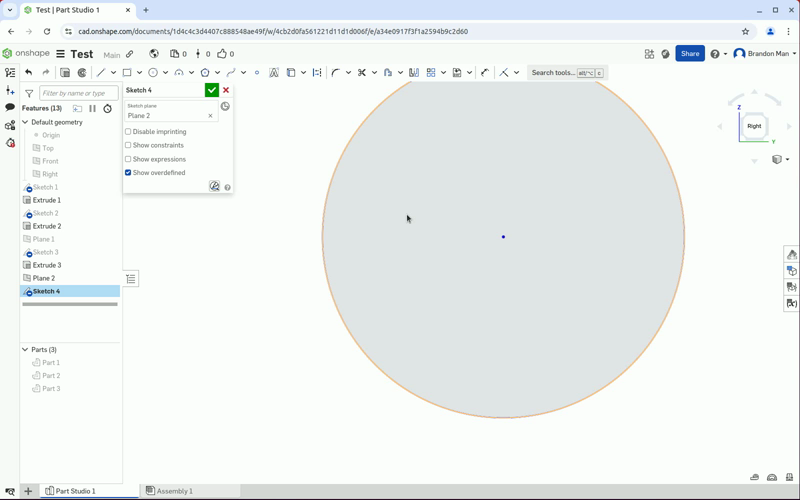
click(407, 214)
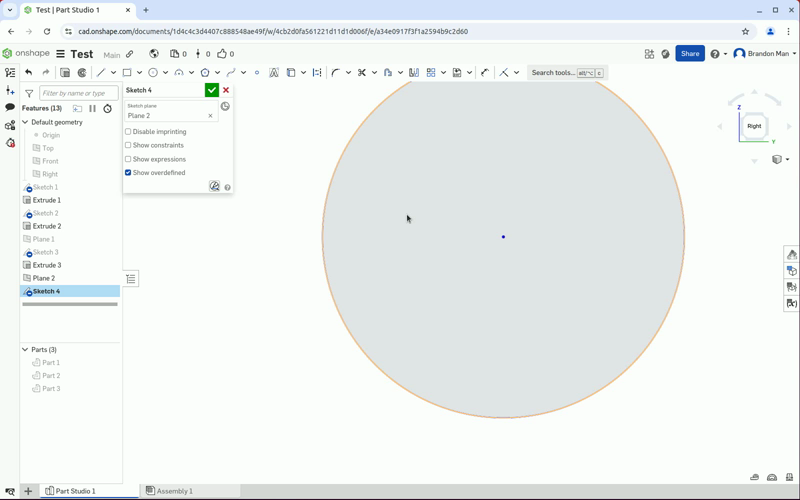
scroll(-6)
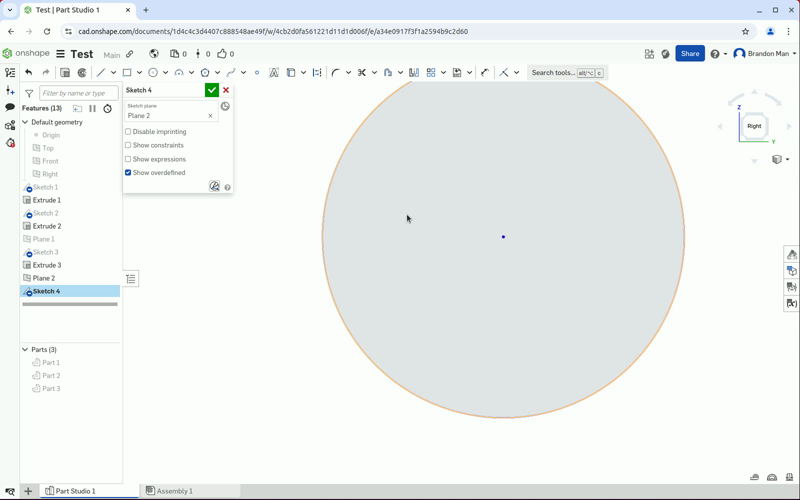
scroll(-6)
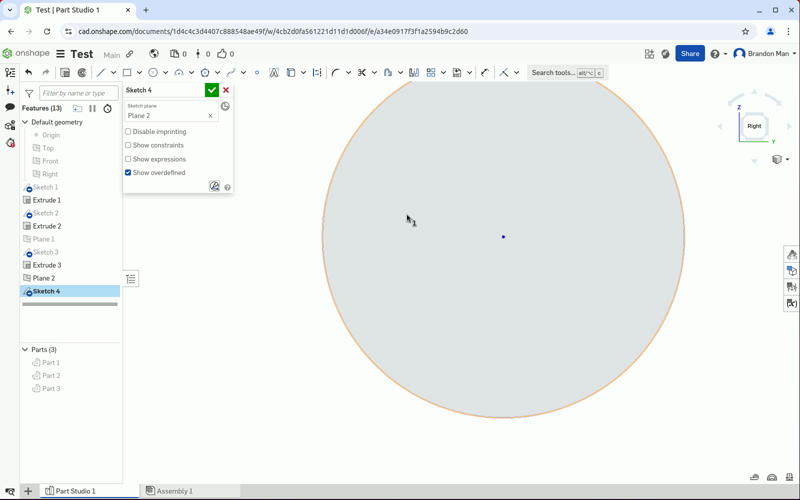
scroll(-6)
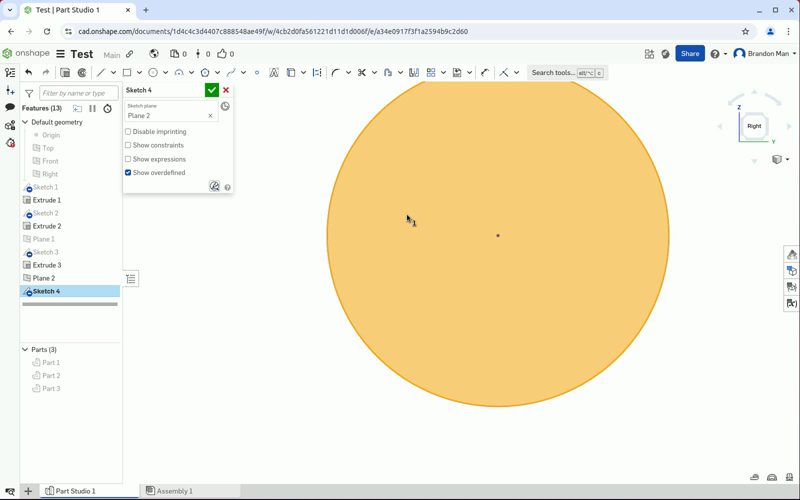
scroll(-6)
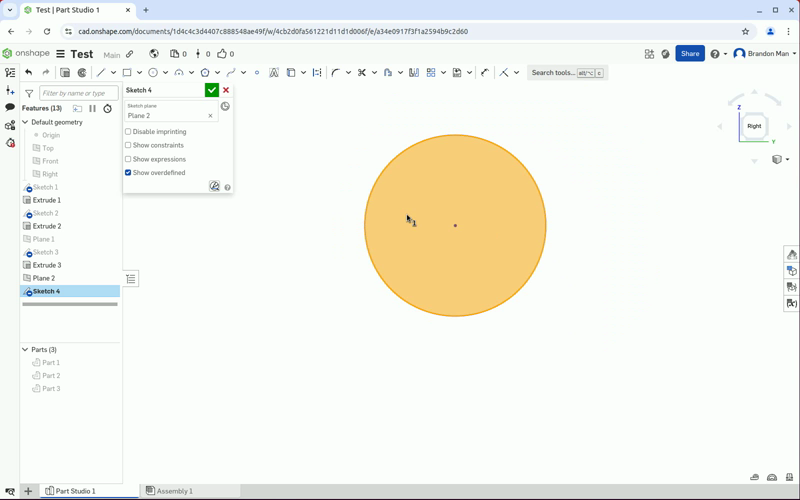
scroll(-6)
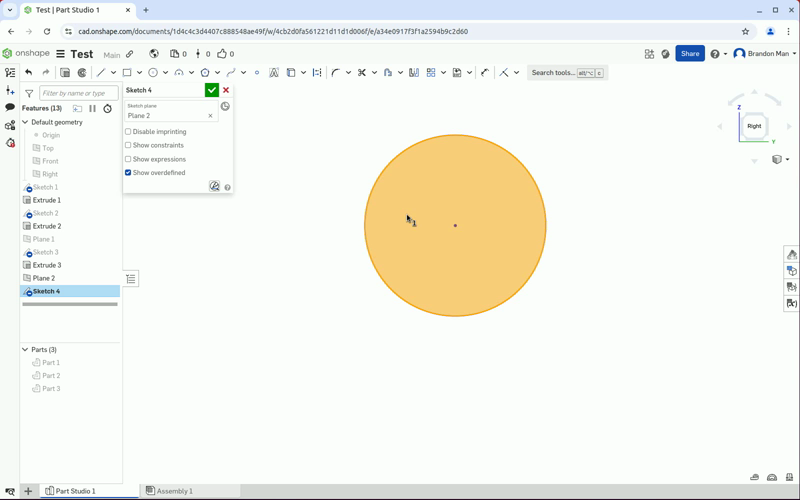
scroll(-6)
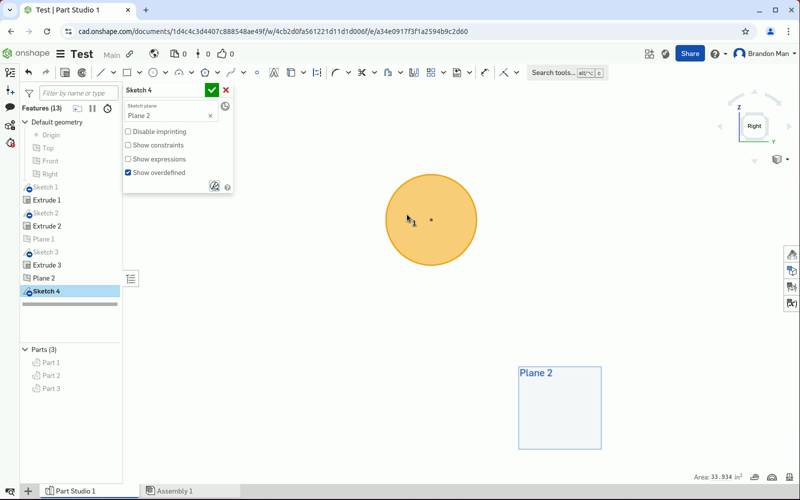
scroll(-6)
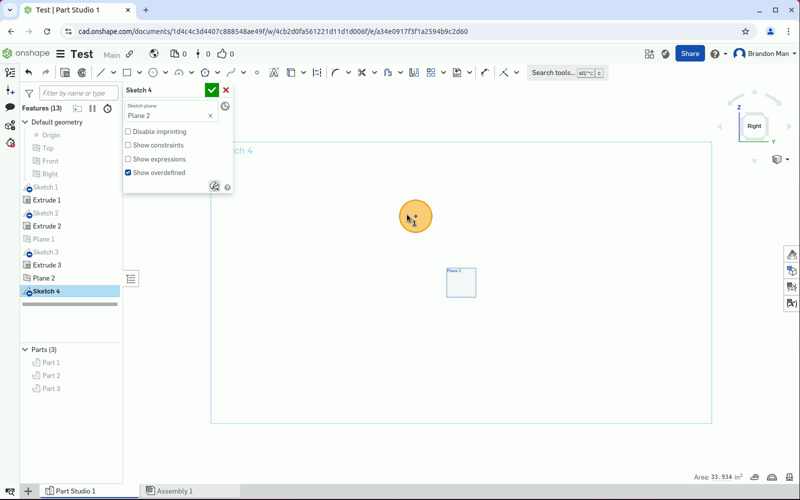
mouse_move(73, 352)
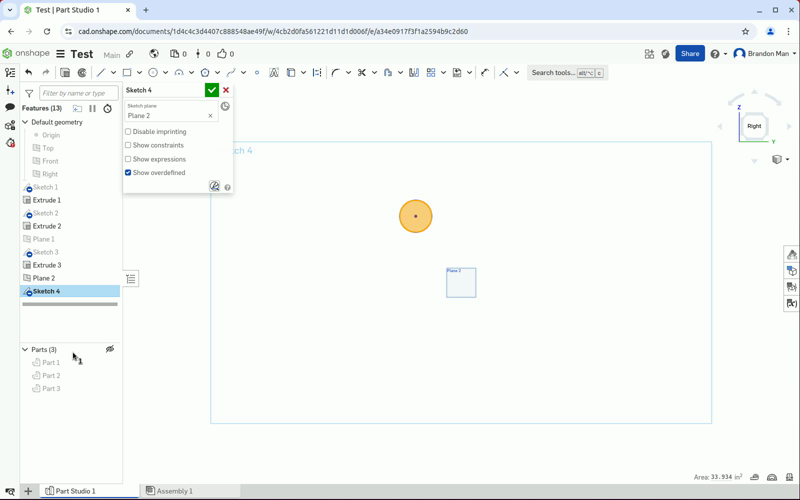
key(shift+y)
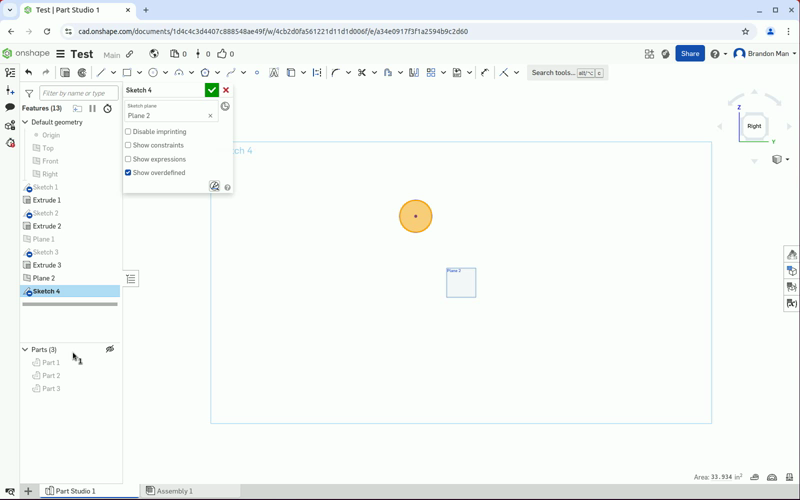
key(shift+e)
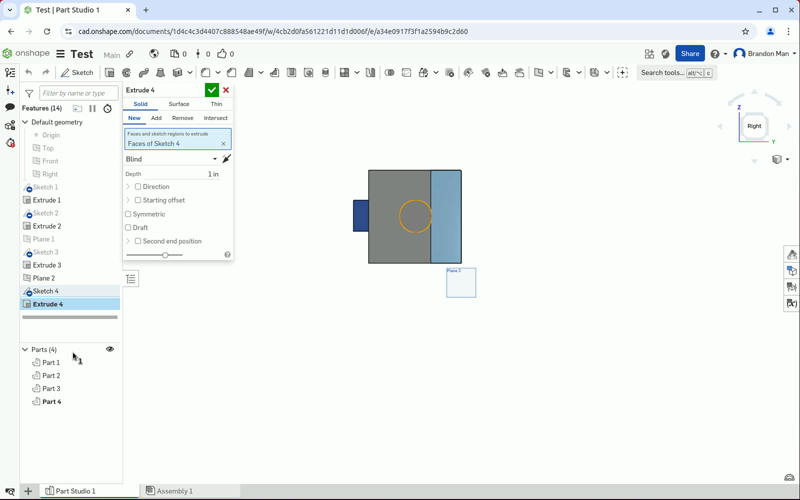
mouse_move(143, 106)
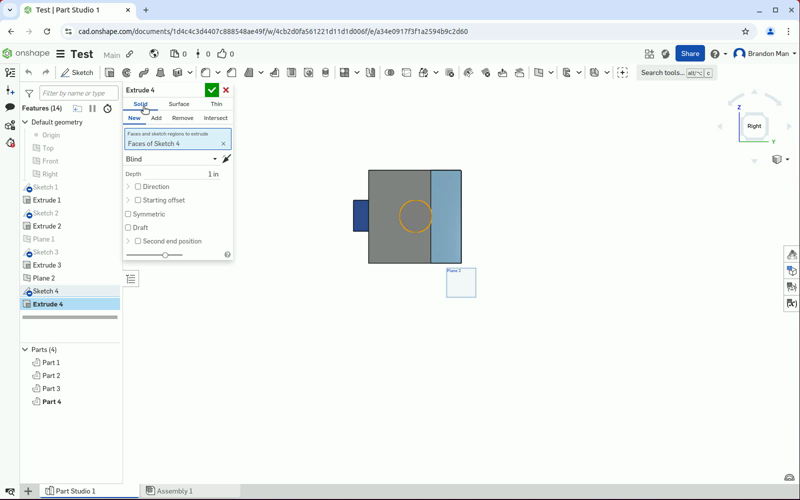
click(143, 106)
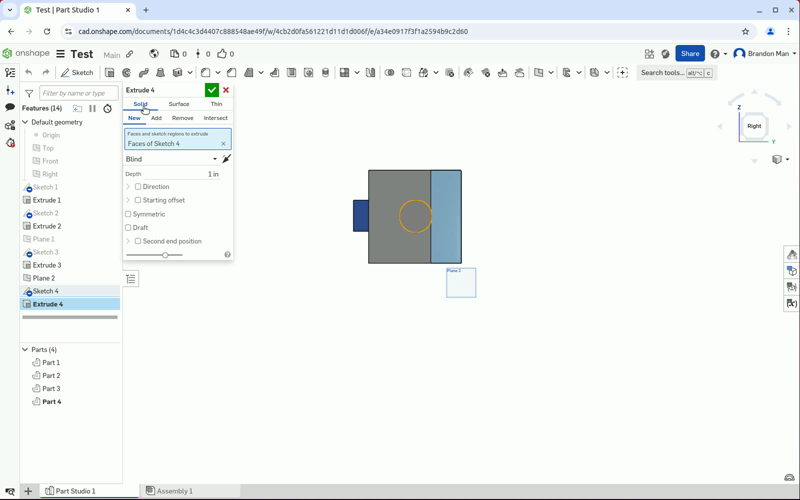
mouse_move(137, 120)
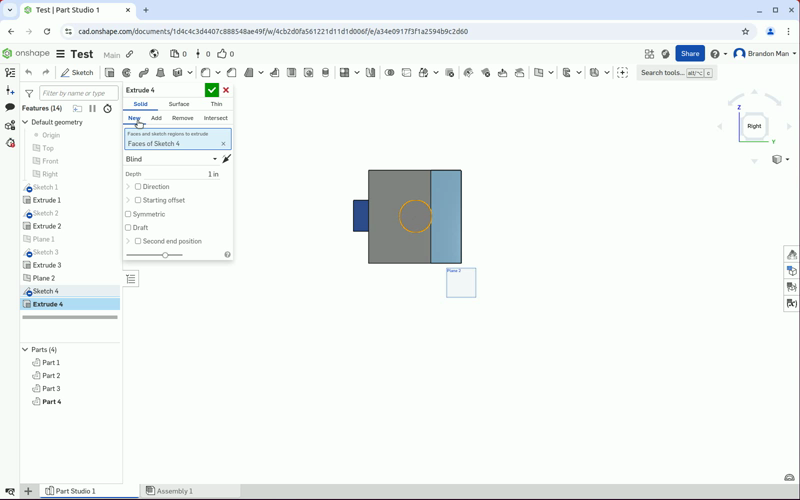
click(137, 120)
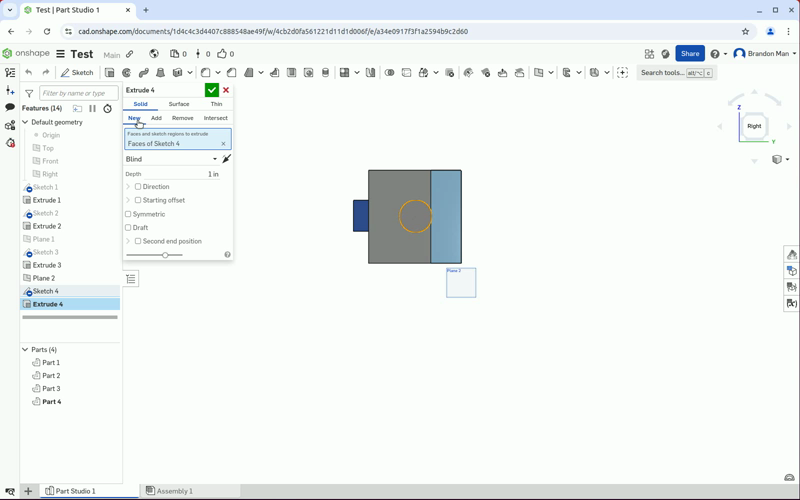
key(tab, 4)
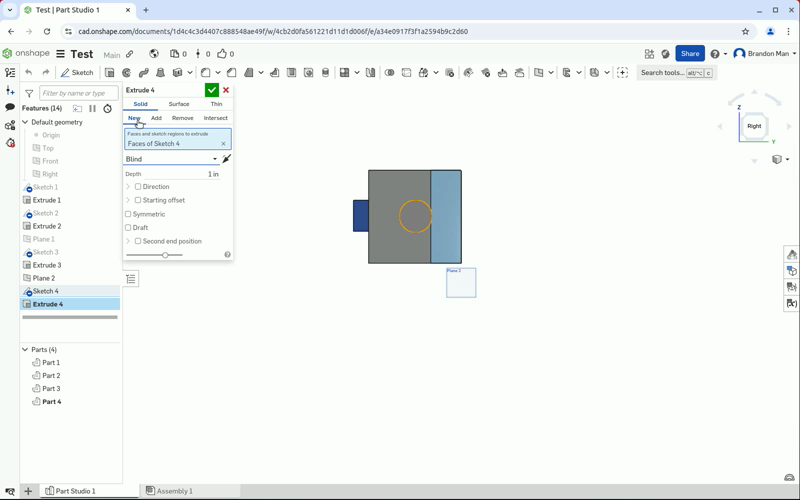
text(3.129)
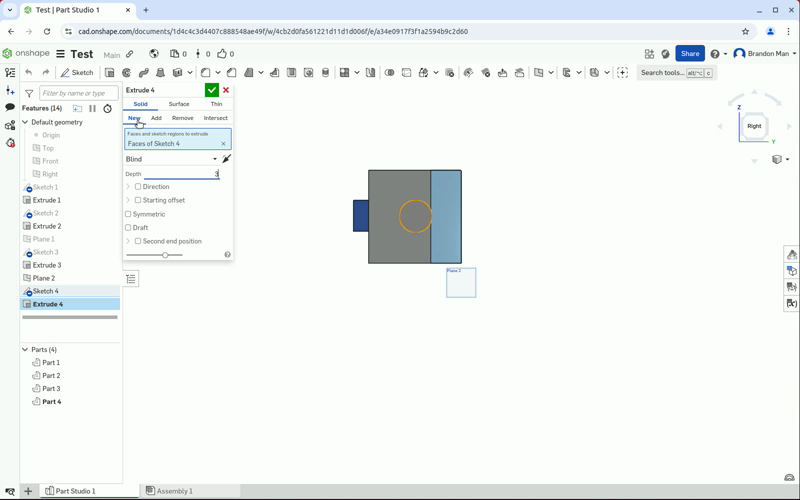
key(enter)
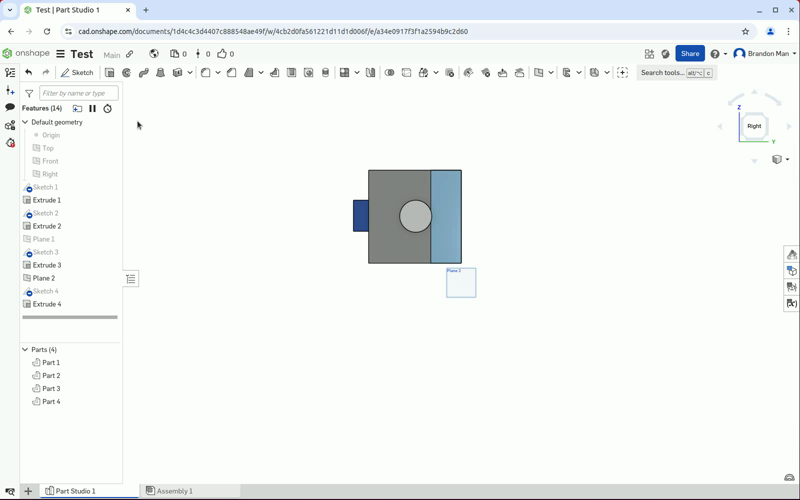
key(shift+h)
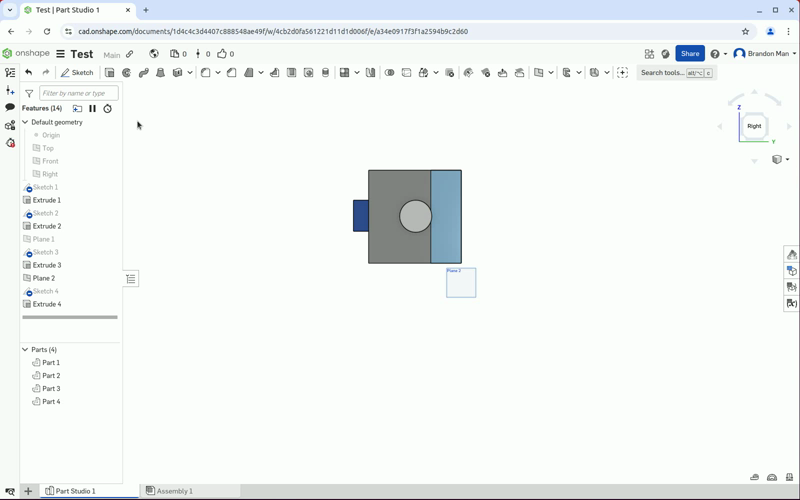
key(shift+h)
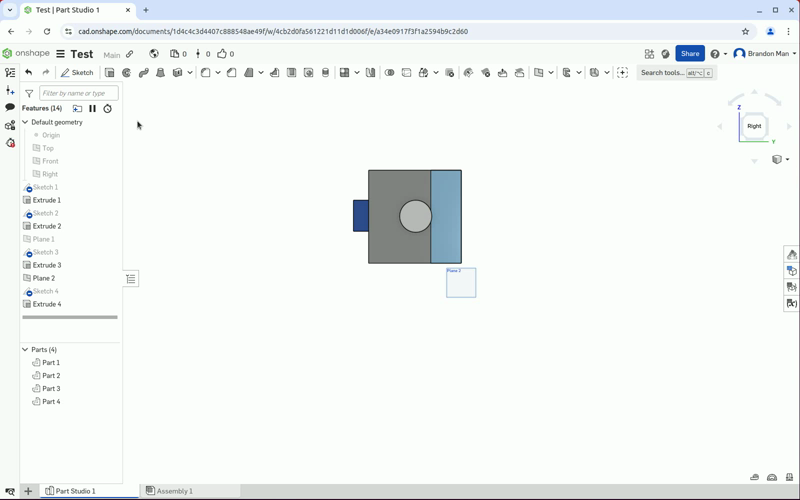
key(shift+7)
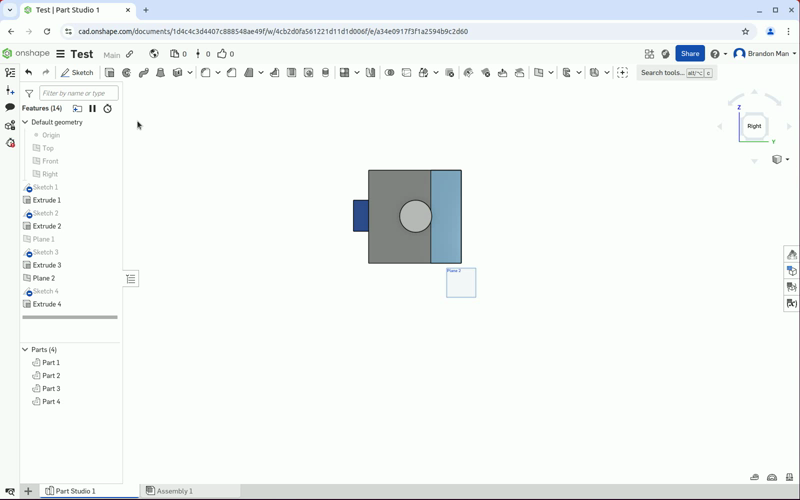
key(right, 2)
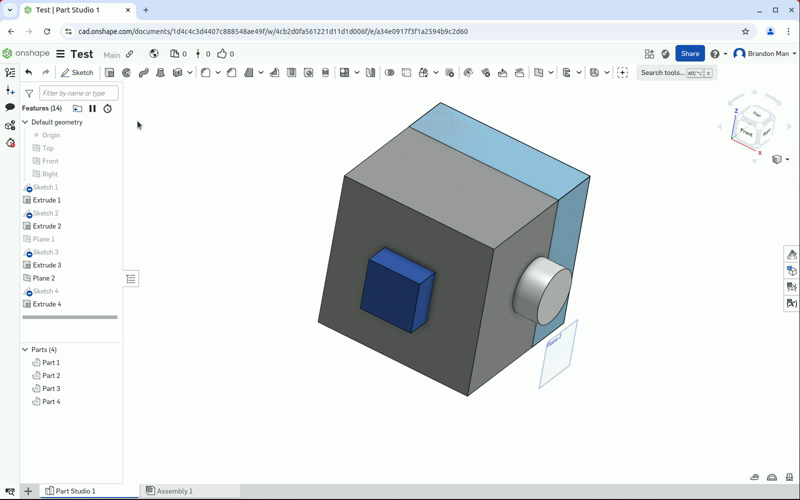
key(down, 2)
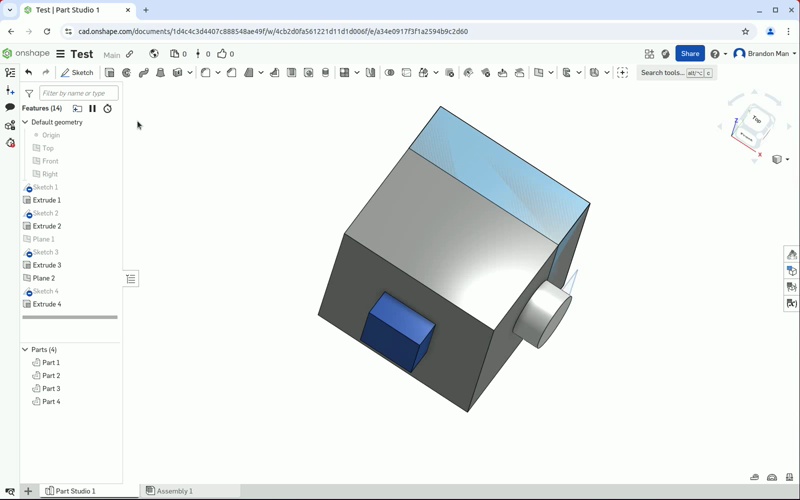
key(up, 2)
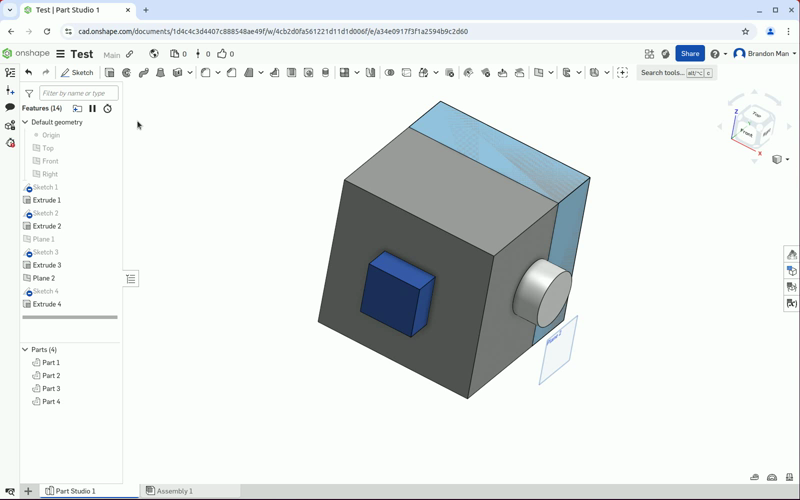
key(left, 2)
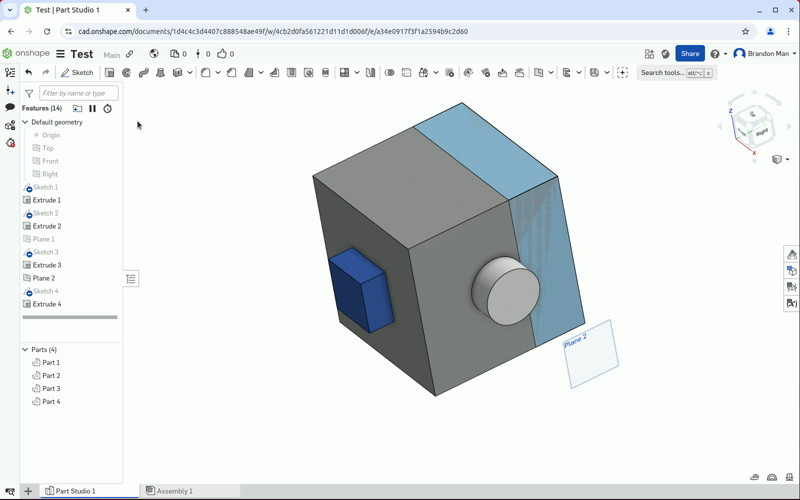
mouse_move(73, 189)
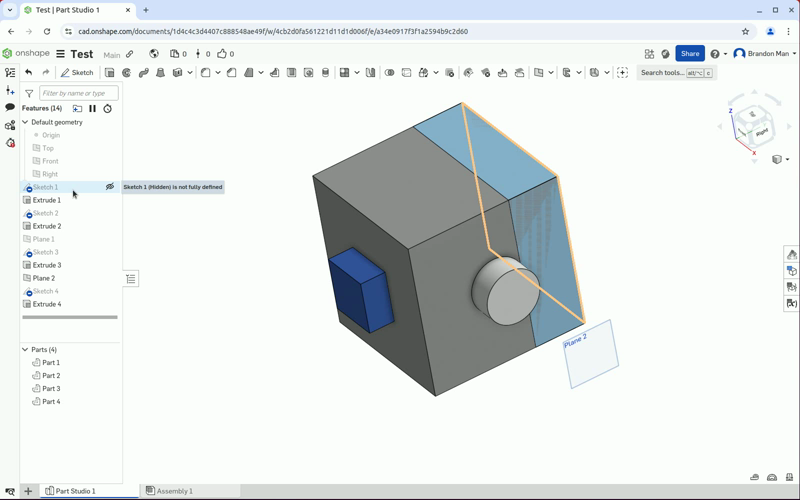
click(73, 189)